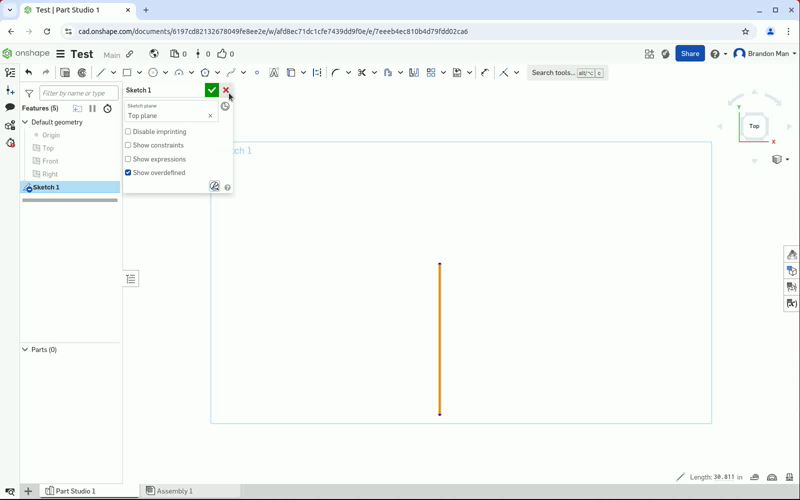
key(shift+h)
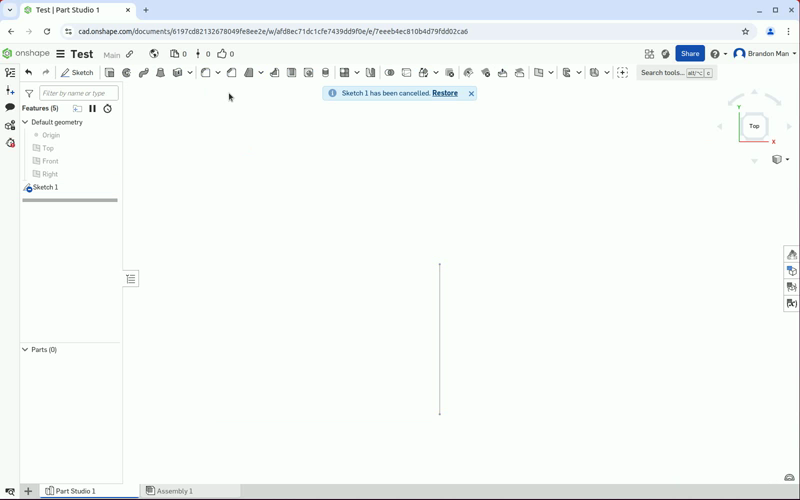
key(shift+s)
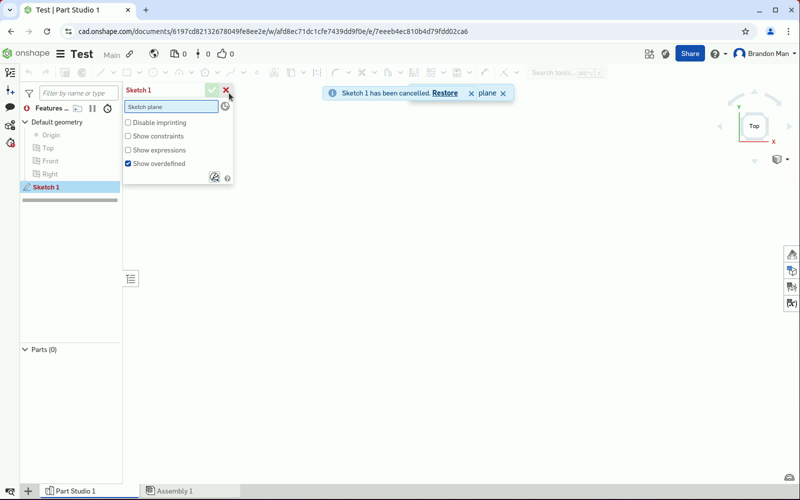
mouse_move(73, 150)
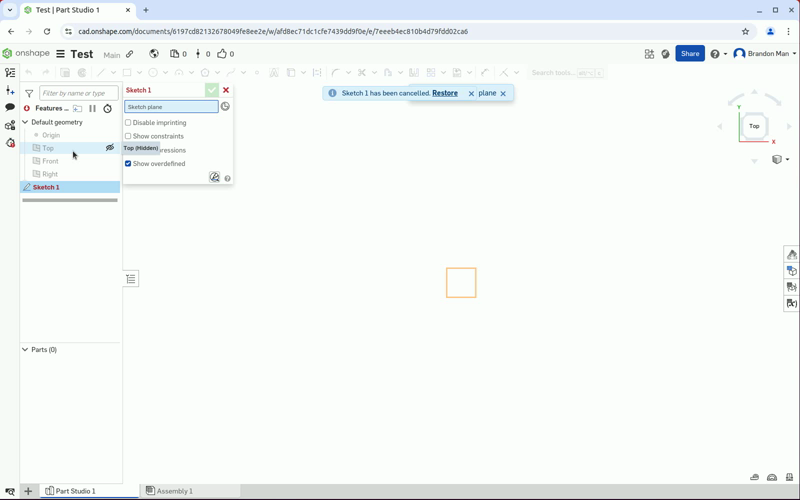
click(73, 150)
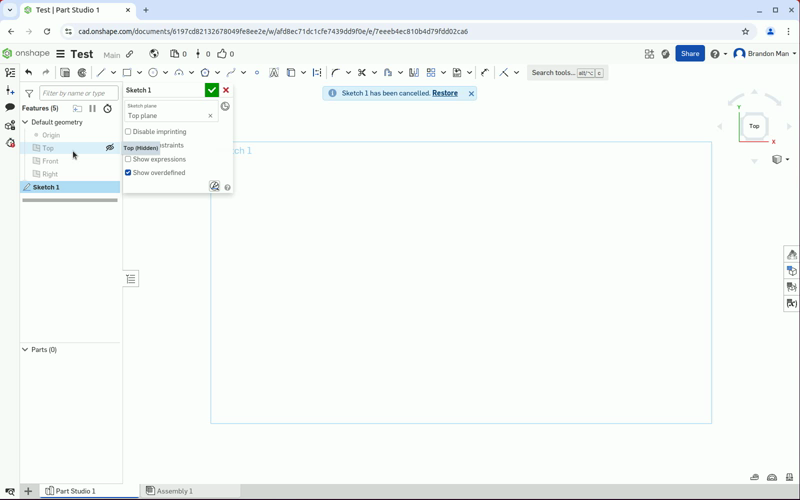
mouse_move(73, 352)
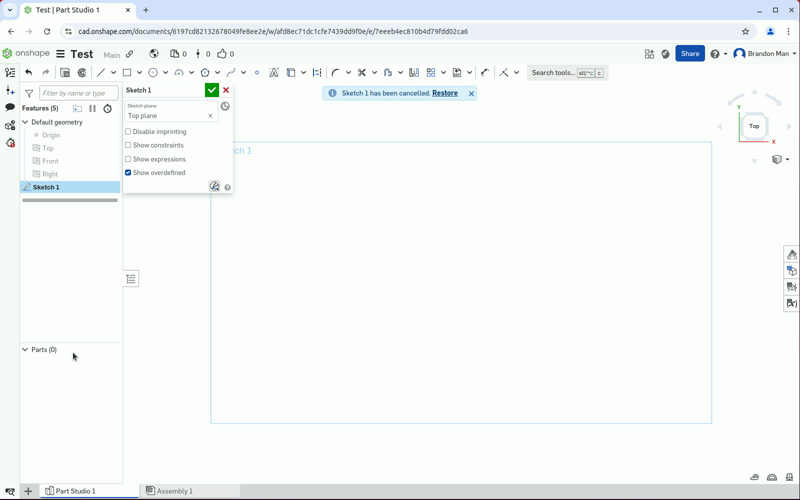
key(y)
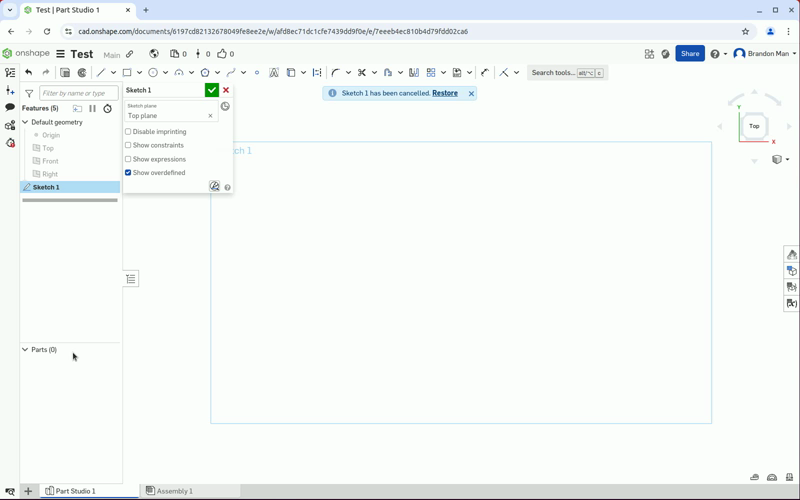
key(a)
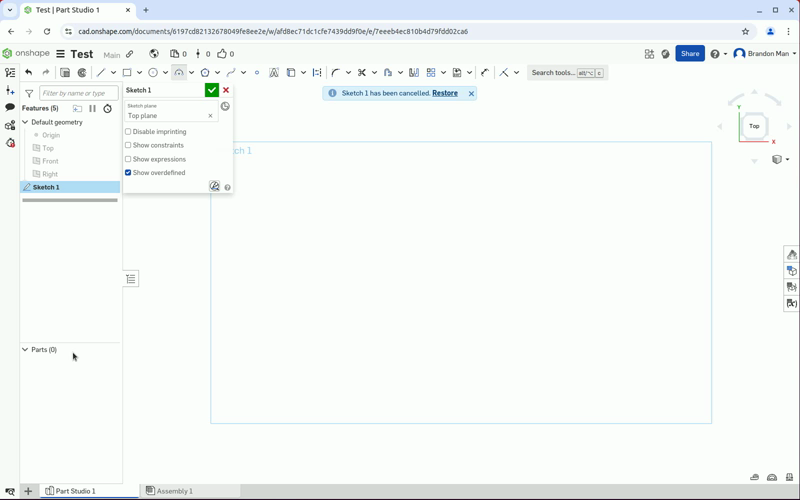
key_down(shift)
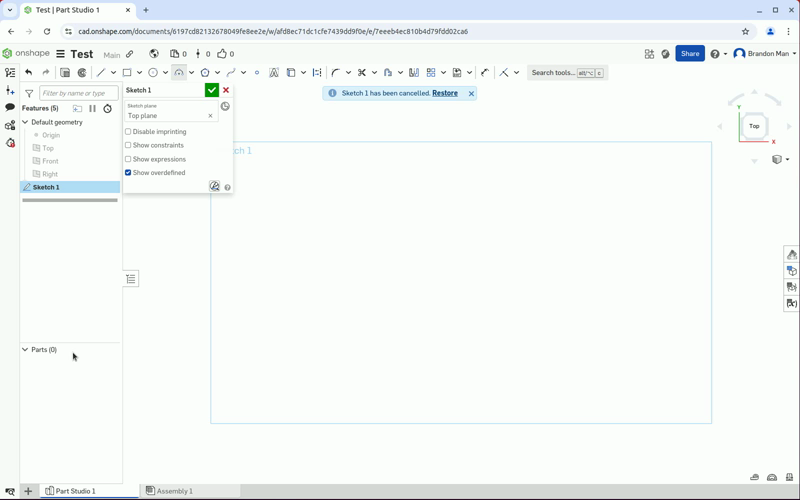
mouse_move(348, 216)
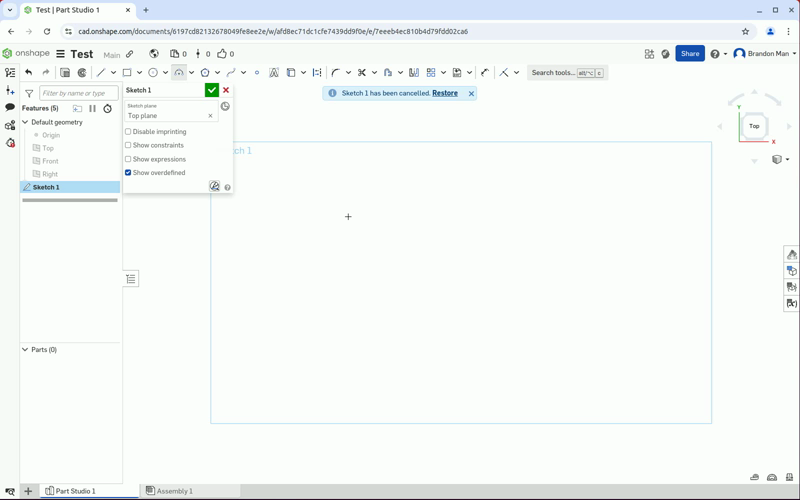
click(348, 216)
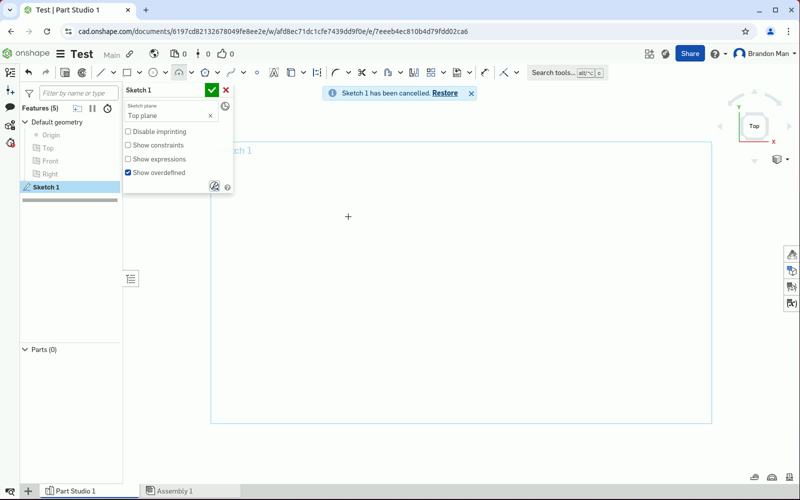
key_up(shift)
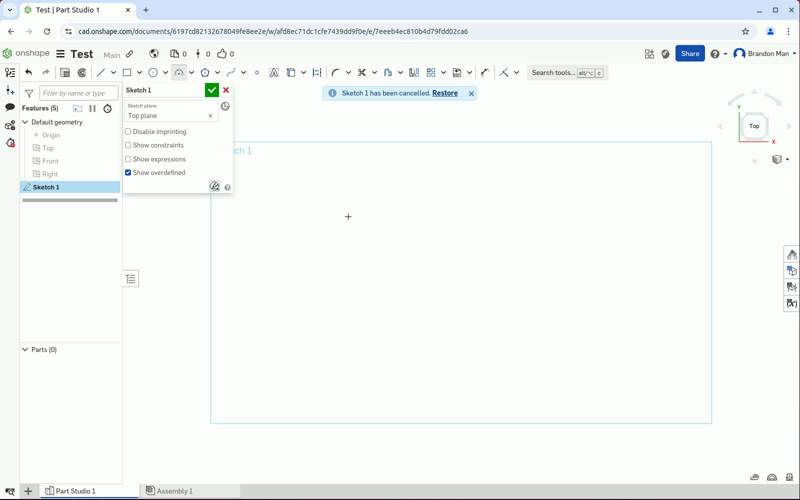
key_down(shift)
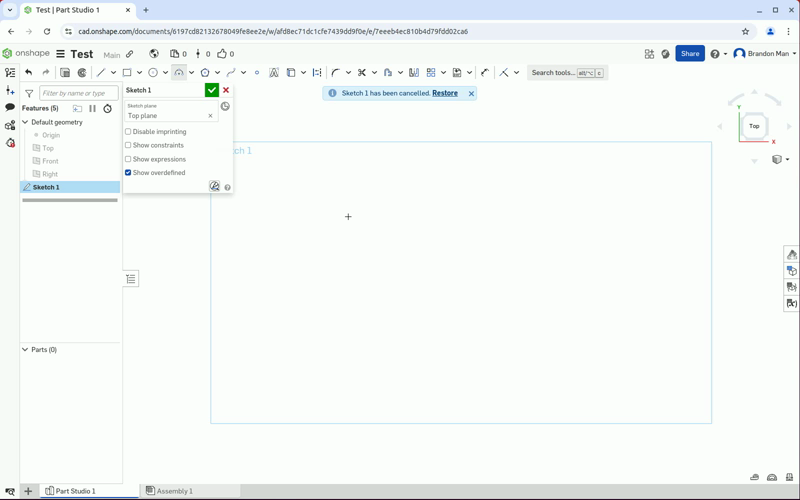
mouse_move(373, 190)
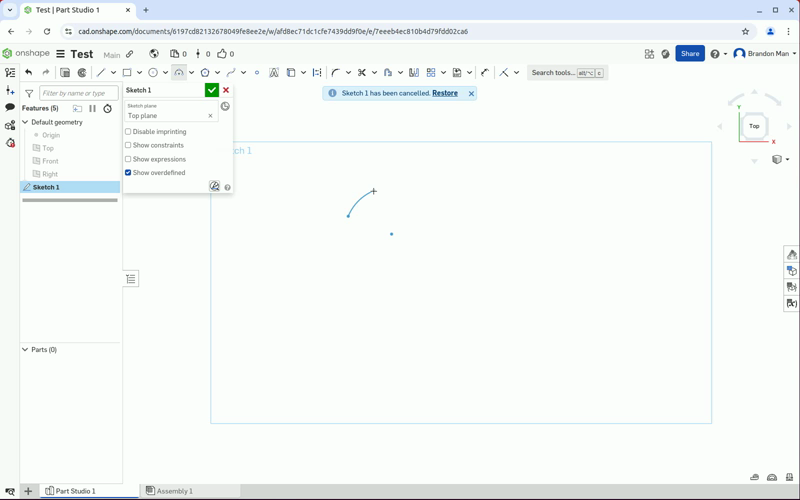
click(373, 190)
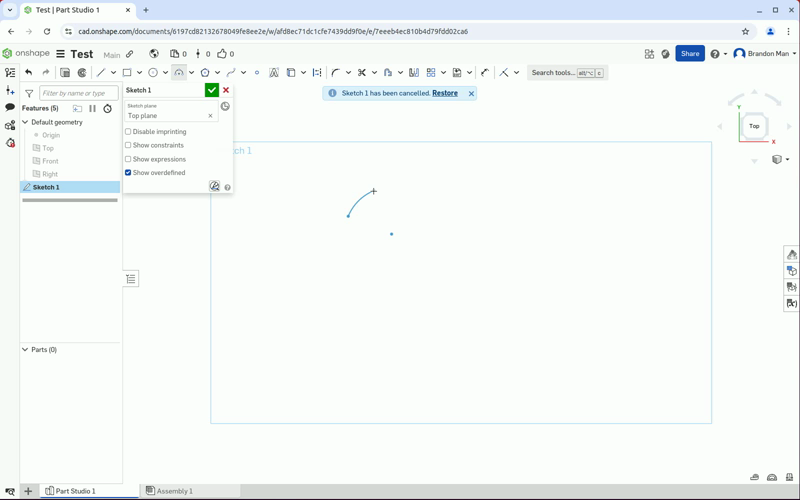
mouse_move(355, 198)
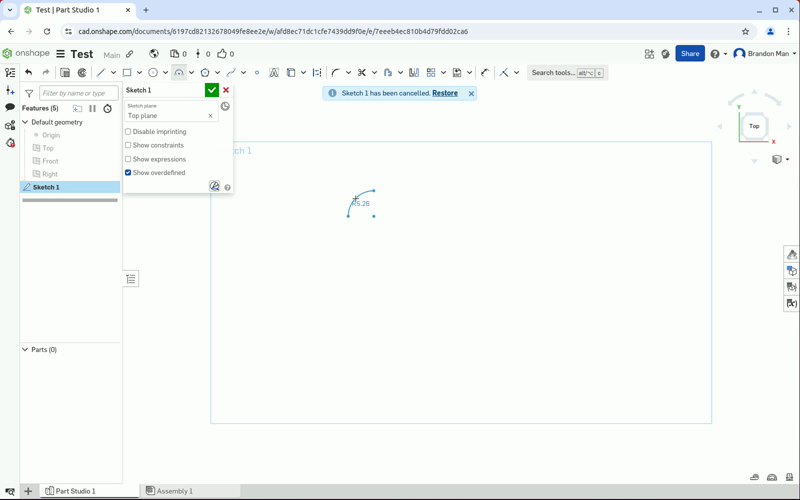
click(355, 198)
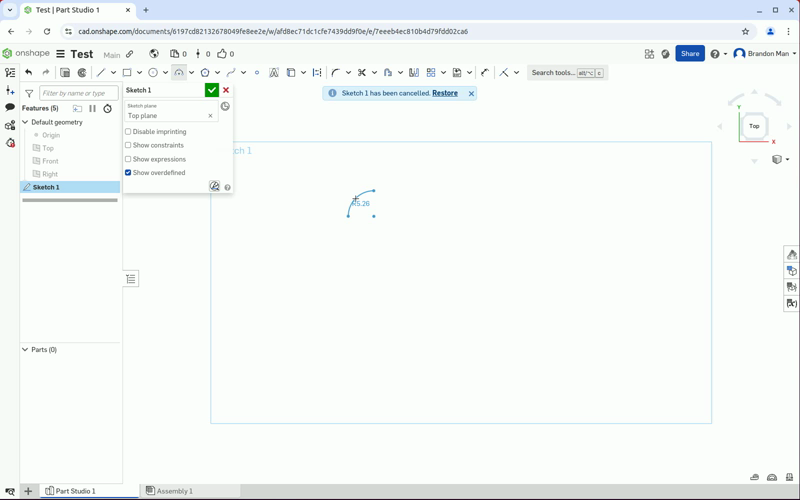
key_up(shift)
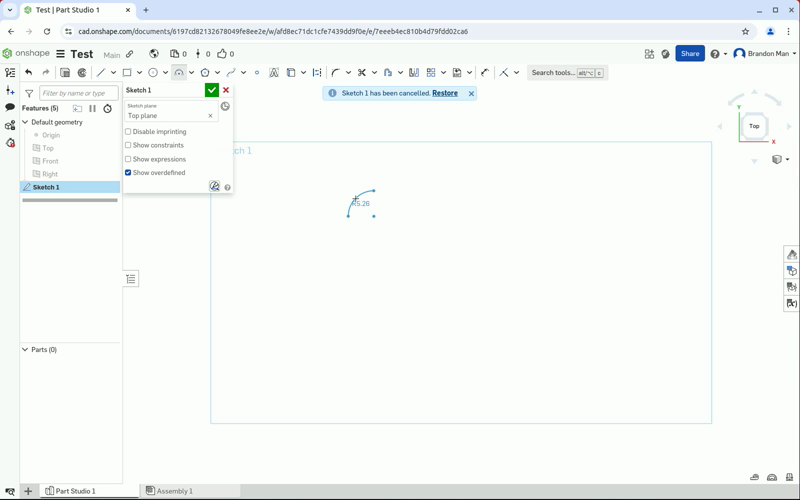
key(esc)
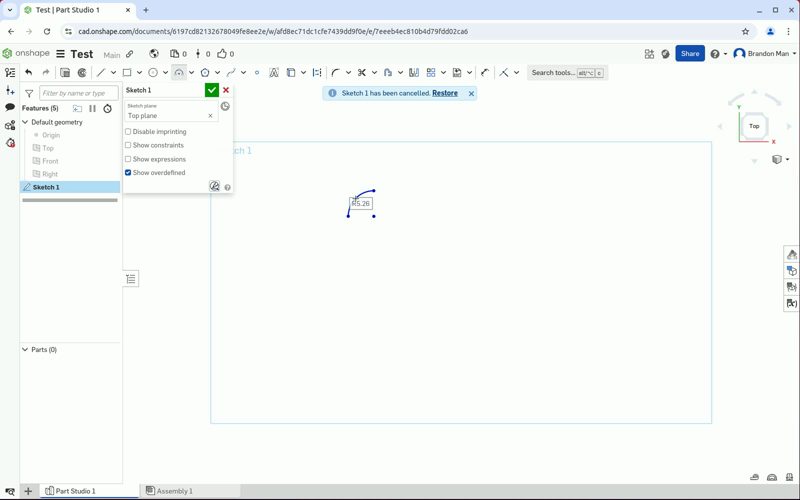
key(l)
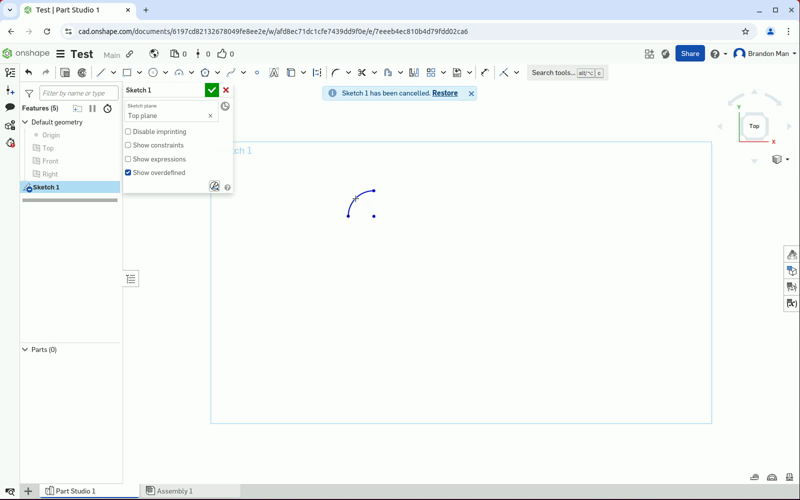
mouse_move(373, 190)
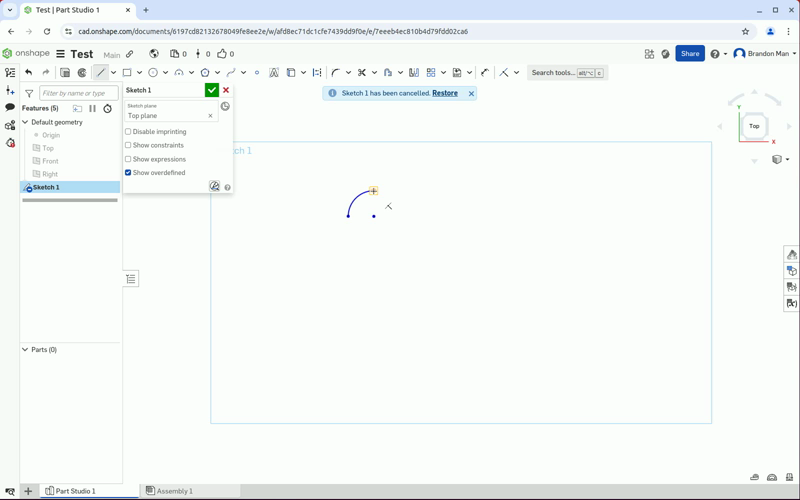
click(373, 190)
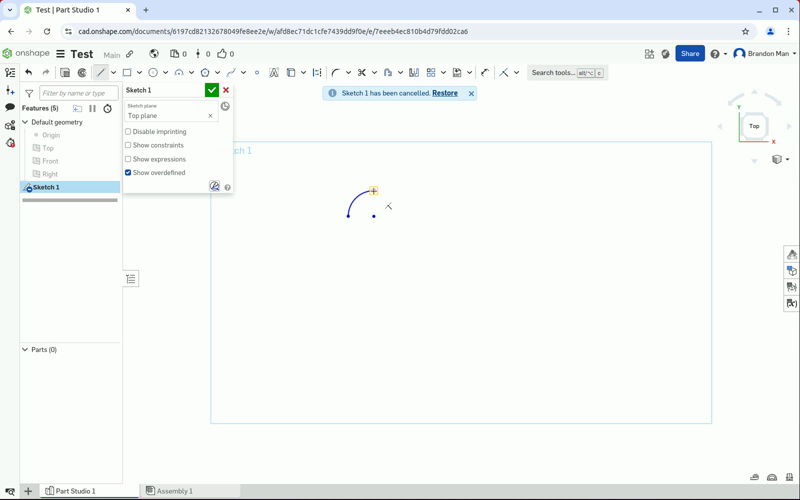
key_down(shift)
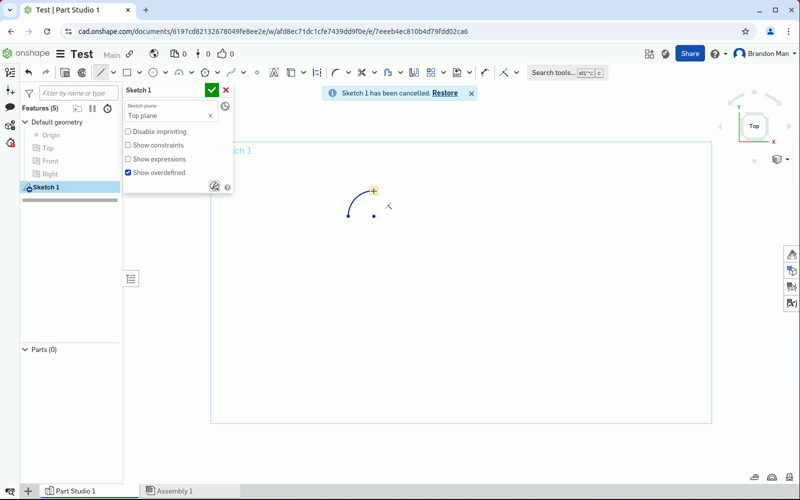
mouse_move(403, 190)
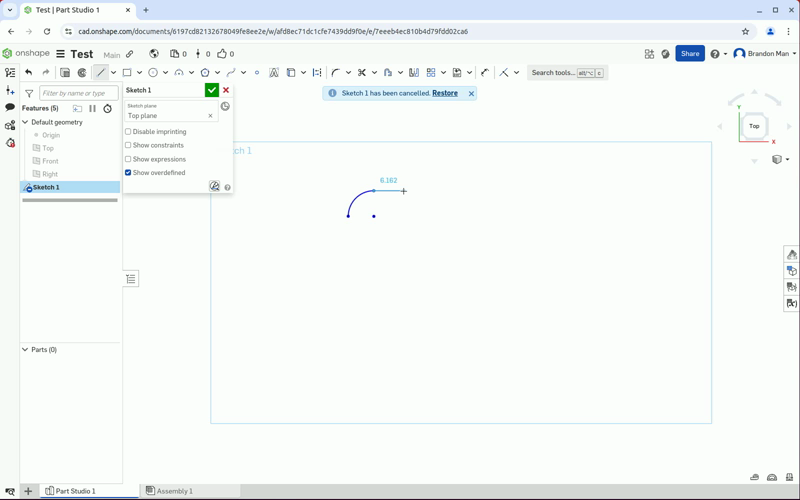
mouse_move(348, 190)
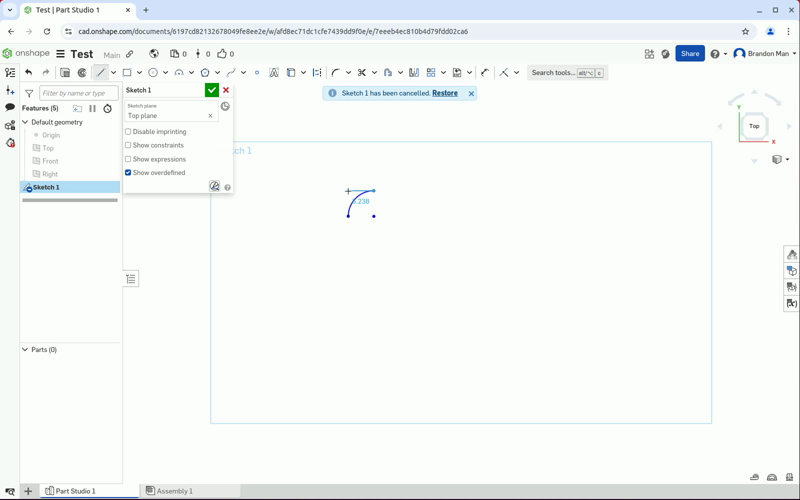
click(348, 190)
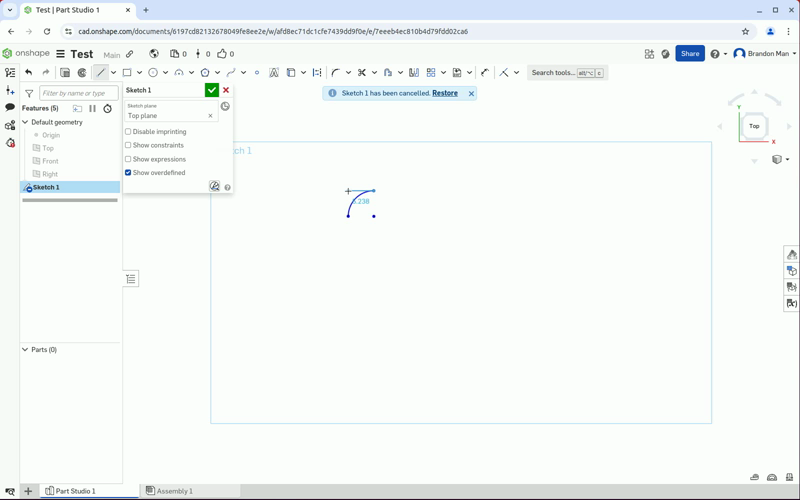
key_up(shift)
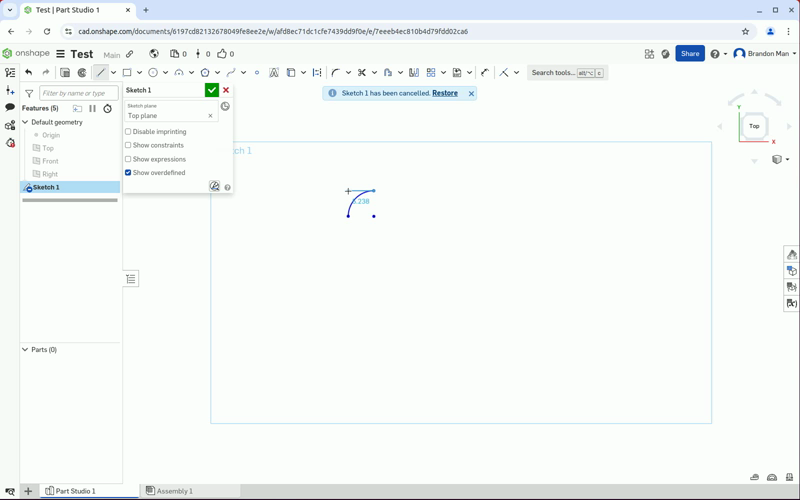
mouse_move(378, 190)
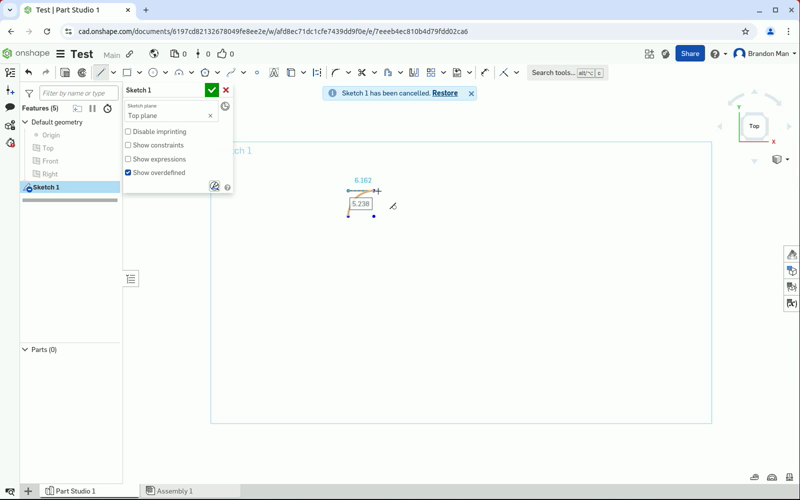
key_down(shift)
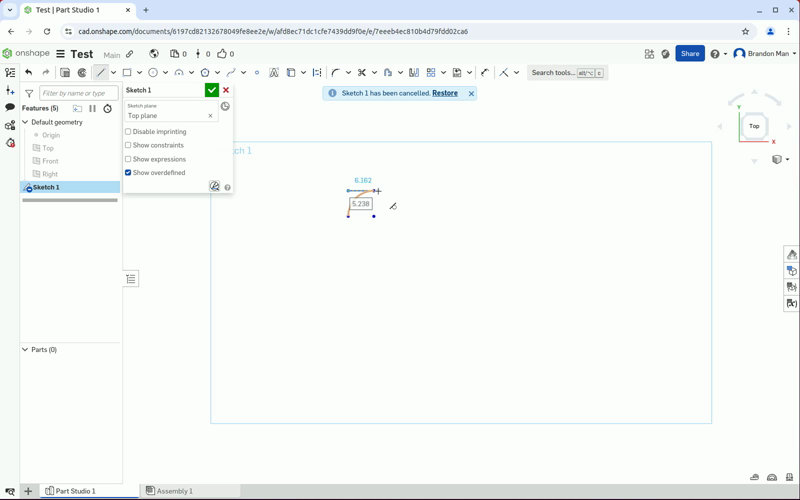
mouse_move(348, 216)
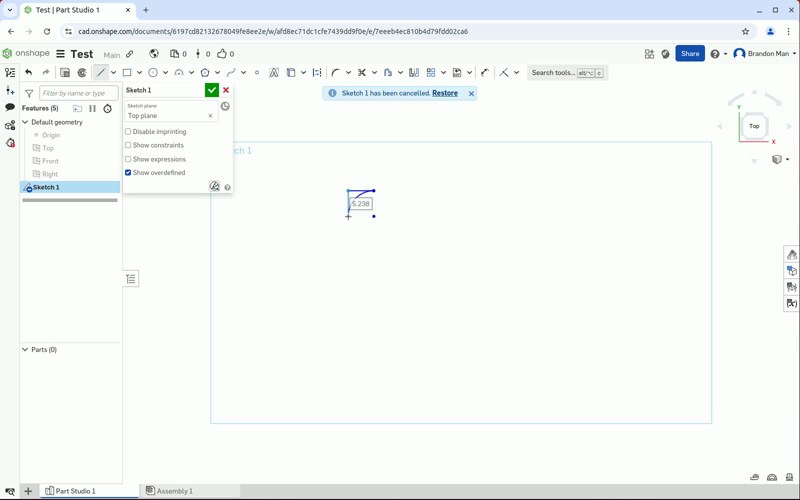
key_up(shift)
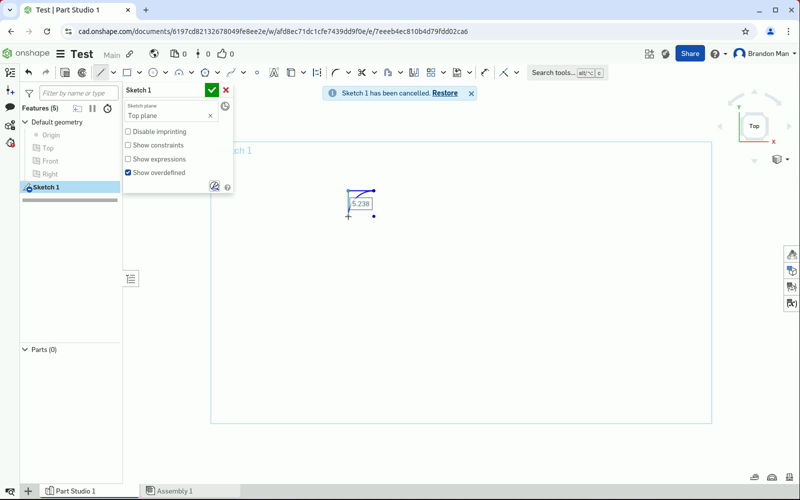
click(348, 216)
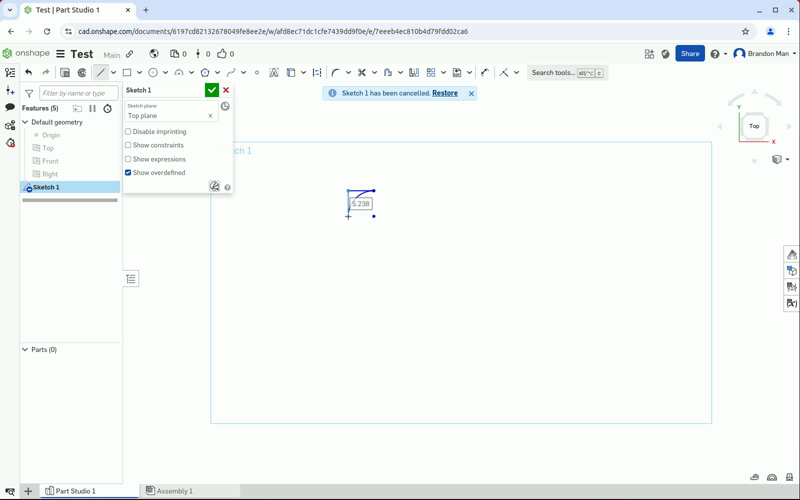
key(esc)
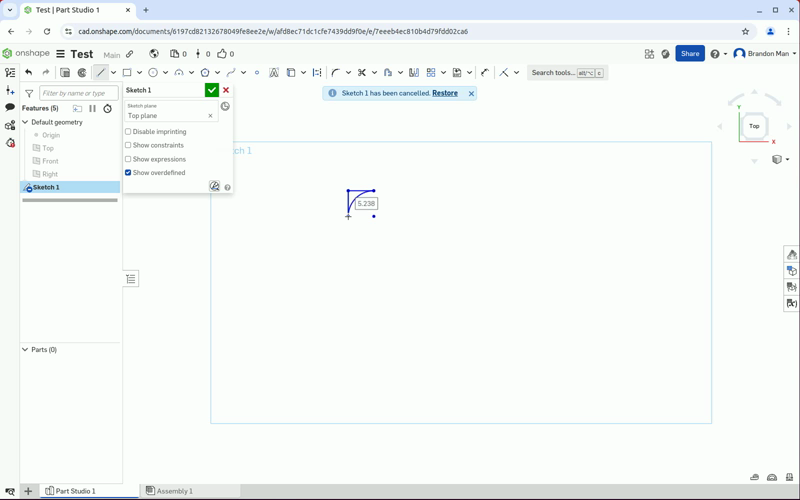
mouse_move(363, 190)
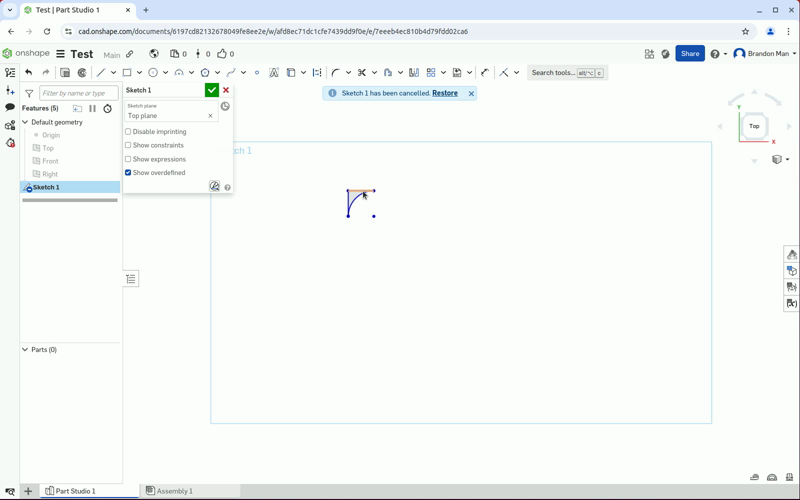
scroll(6)
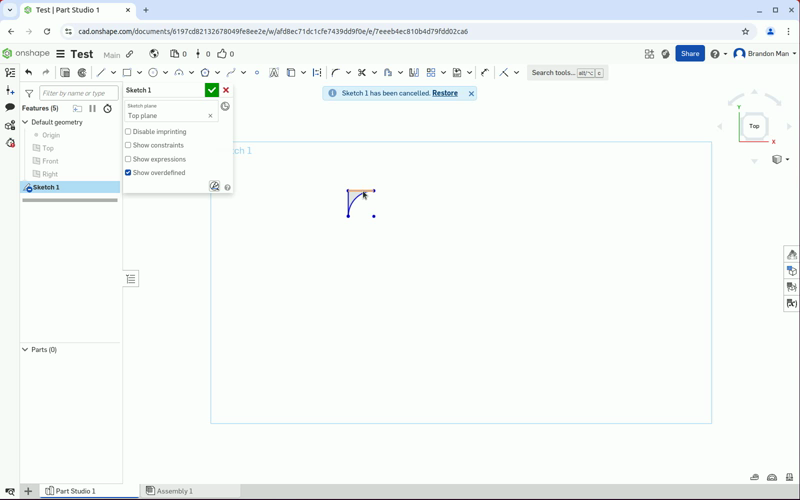
scroll(6)
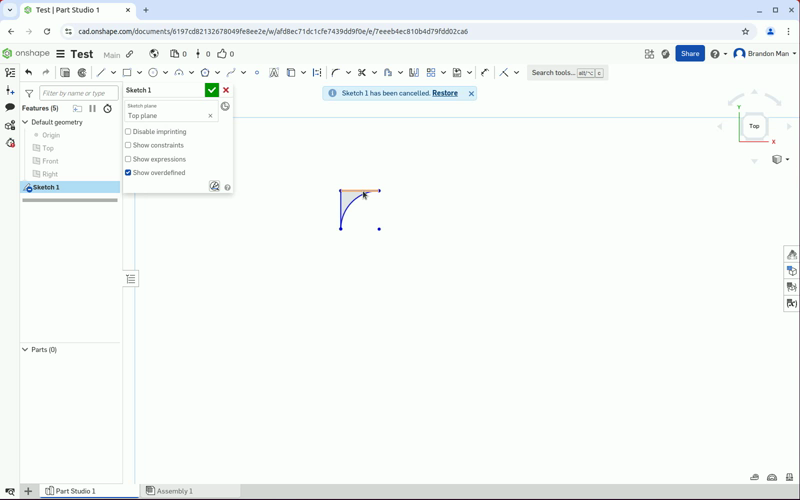
scroll(6)
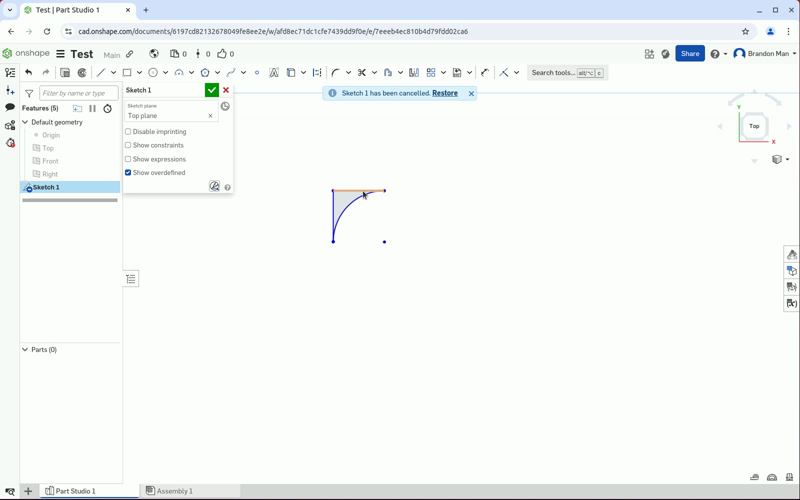
scroll(6)
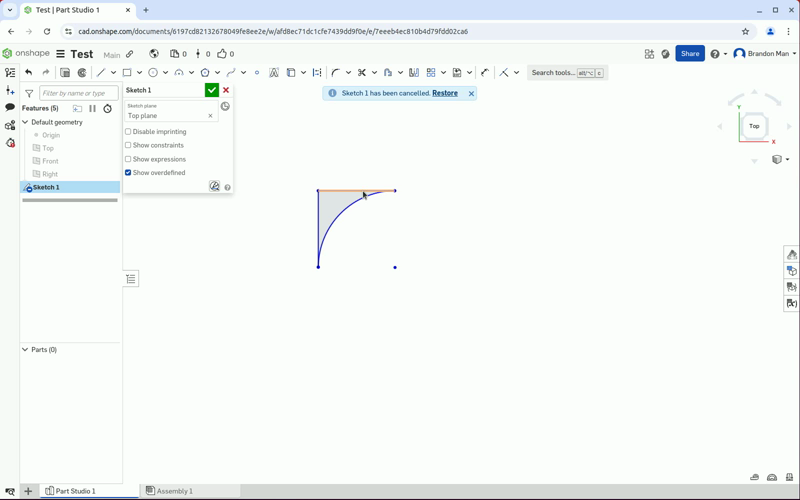
scroll(6)
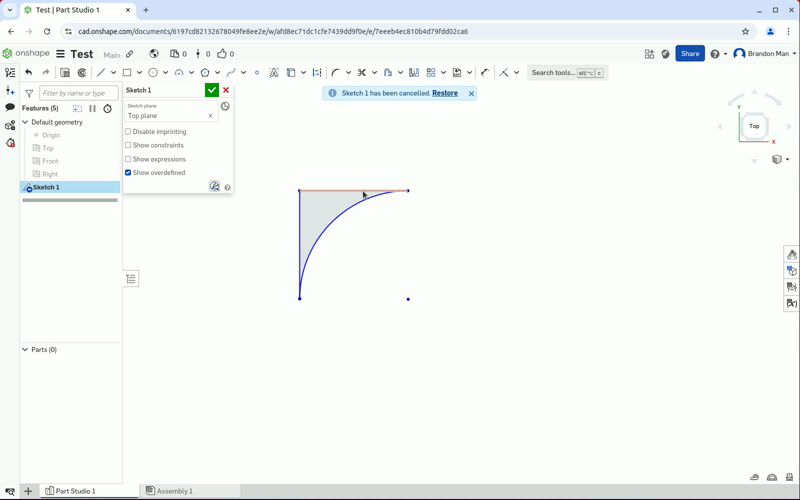
scroll(6)
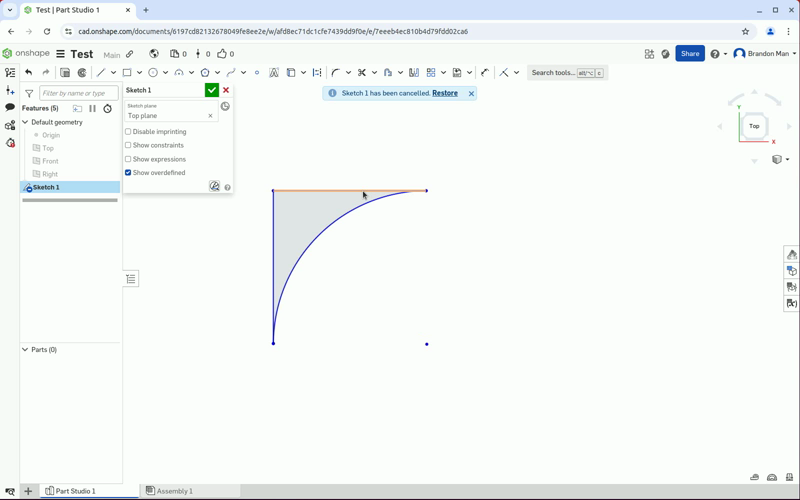
scroll(6)
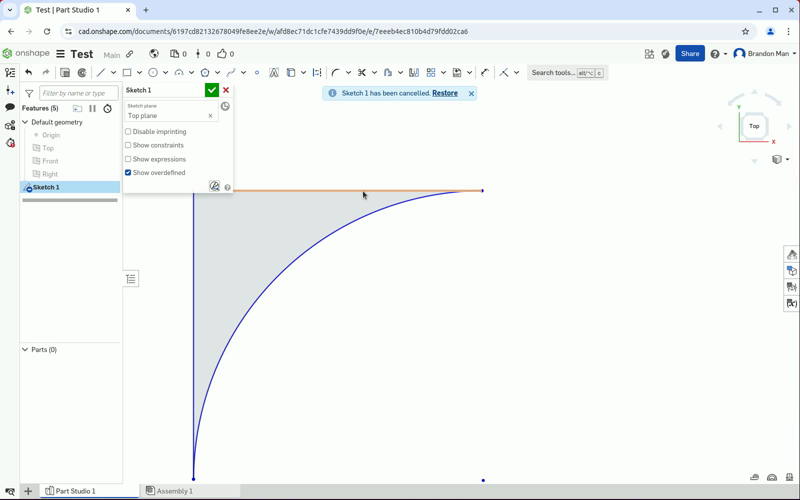
click(363, 190)
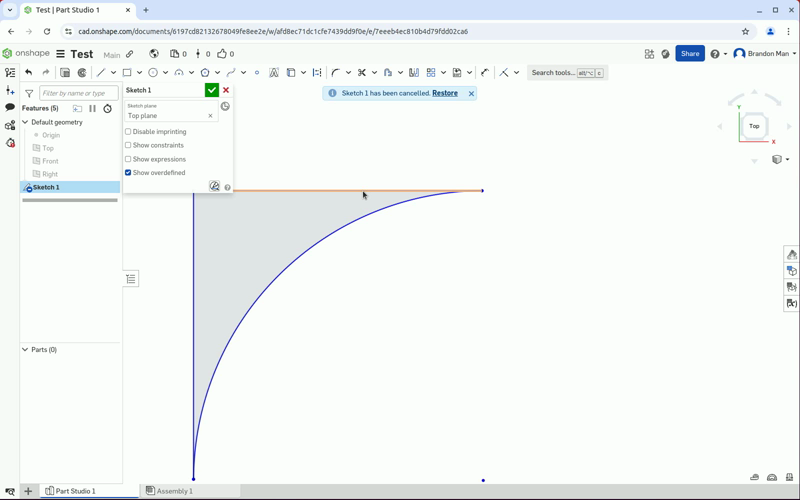
scroll(-6)
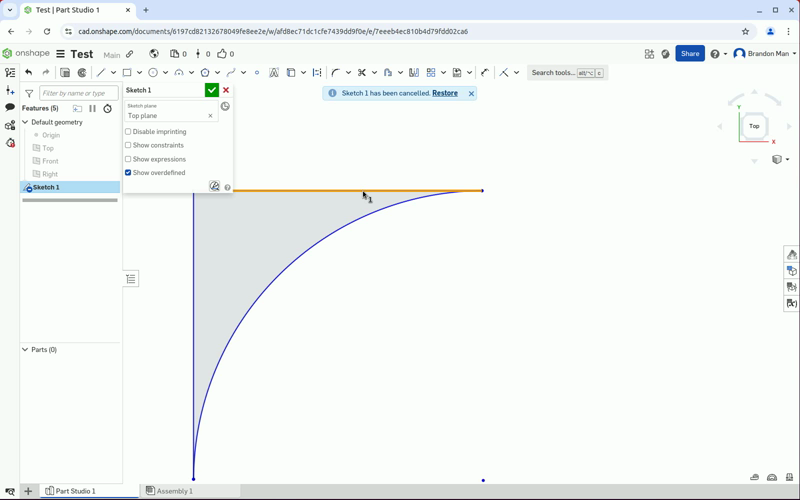
scroll(-6)
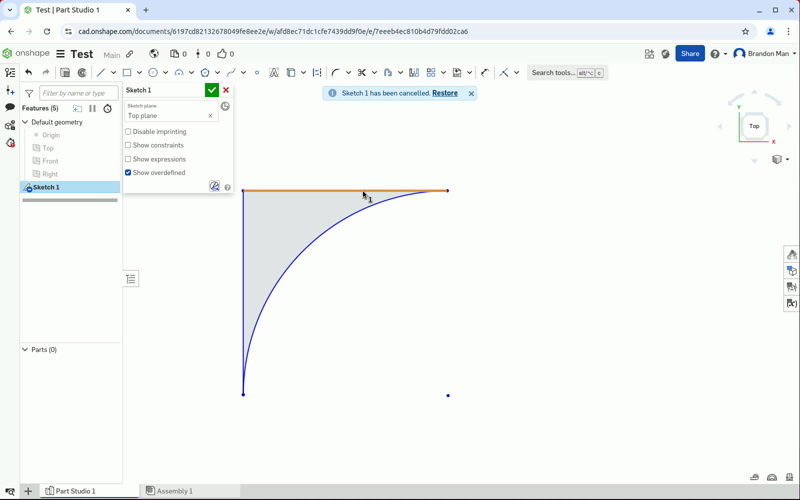
scroll(-6)
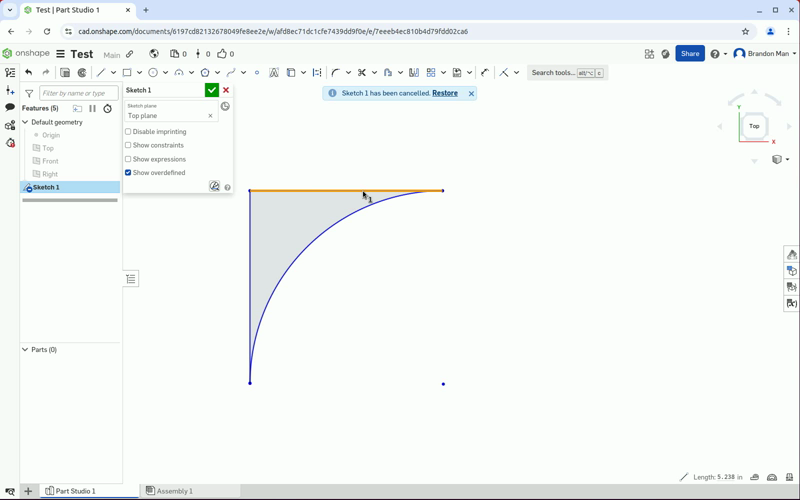
scroll(-6)
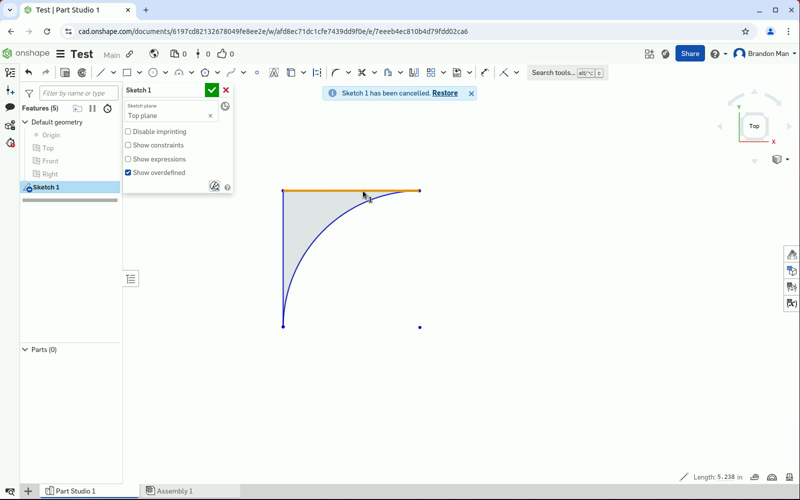
scroll(-6)
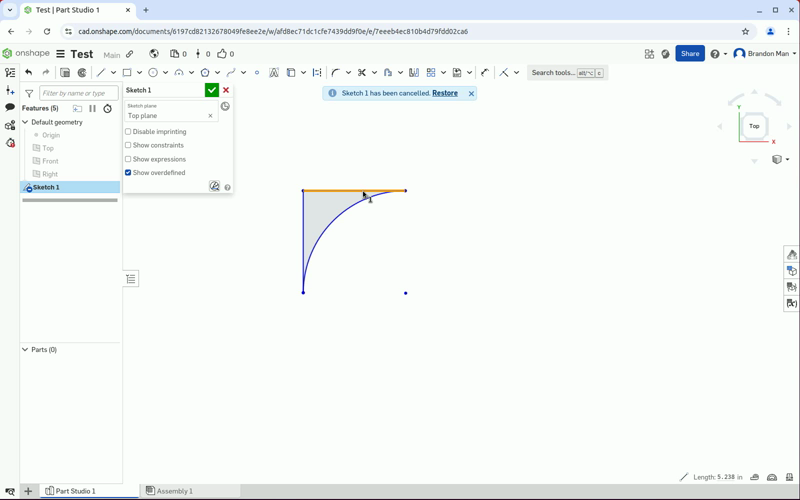
scroll(-6)
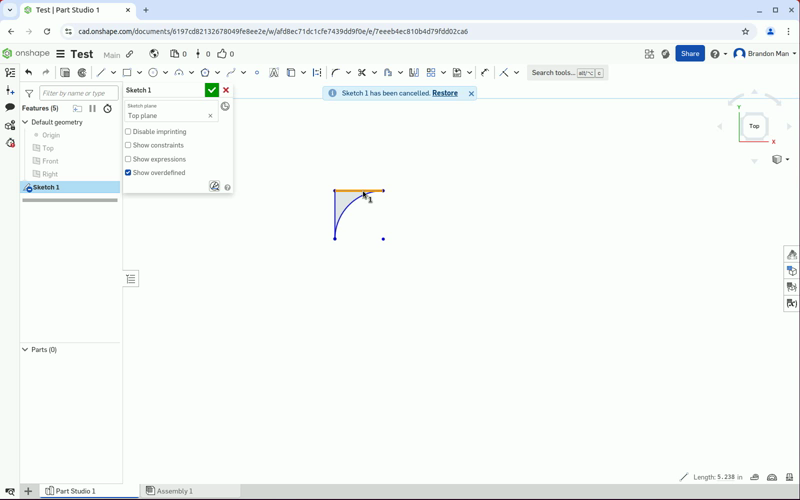
scroll(-6)
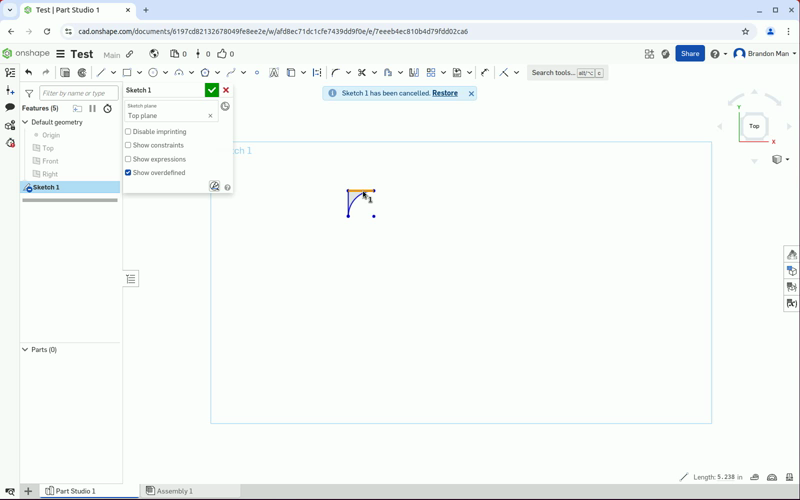
mouse_move(73, 352)
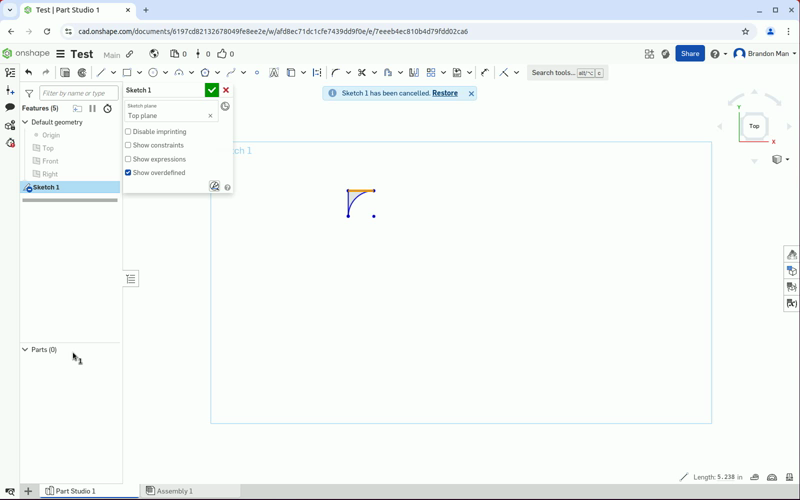
key(shift+y)
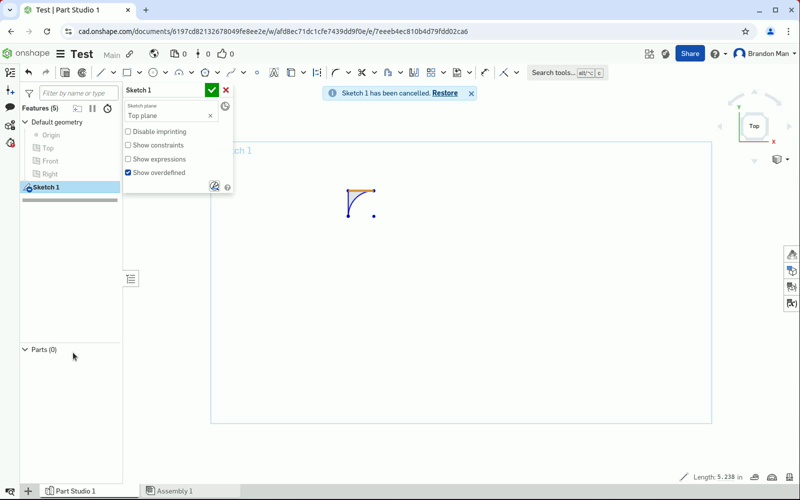
key(shift+e)
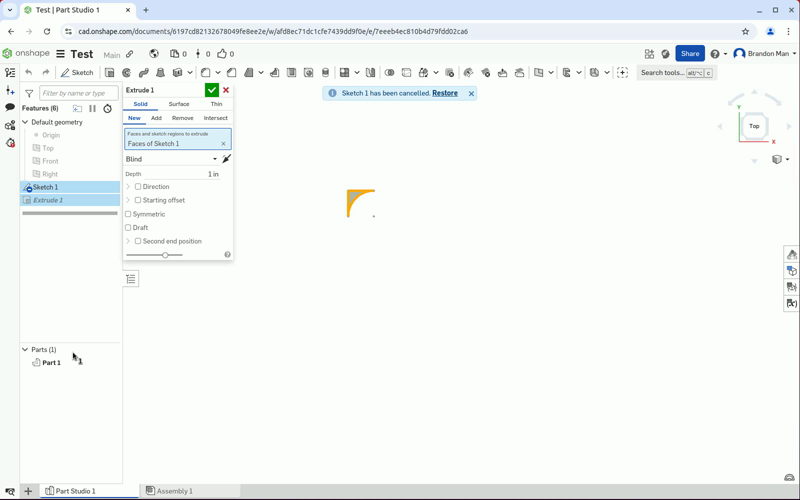
mouse_move(143, 106)
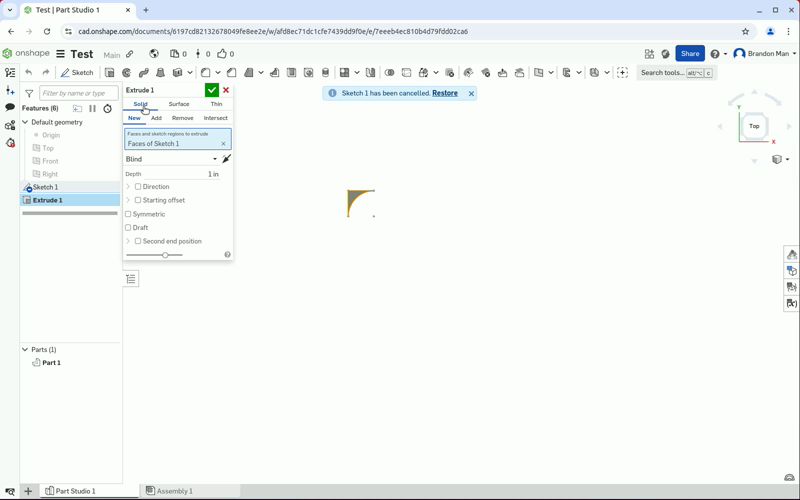
click(143, 106)
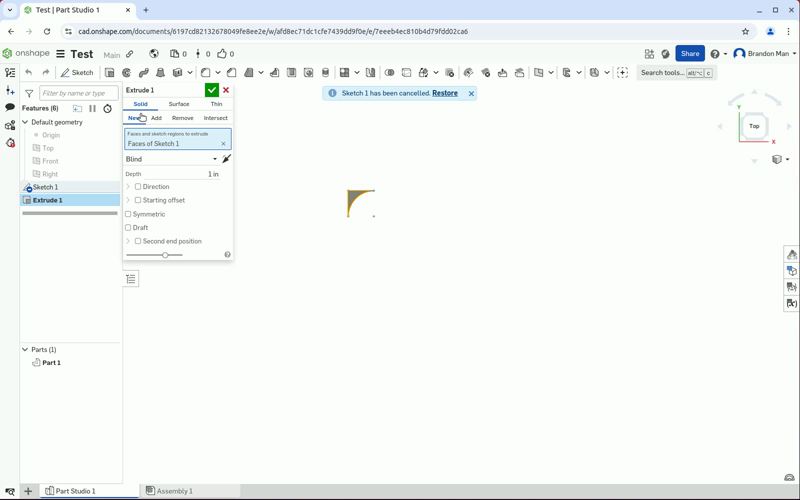
mouse_move(137, 120)
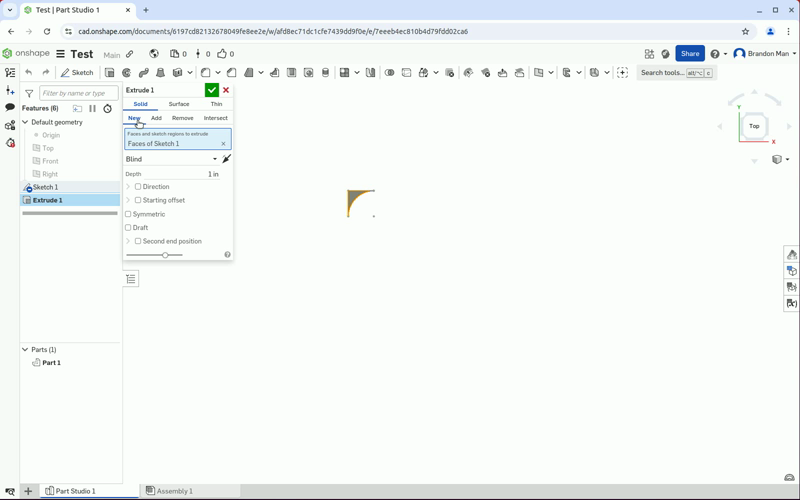
click(137, 120)
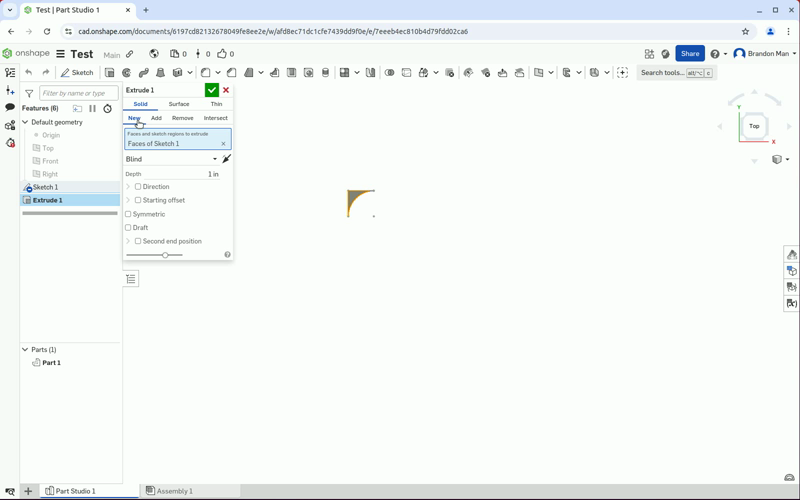
key(tab, 4)
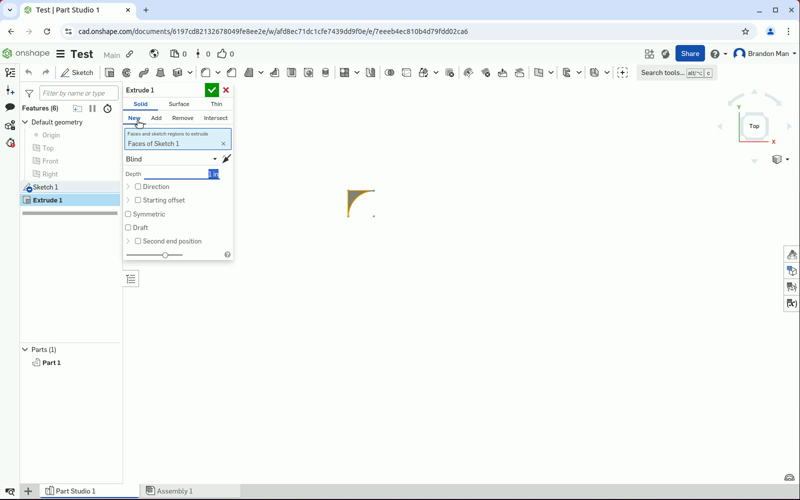
text(3.851)
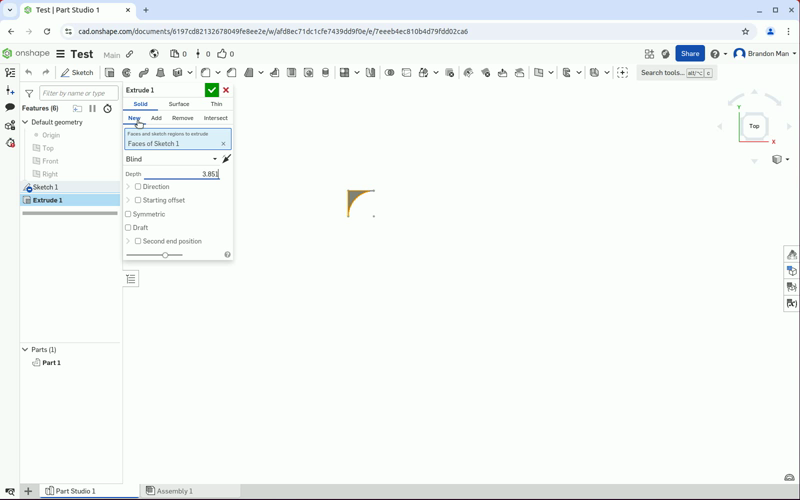
key(enter)
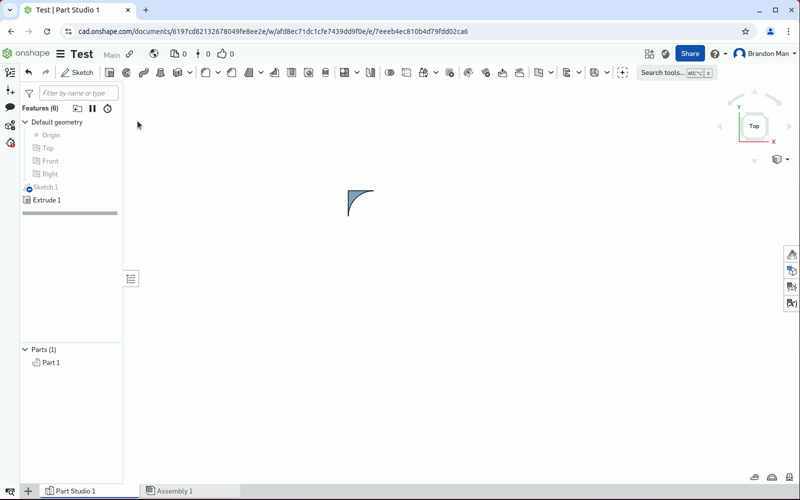
key(shift+h)
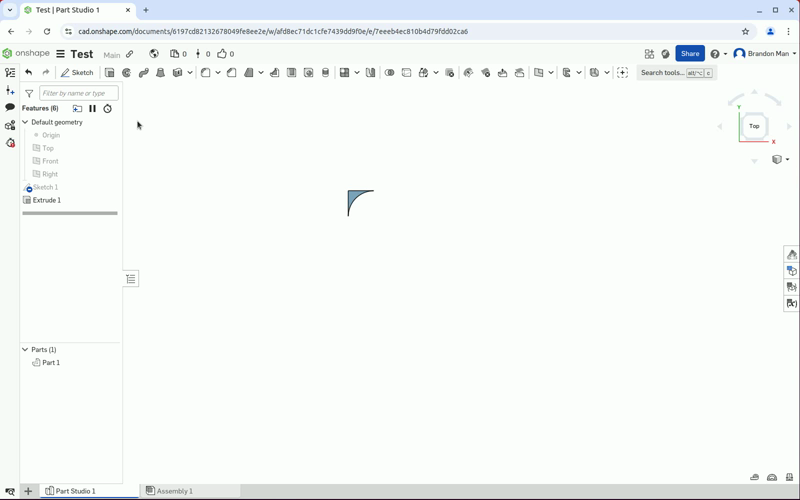
key(shift+h)
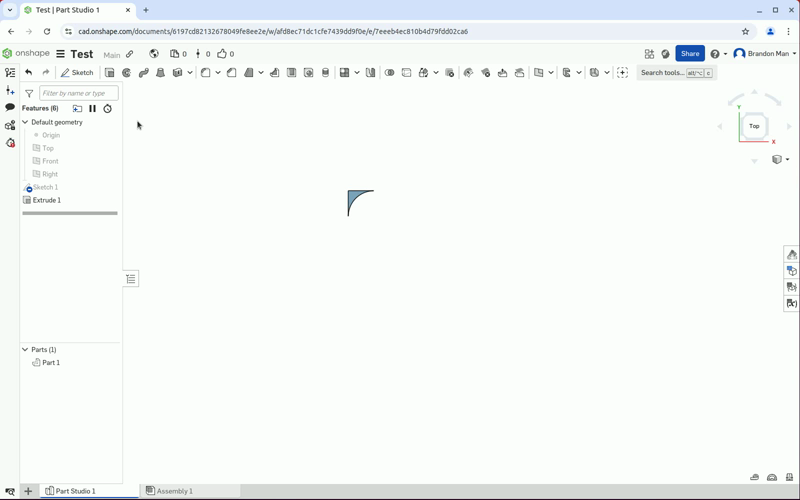
mouse_move(73, 189)
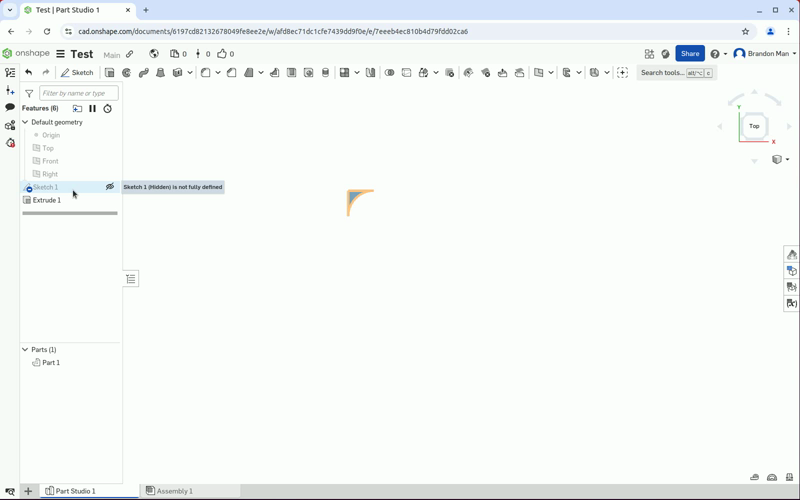
click(73, 189)
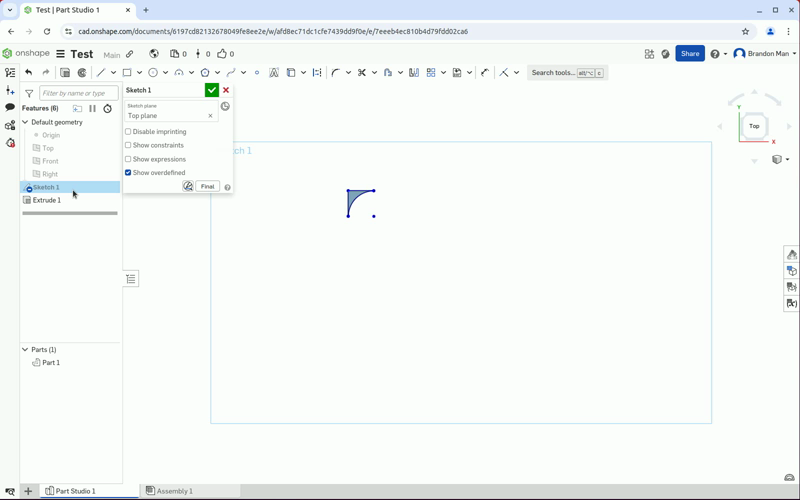
mouse_move(229, 92)
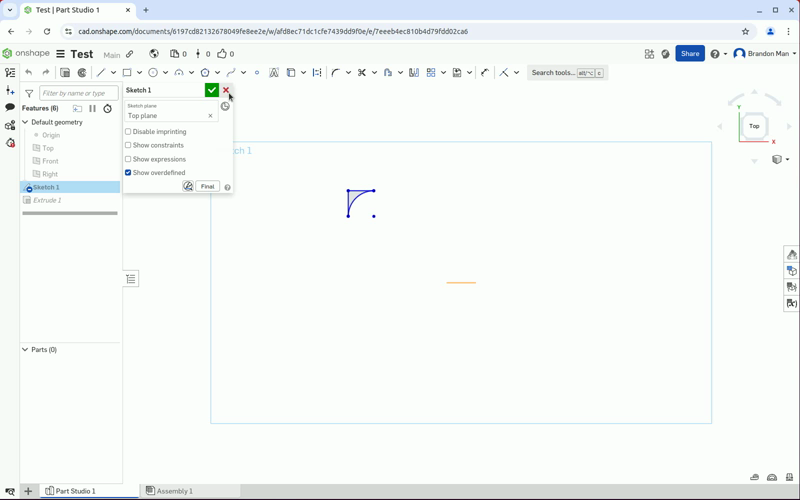
click(229, 92)
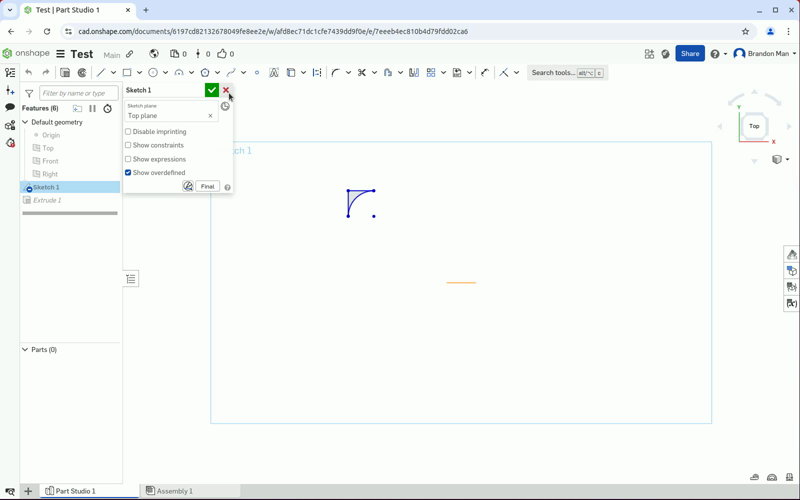
key(shift+s)
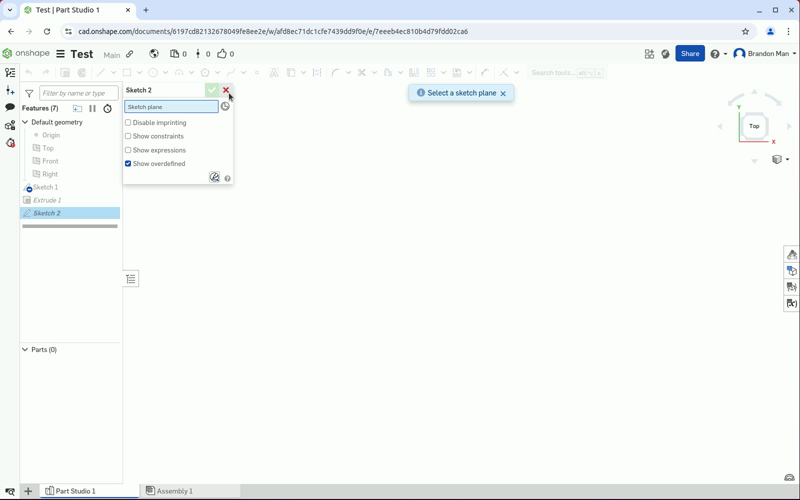
mouse_move(73, 150)
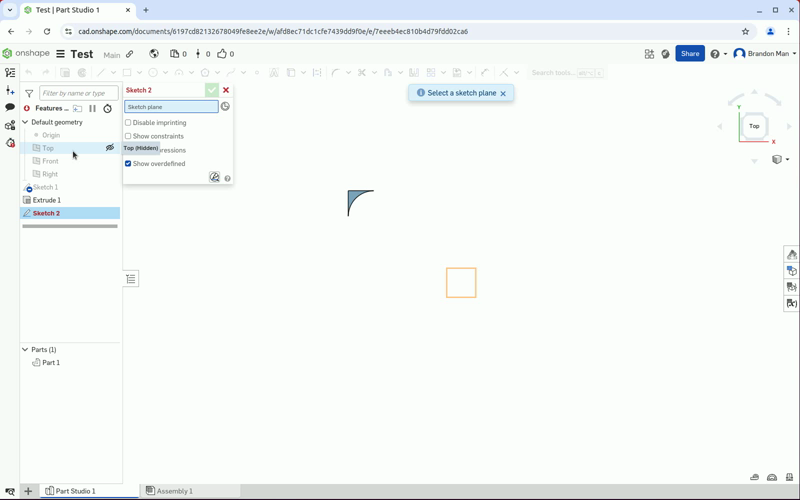
click(73, 150)
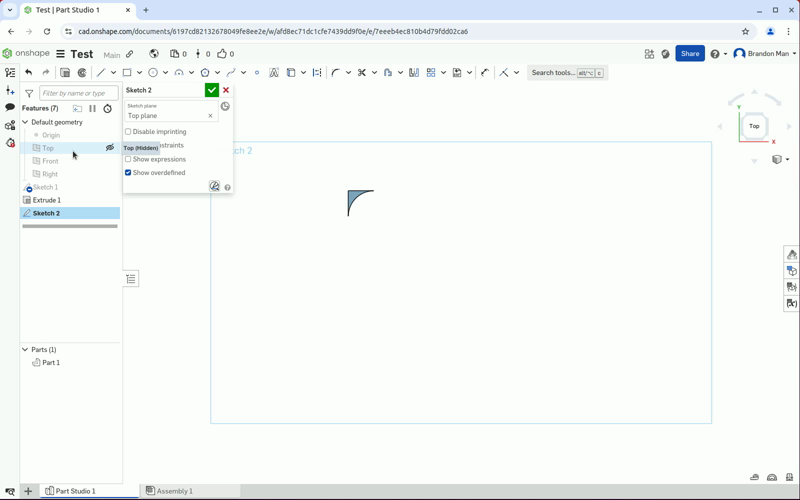
mouse_move(73, 352)
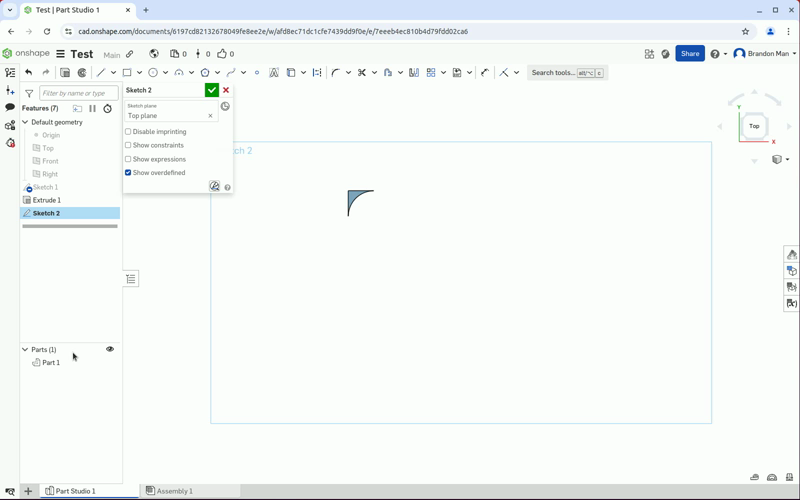
key(y)
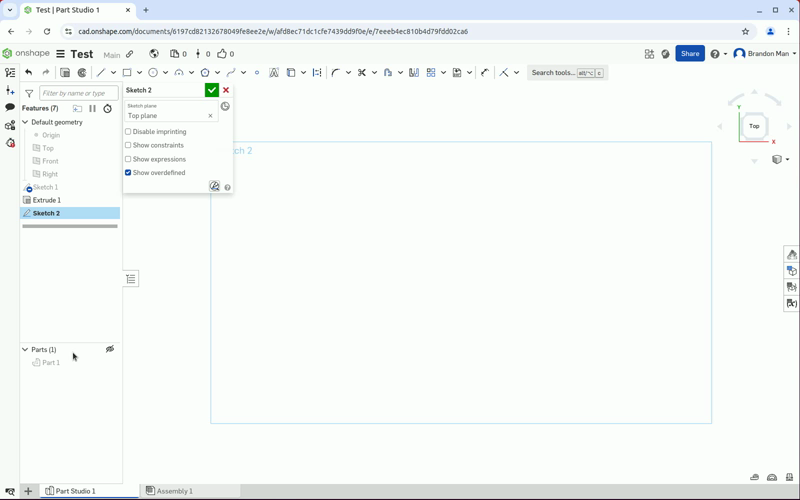
key(l)
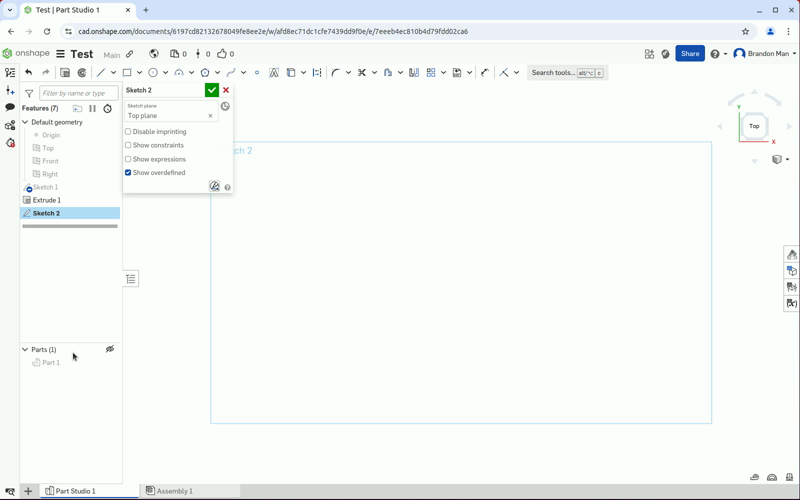
key_down(shift)
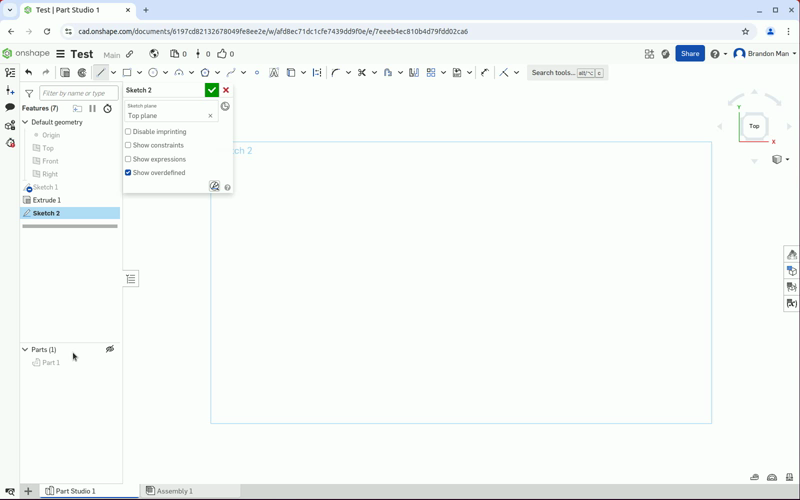
mouse_move(348, 239)
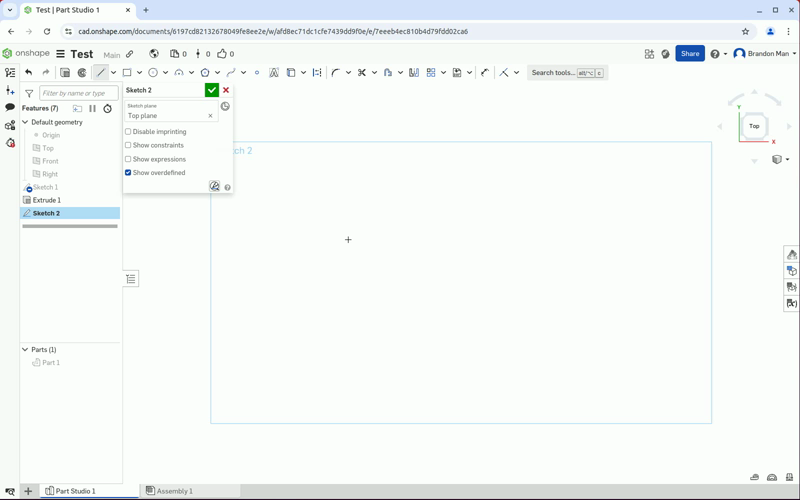
click(348, 239)
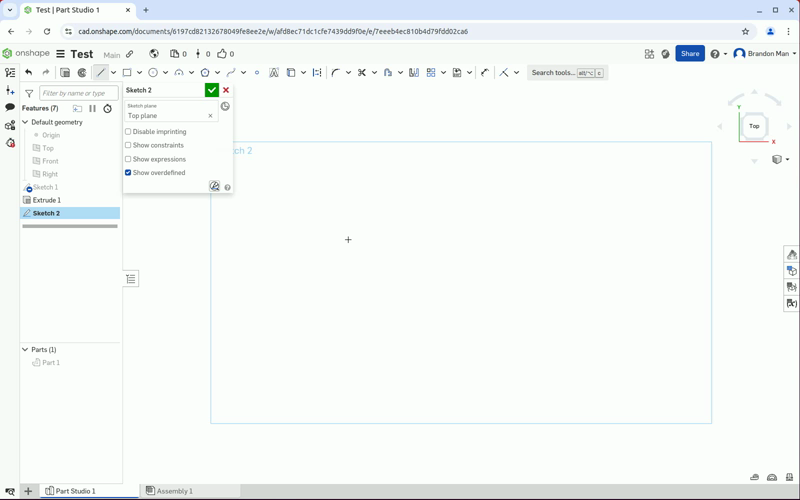
key_up(shift)
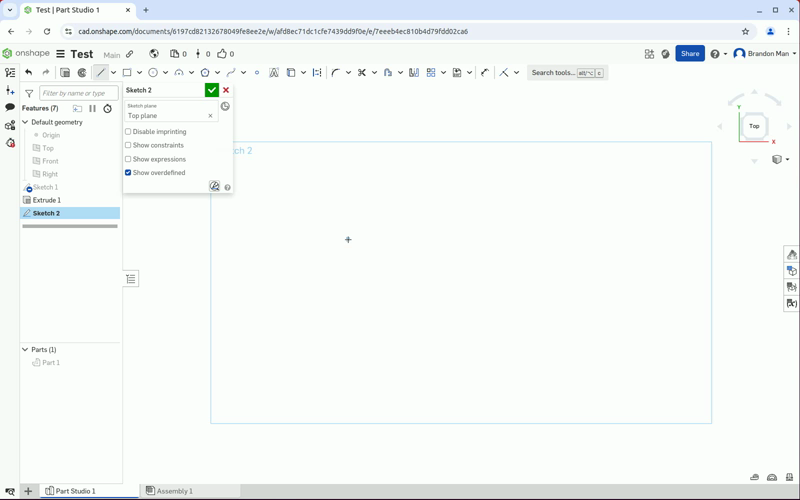
key_down(shift)
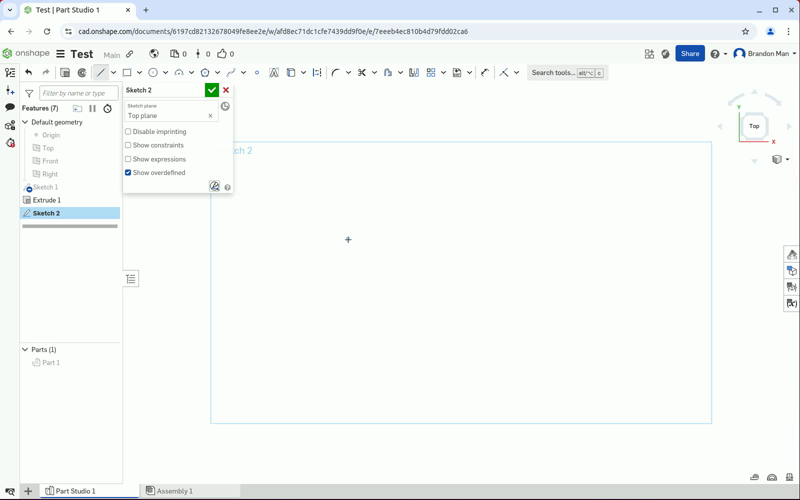
mouse_move(378, 239)
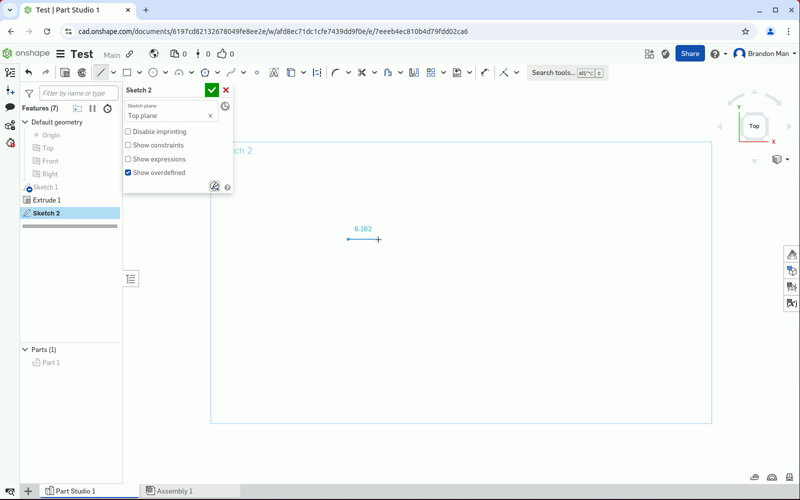
mouse_move(373, 240)
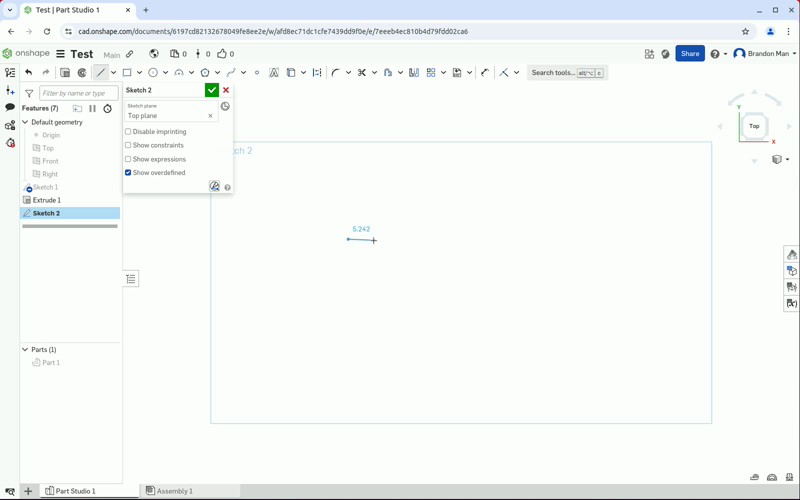
click(373, 240)
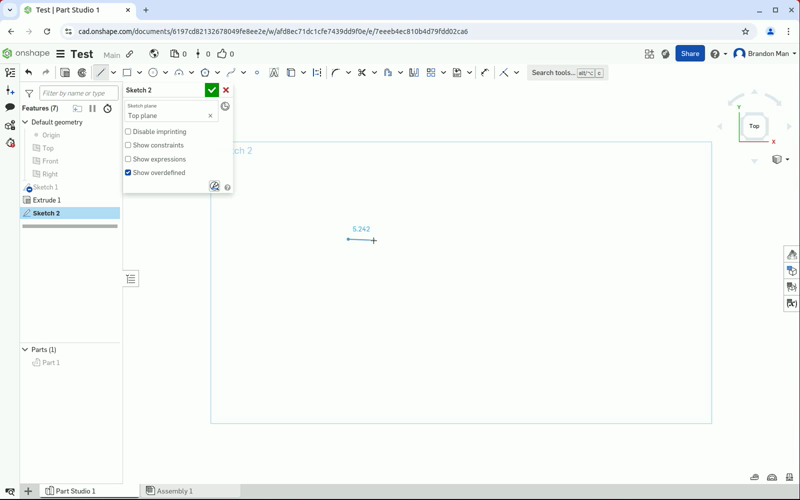
key_up(shift)
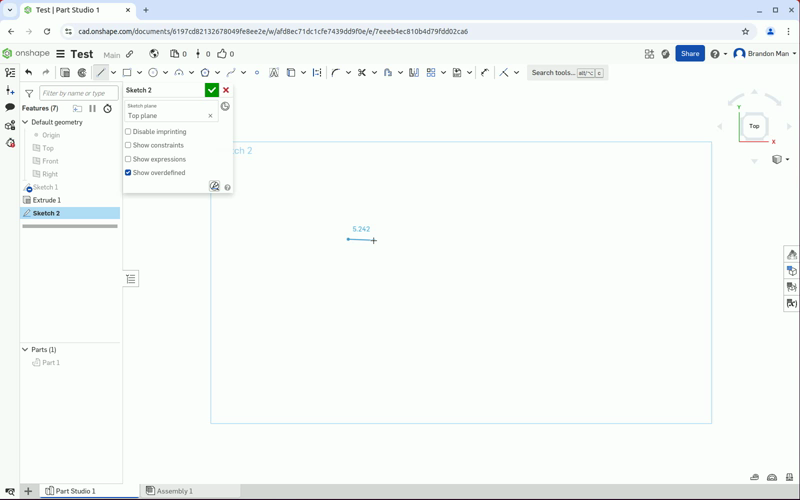
key(esc)
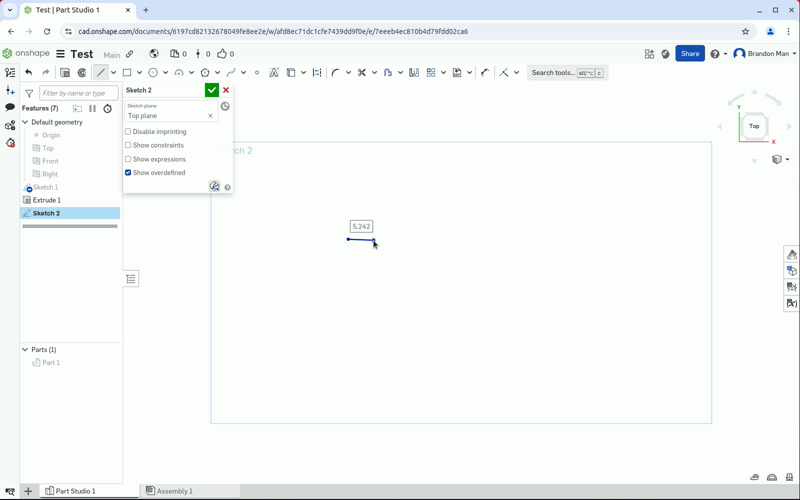
key(a)
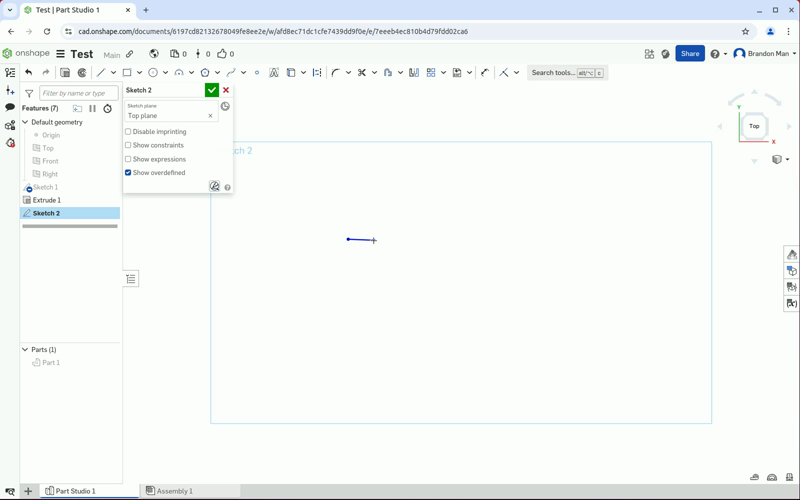
mouse_move(373, 240)
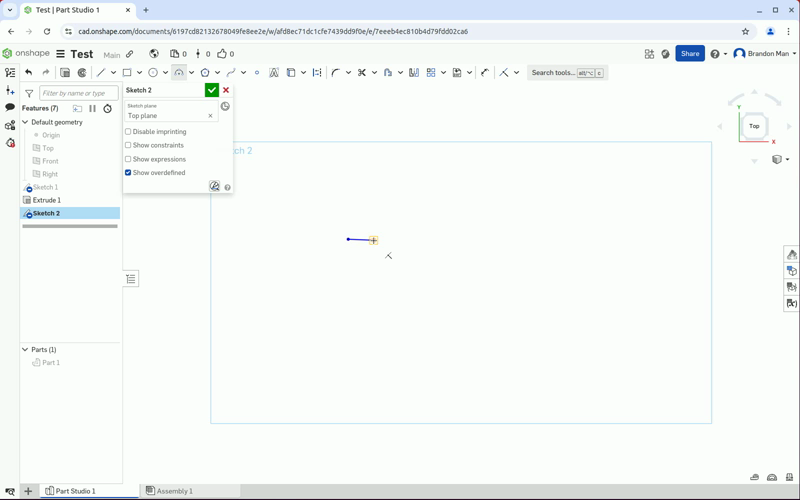
click(373, 240)
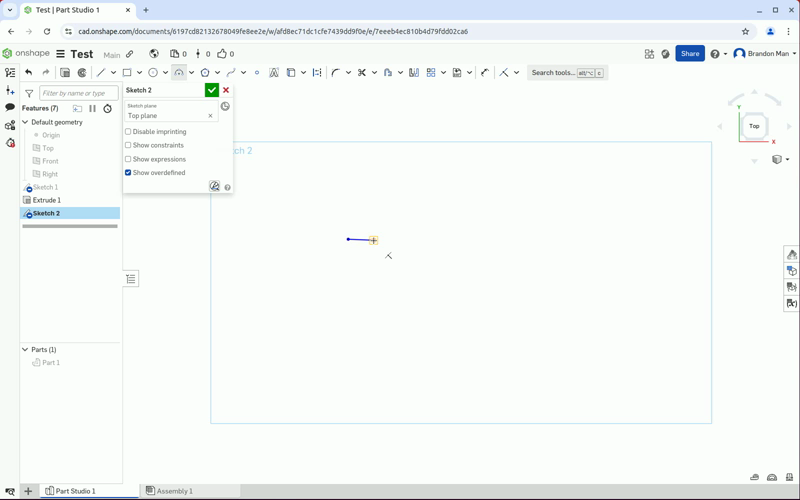
key_down(shift)
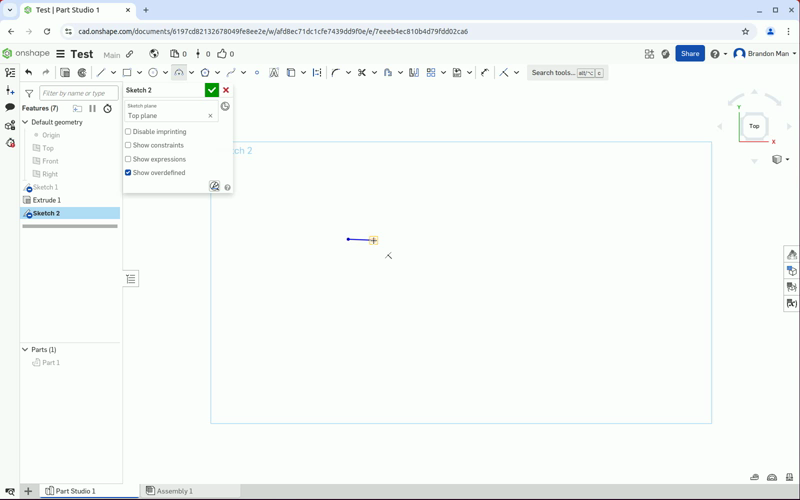
mouse_move(348, 213)
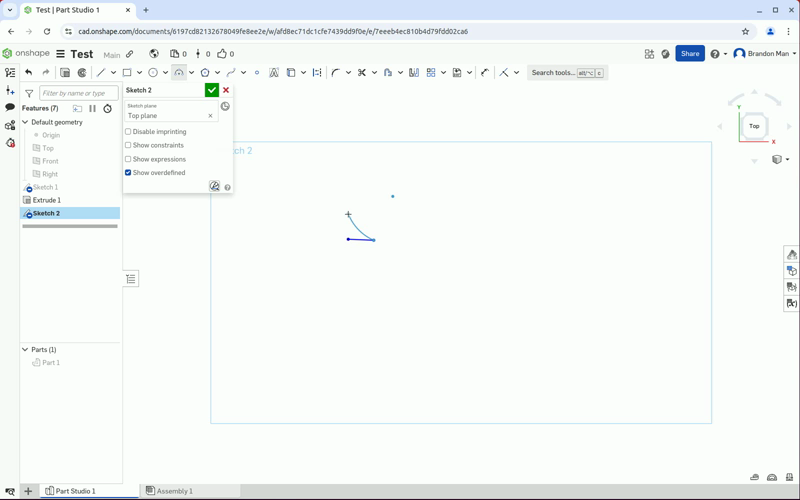
click(348, 213)
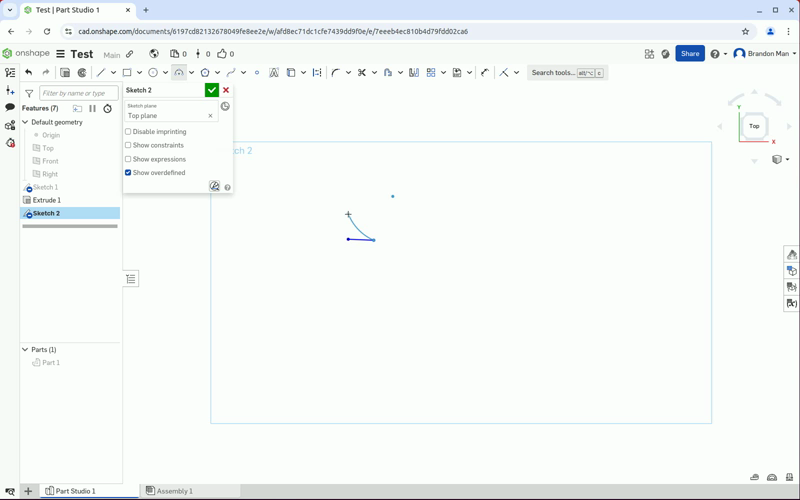
mouse_move(355, 232)
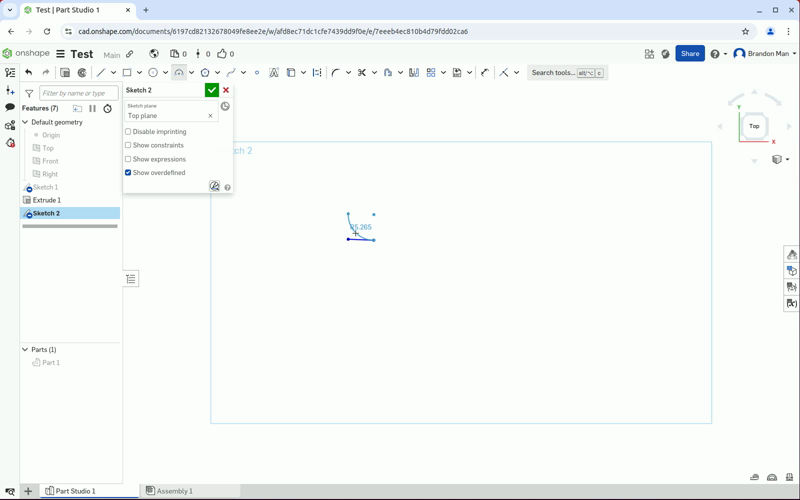
click(355, 232)
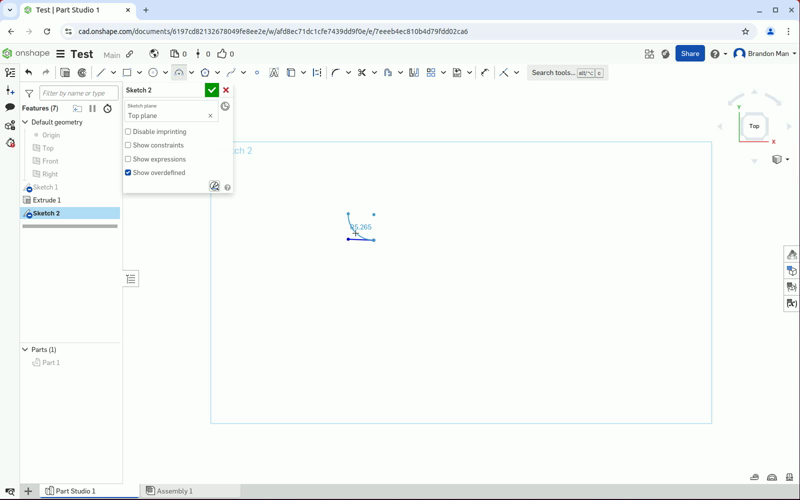
key_up(shift)
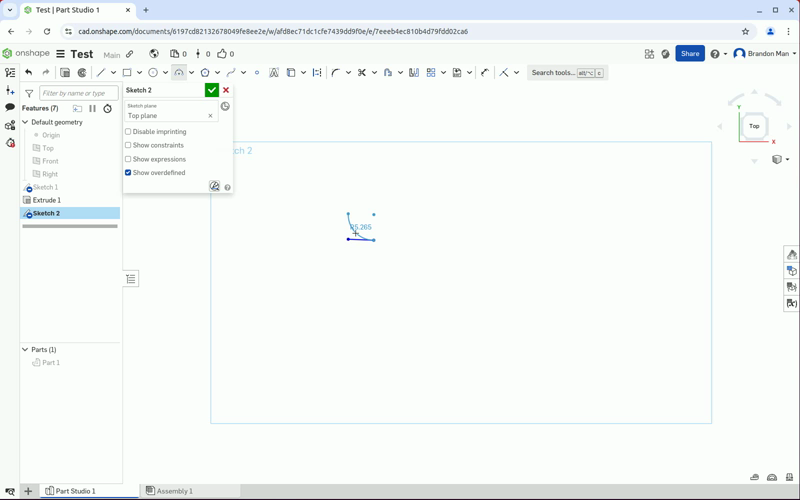
key(esc)
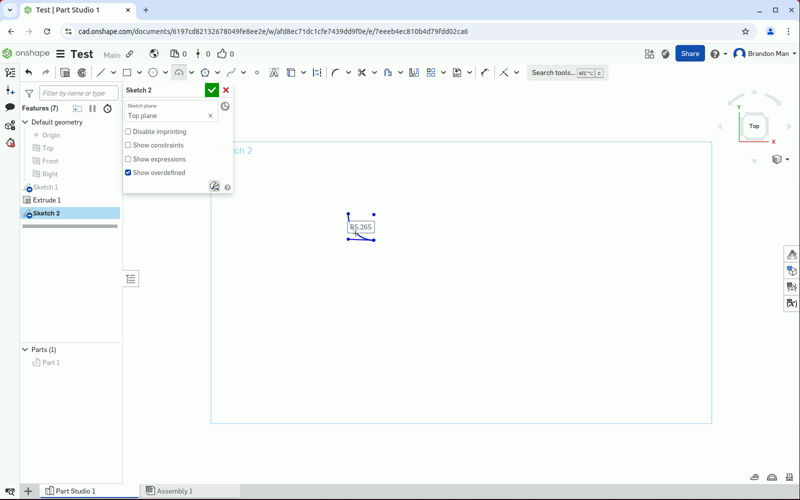
key(l)
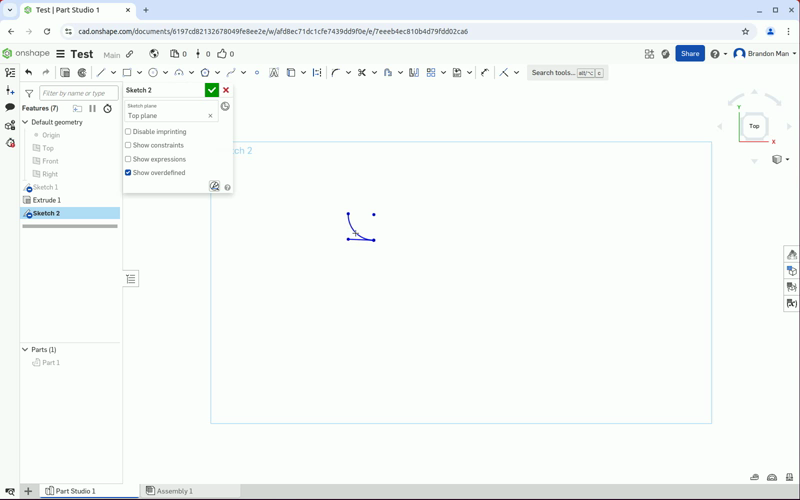
mouse_move(348, 213)
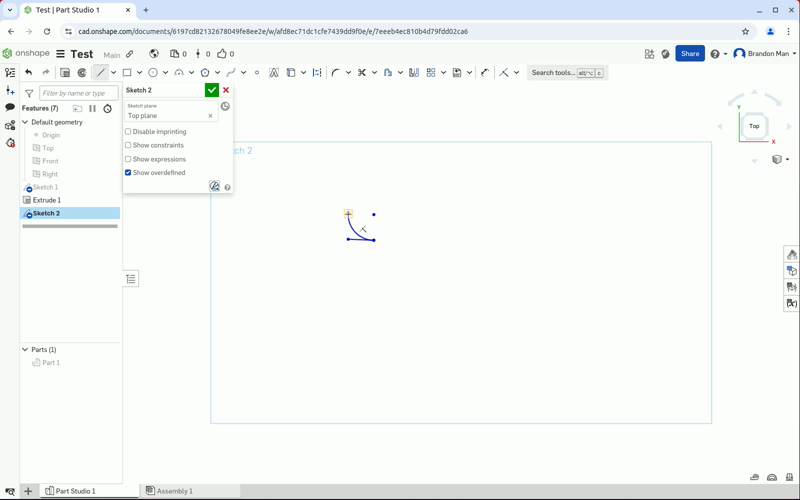
click(348, 213)
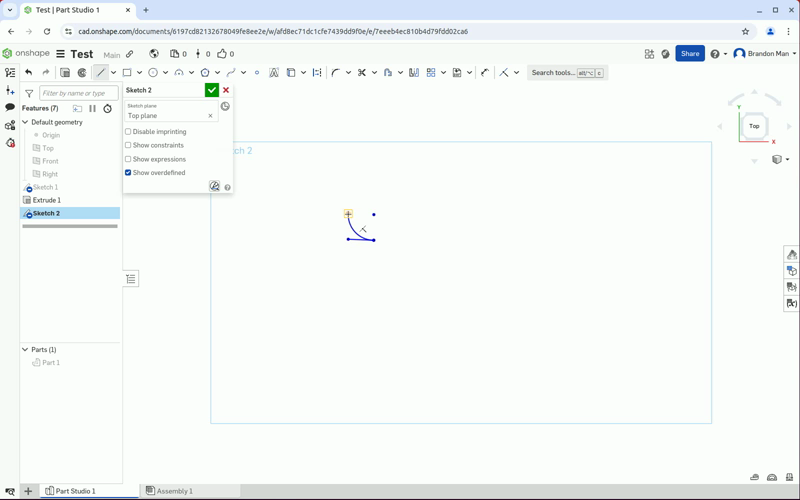
mouse_move(378, 213)
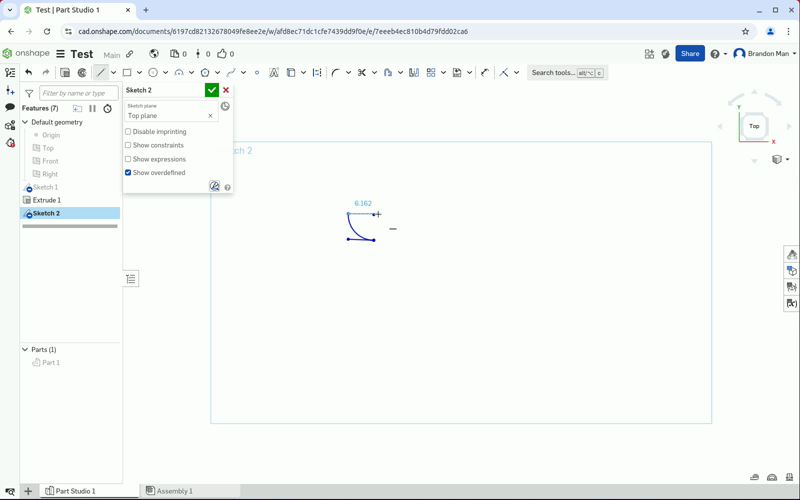
key_down(shift)
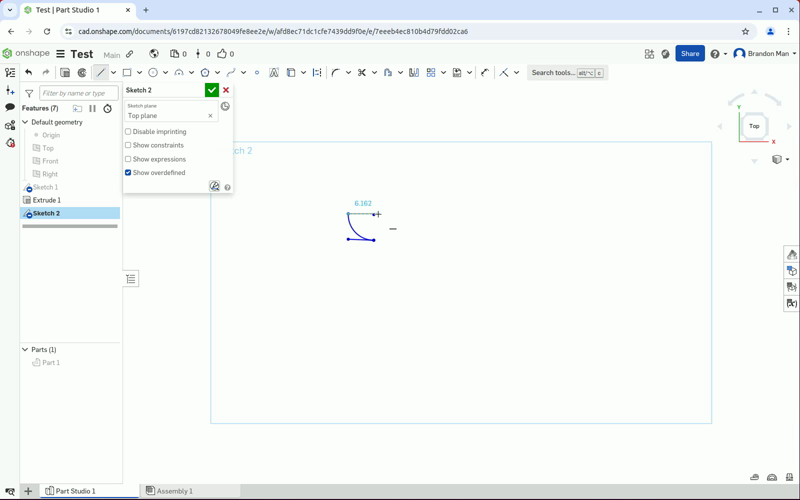
mouse_move(348, 239)
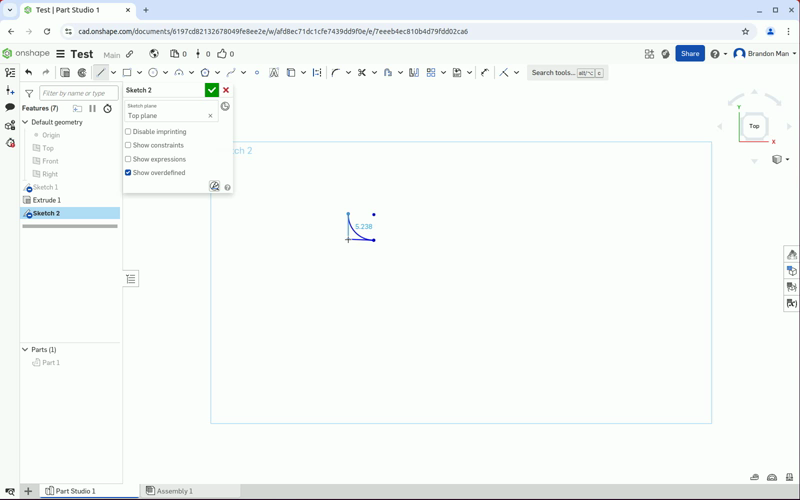
key_up(shift)
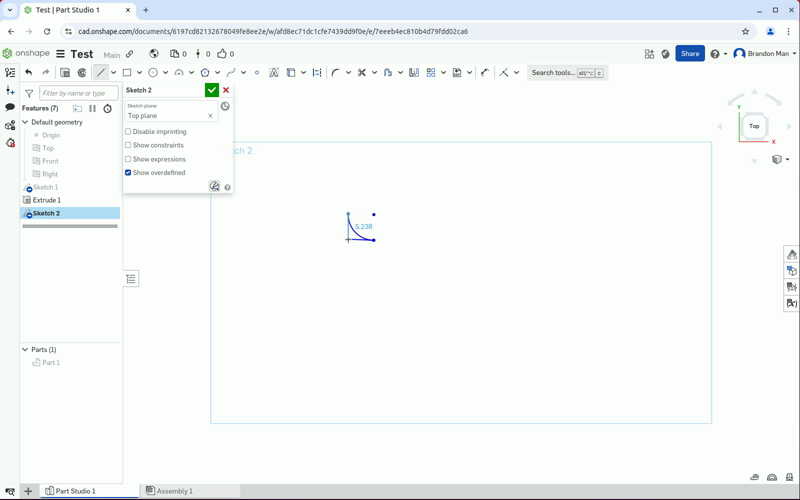
click(348, 239)
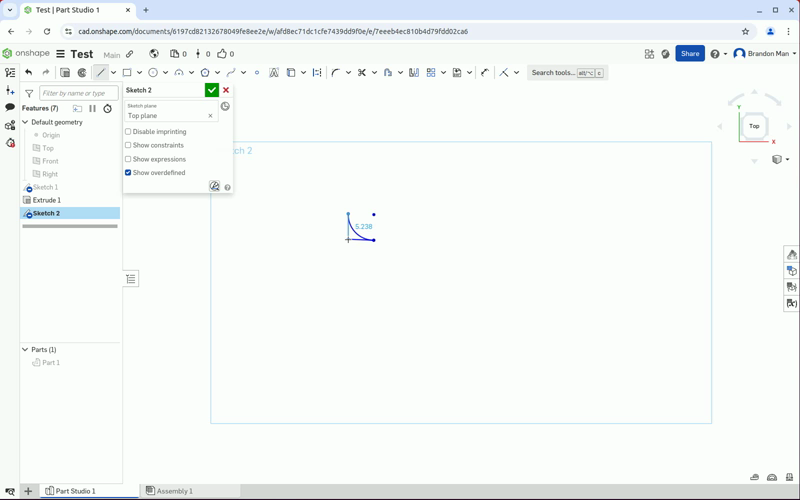
key(esc)
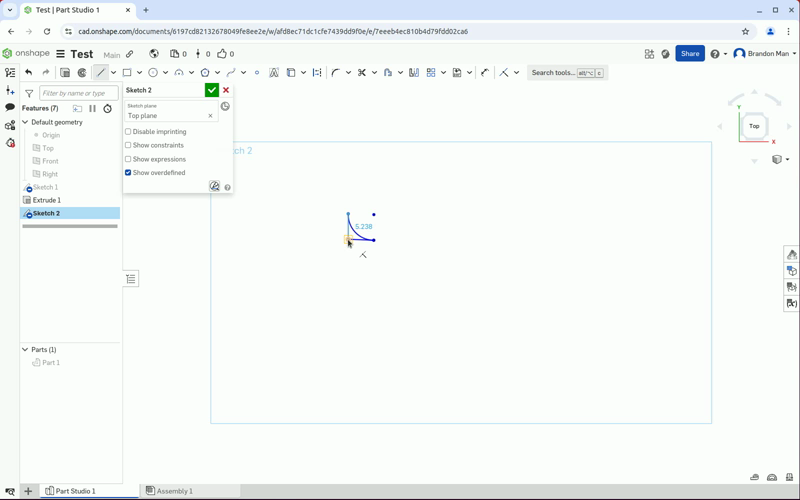
mouse_move(353, 238)
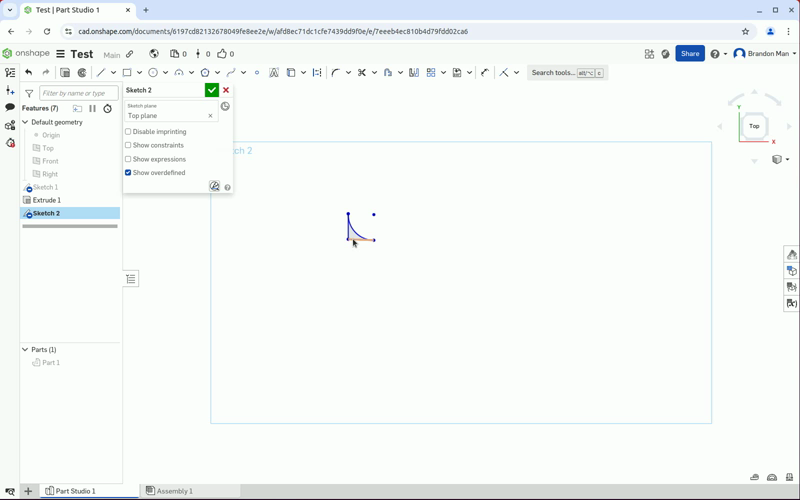
scroll(6)
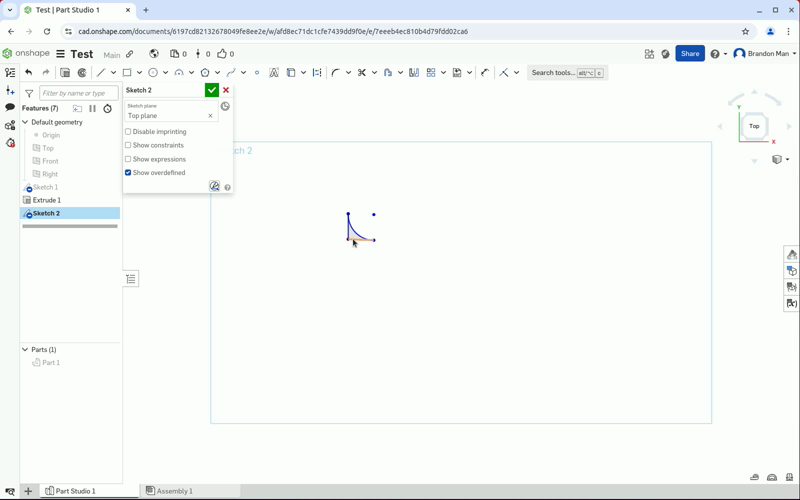
scroll(6)
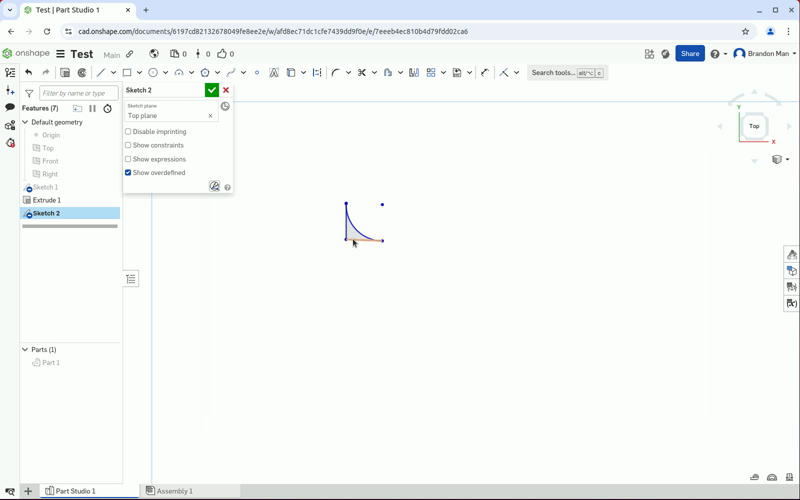
scroll(6)
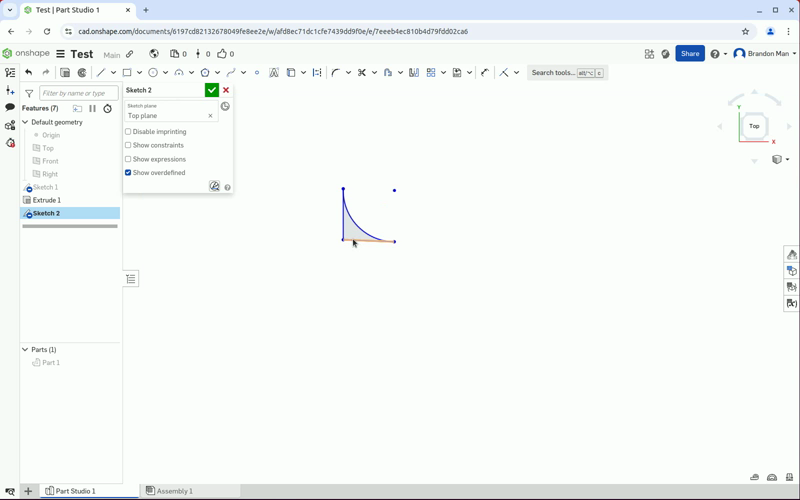
scroll(6)
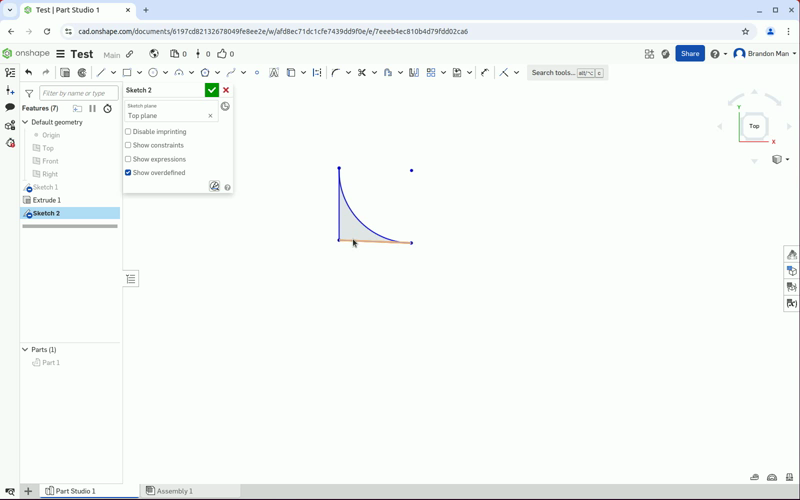
scroll(6)
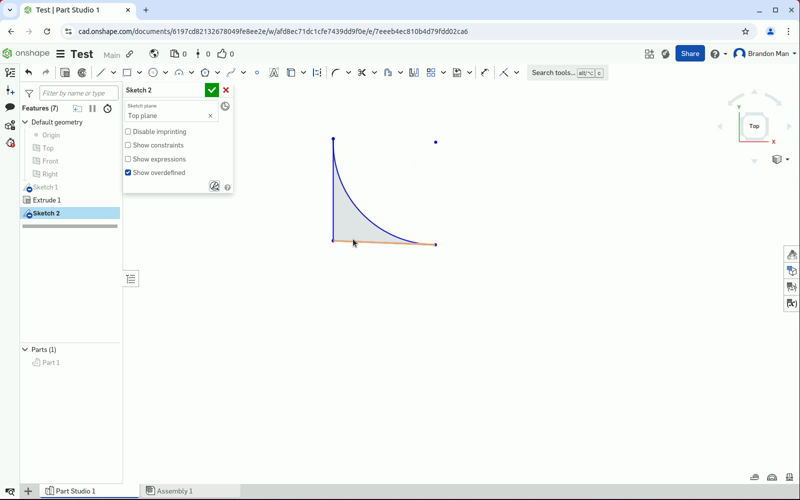
scroll(6)
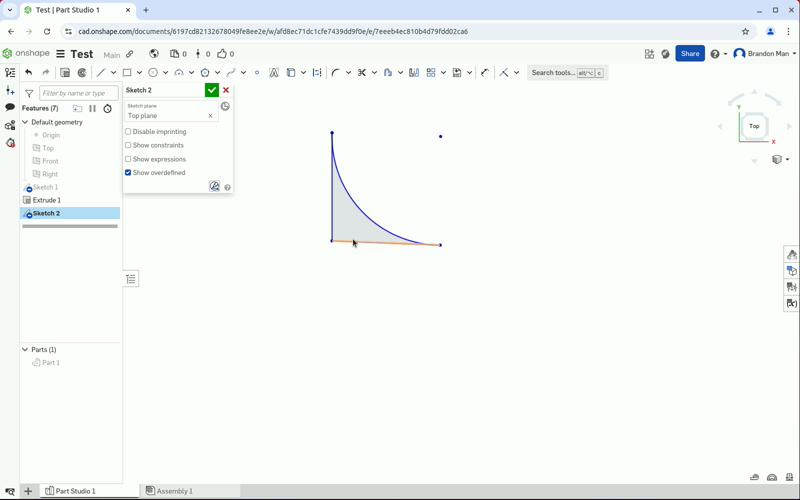
scroll(6)
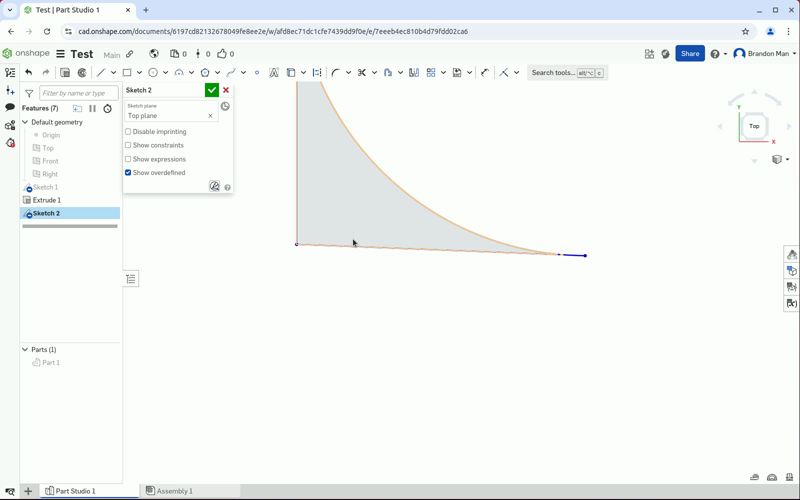
click(353, 238)
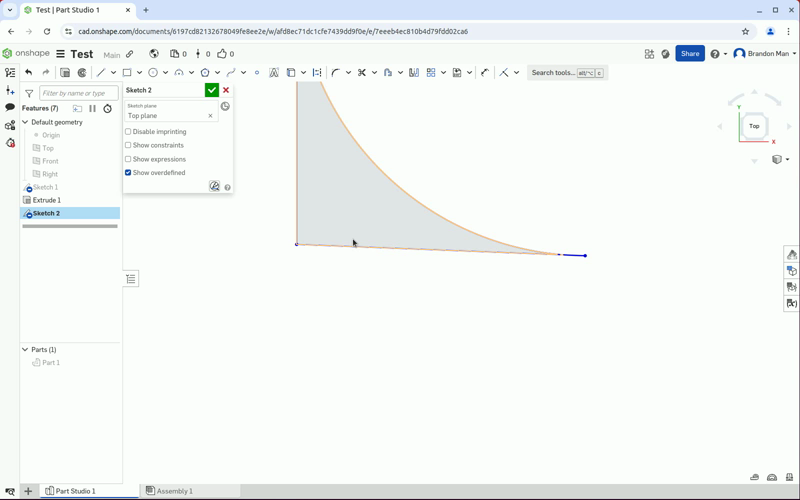
scroll(-6)
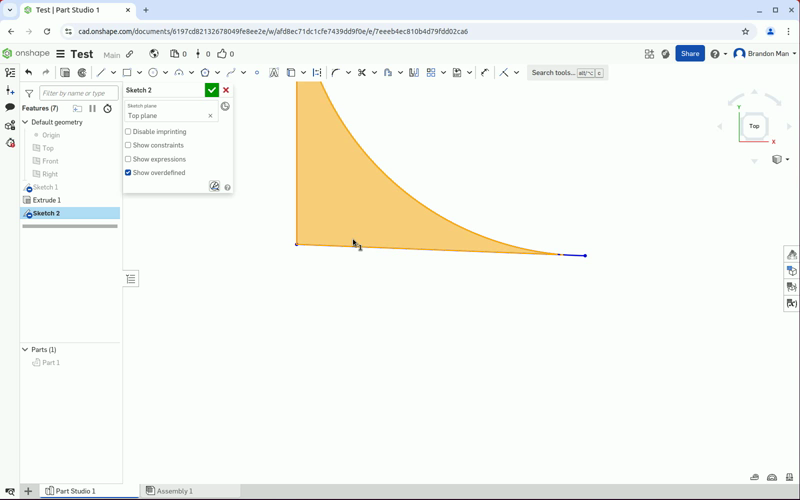
scroll(-6)
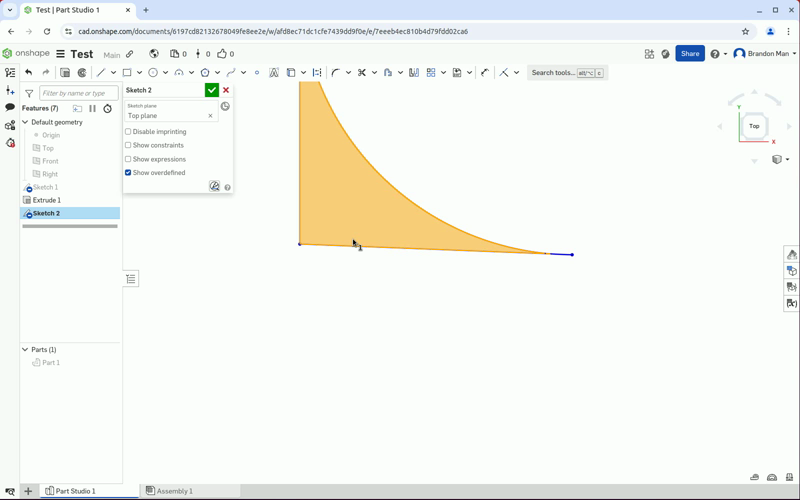
scroll(-6)
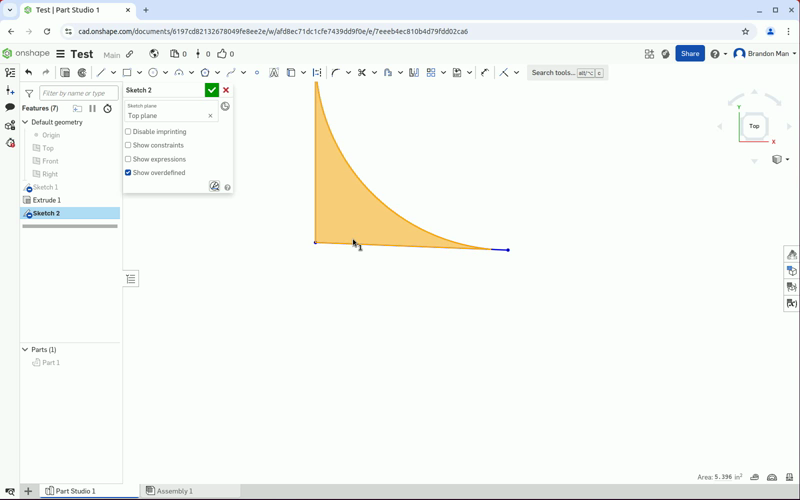
scroll(-6)
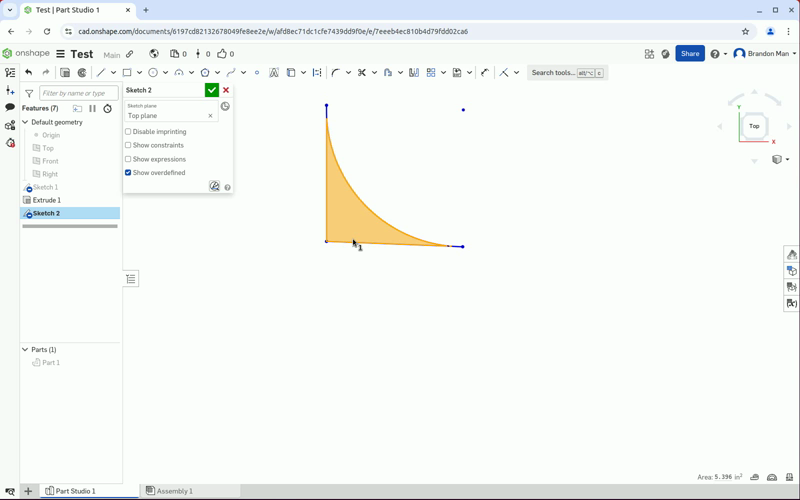
scroll(-6)
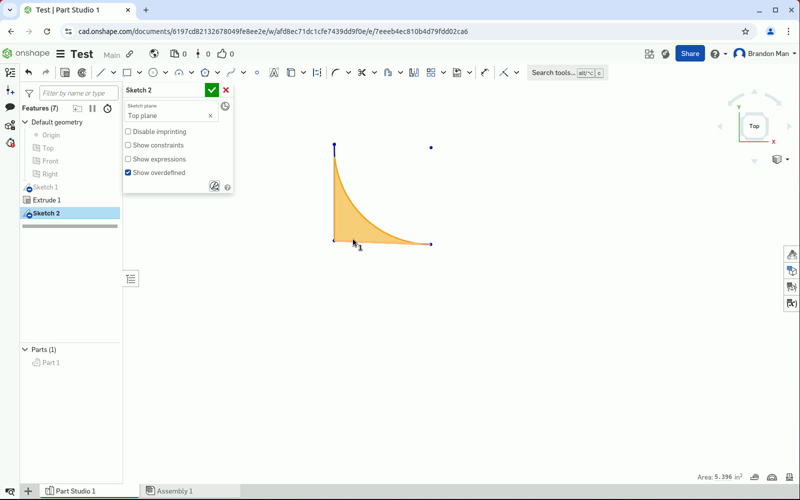
scroll(-6)
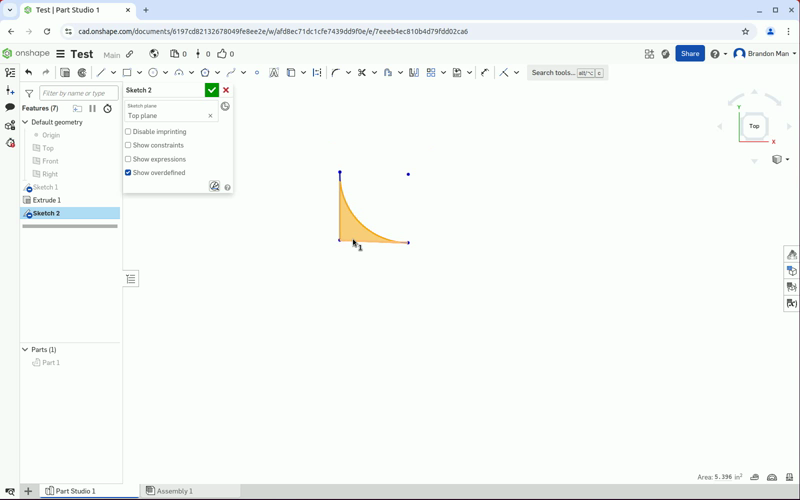
scroll(-6)
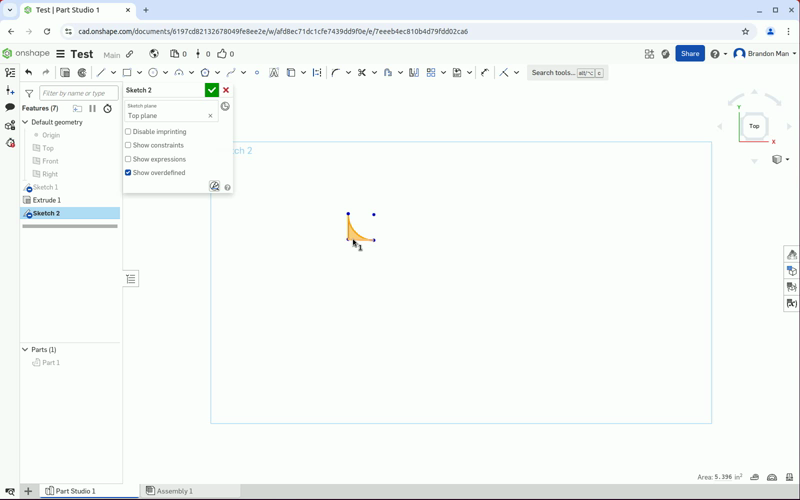
mouse_move(73, 352)
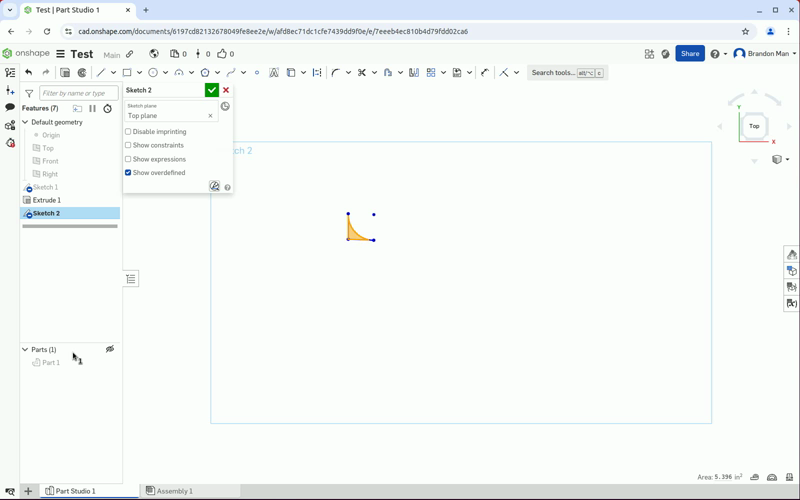
key(shift+y)
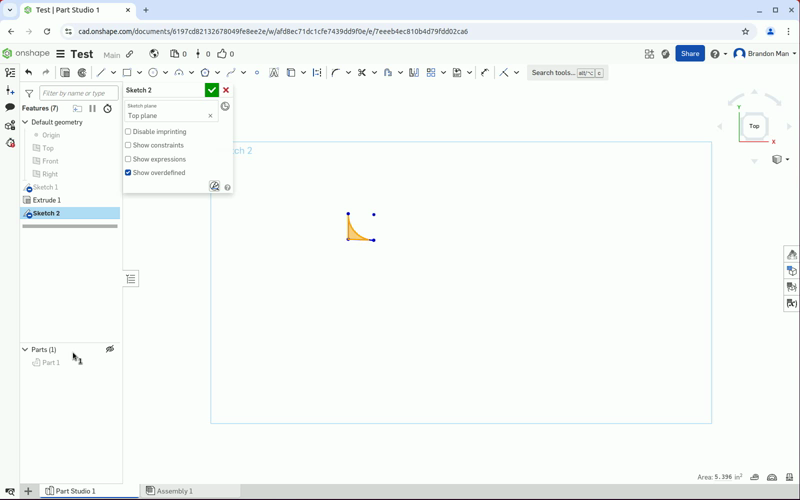
key(shift+e)
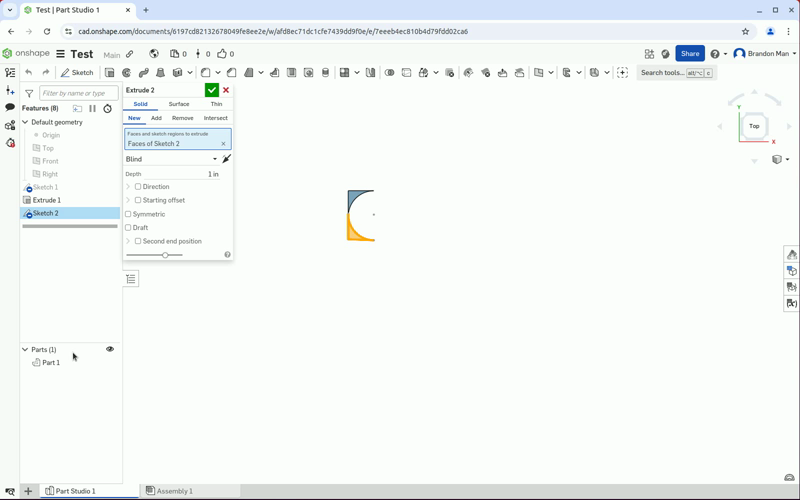
mouse_move(143, 106)
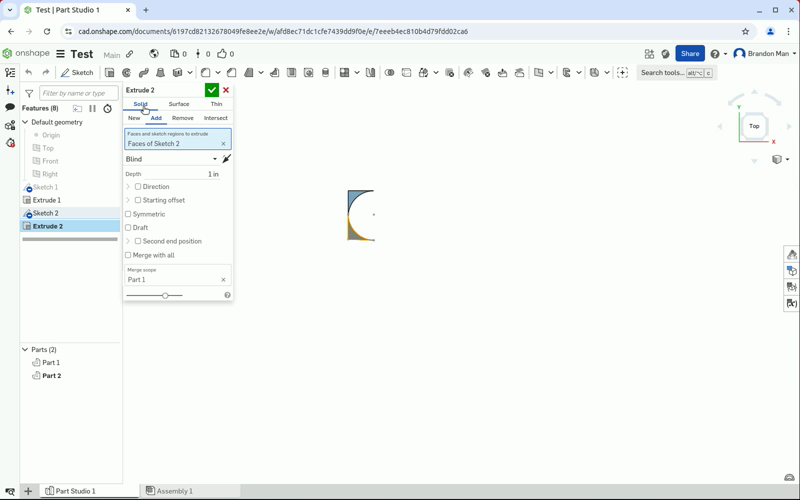
click(143, 106)
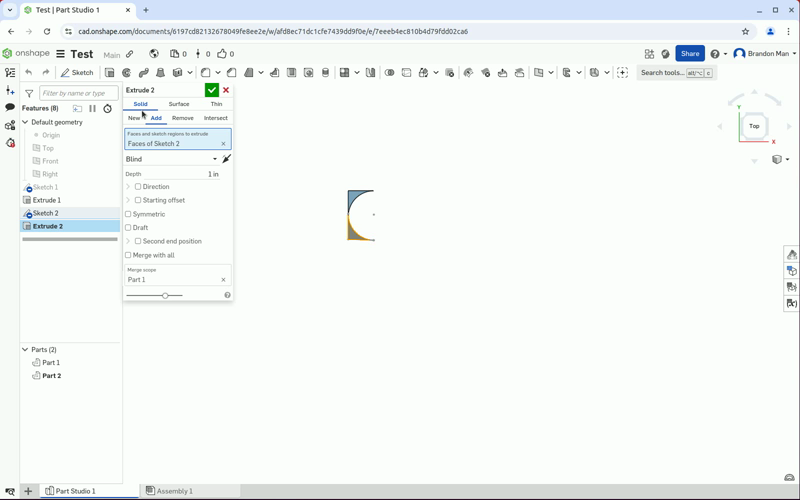
mouse_move(137, 120)
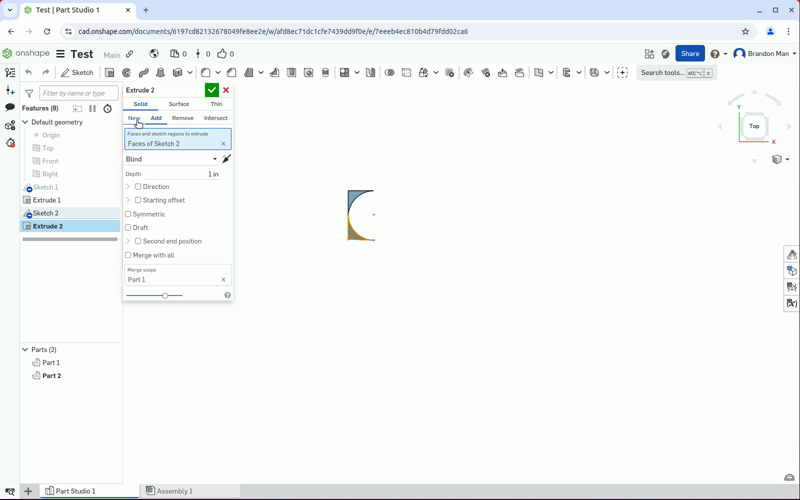
click(137, 120)
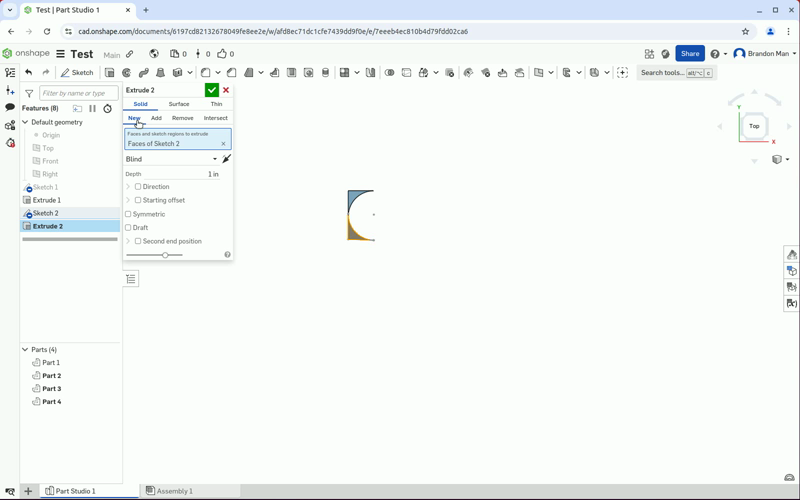
key(tab, 4)
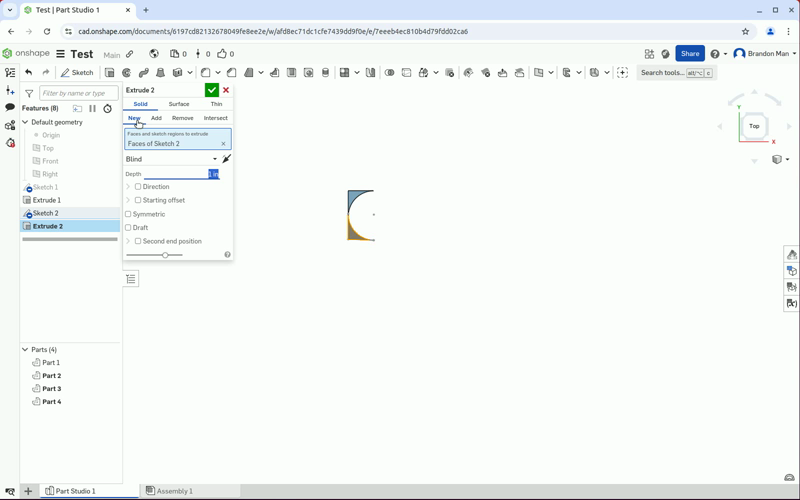
text(3.851)
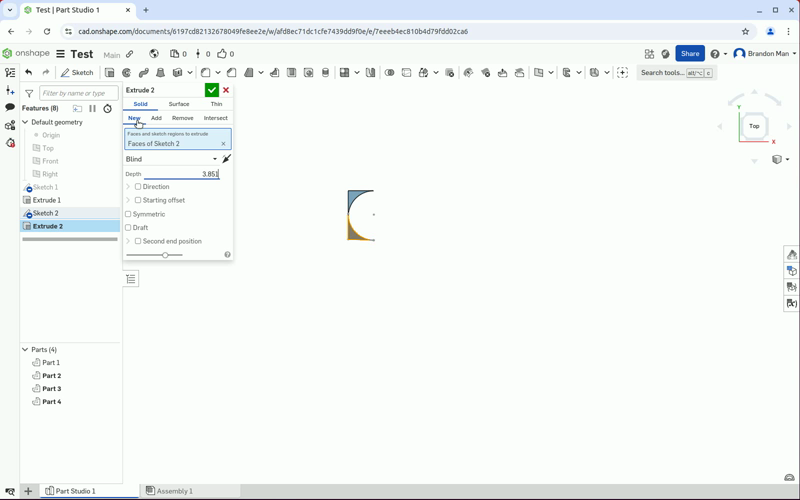
key(enter)
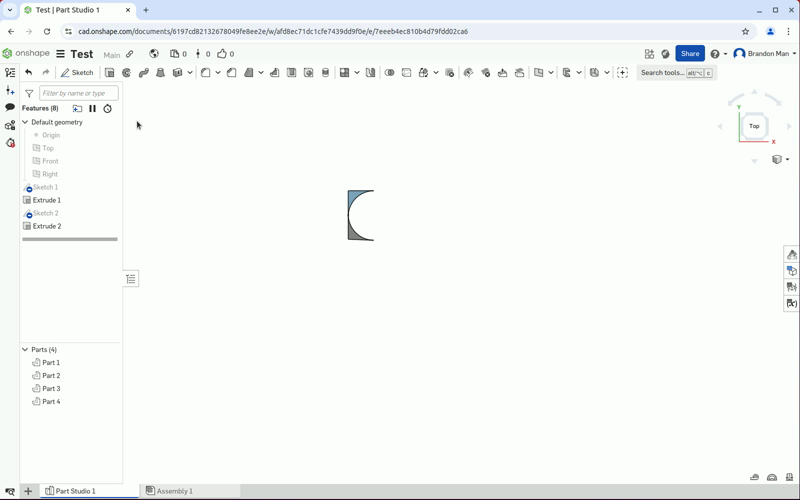
key(shift+h)
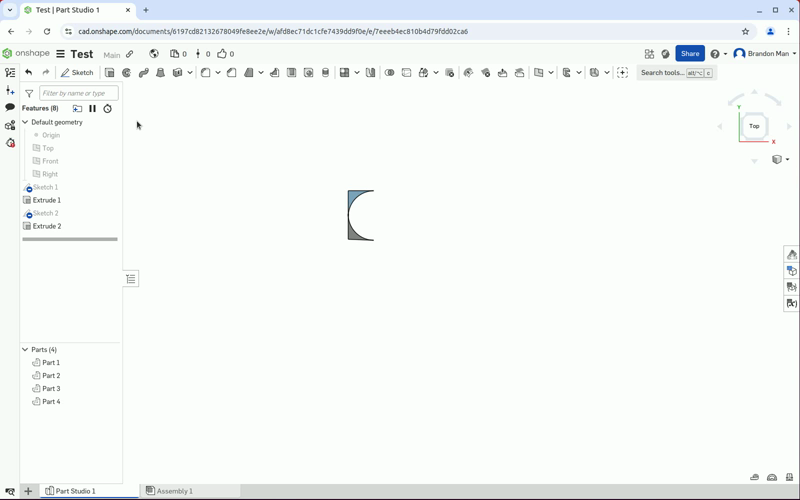
key(shift+h)
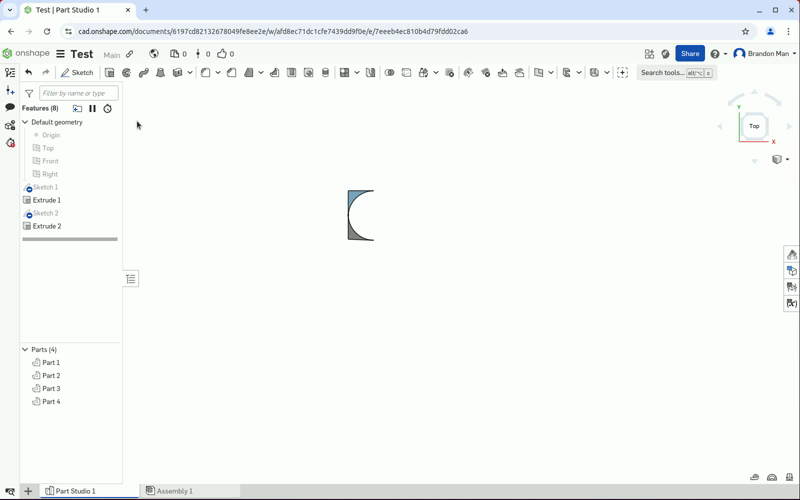
mouse_move(73, 189)
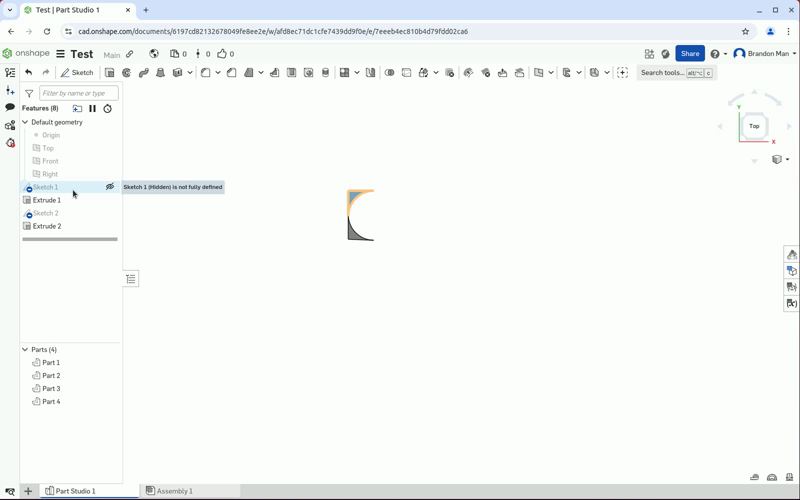
click(73, 189)
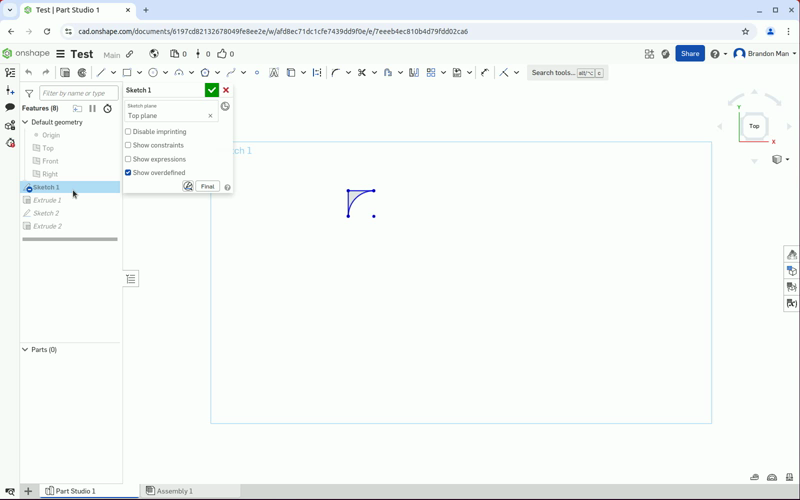
mouse_move(229, 92)
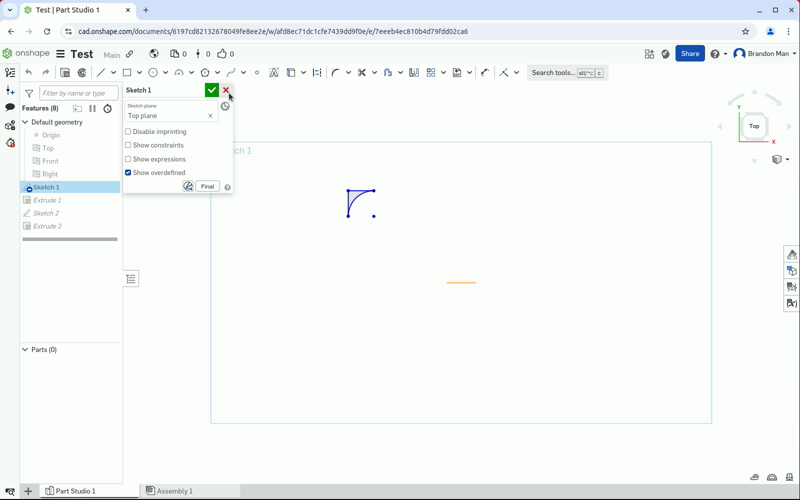
click(229, 92)
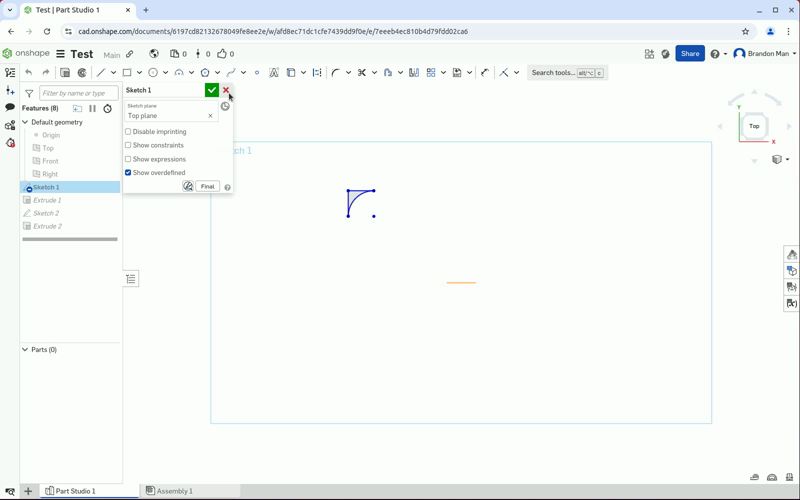
key(shift+s)
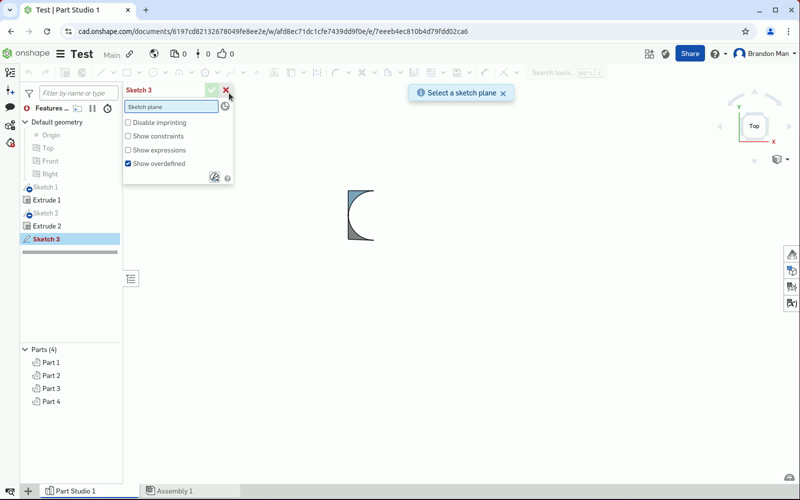
mouse_move(73, 150)
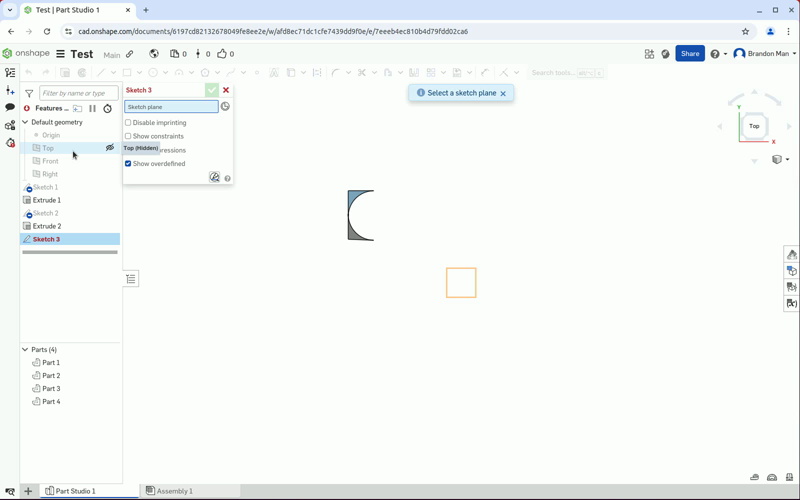
click(73, 150)
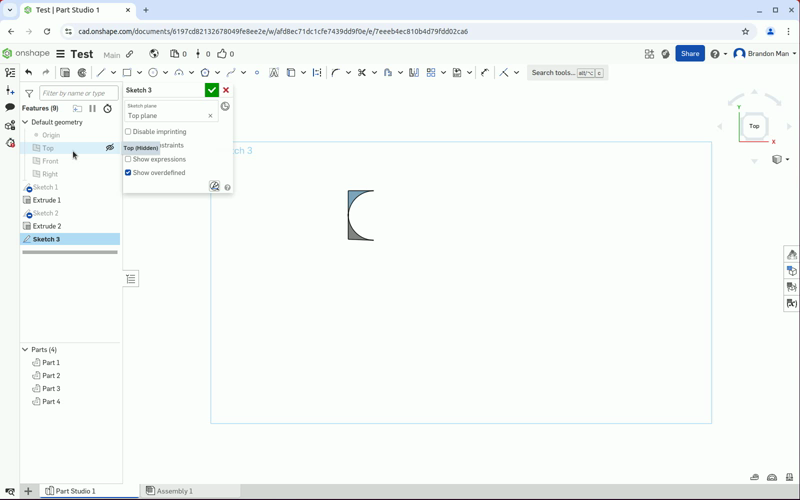
mouse_move(73, 352)
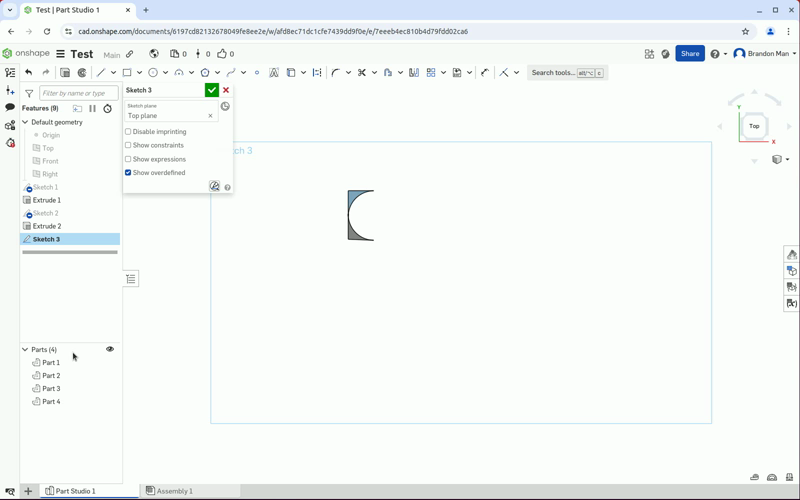
key(y)
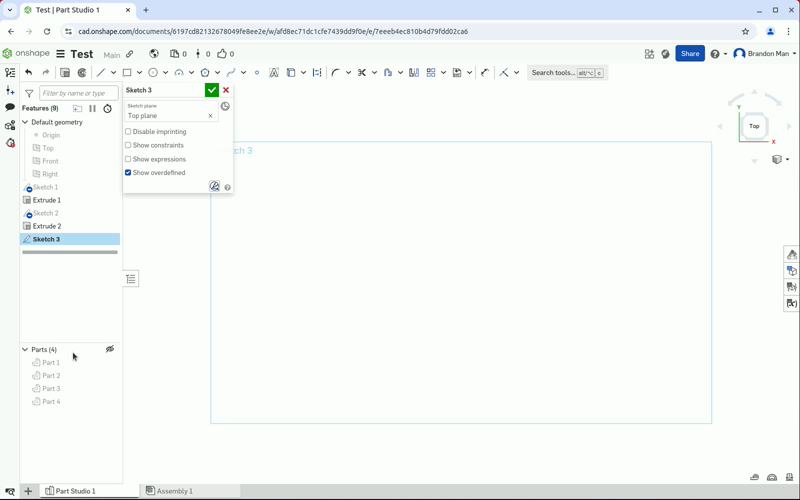
key(c)
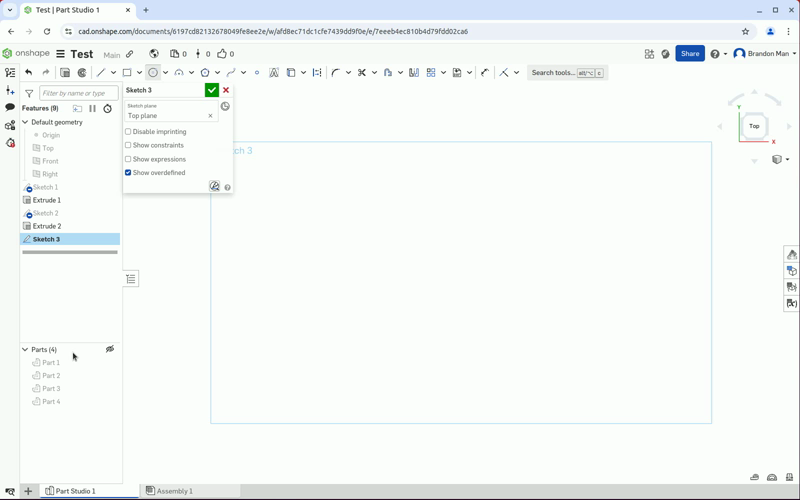
key_down(shift)
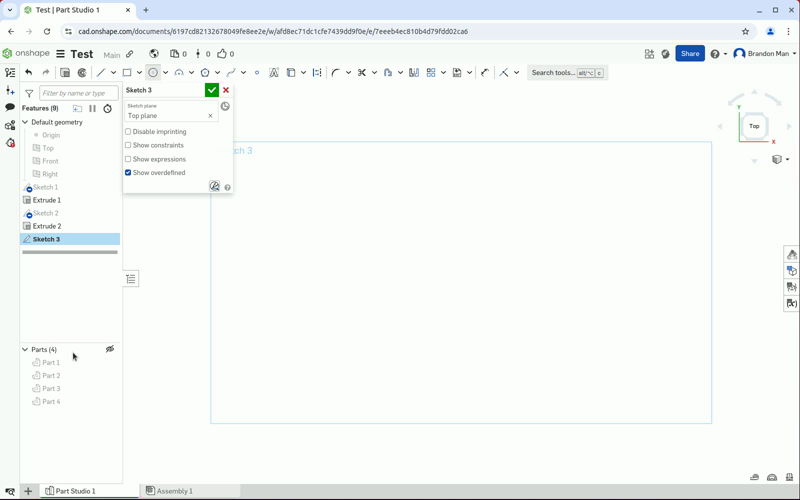
mouse_move(373, 216)
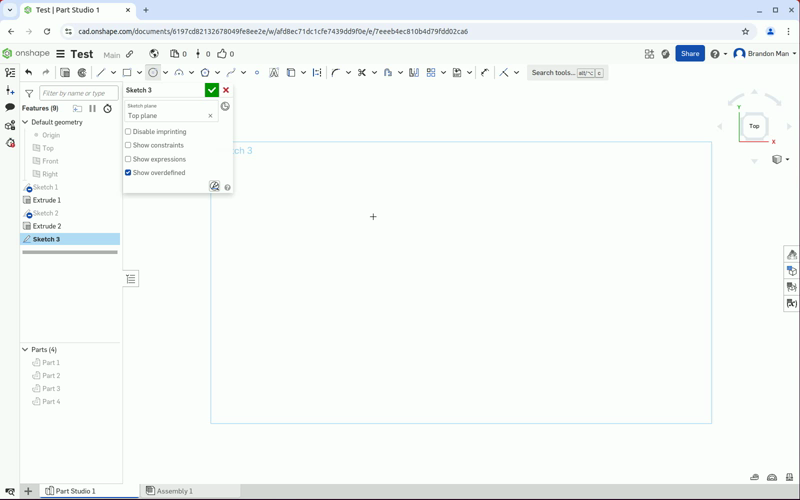
click(373, 216)
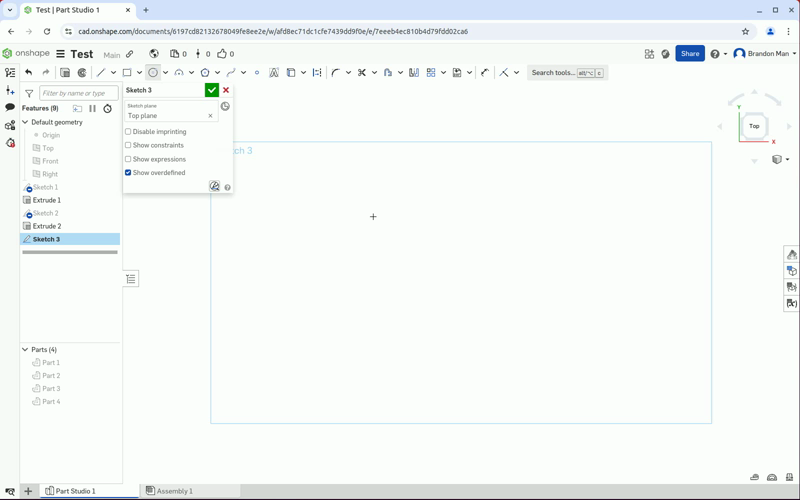
key_up(shift)
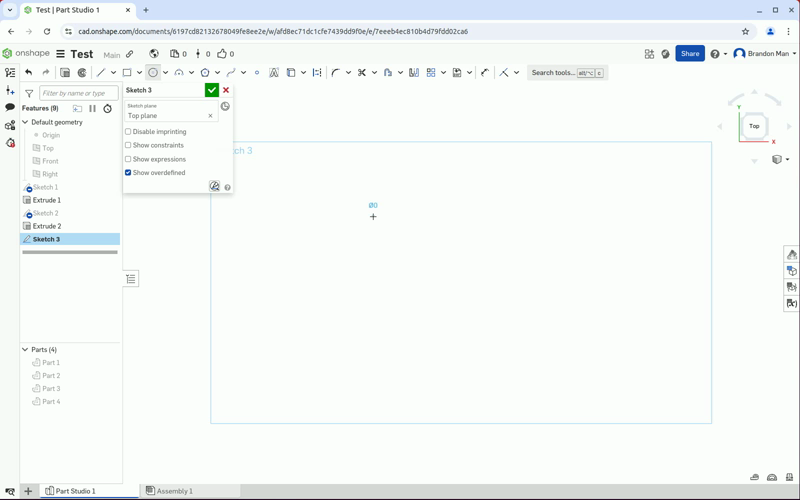
mouse_move(398, 216)
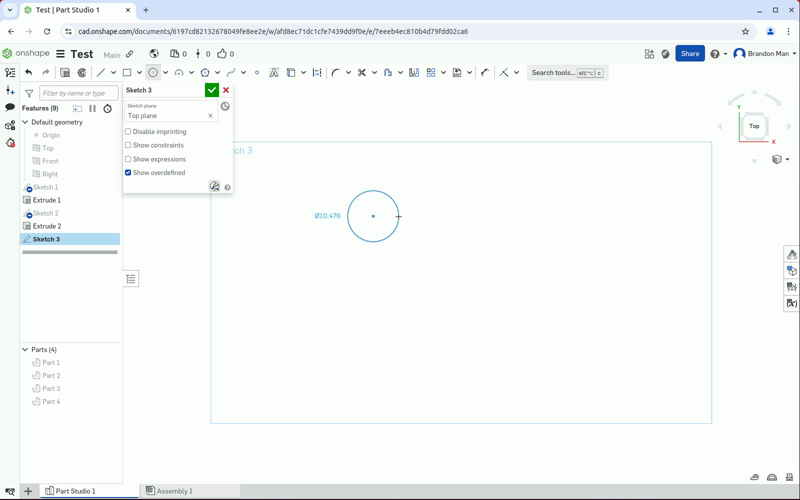
click(398, 216)
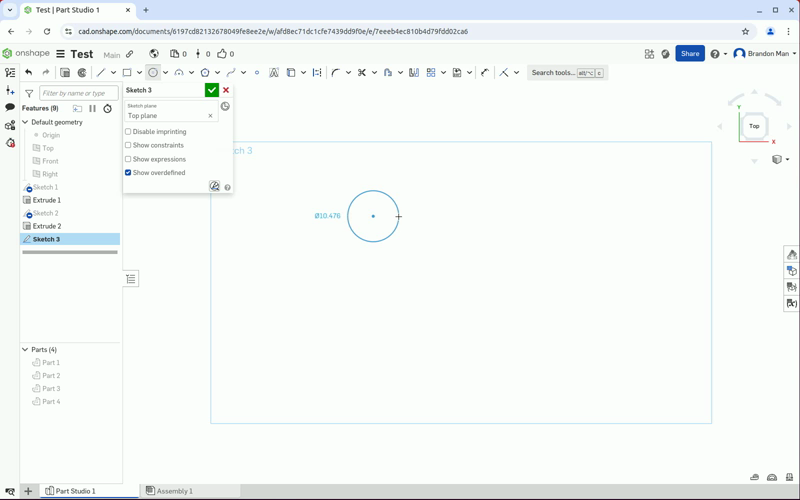
key(esc)
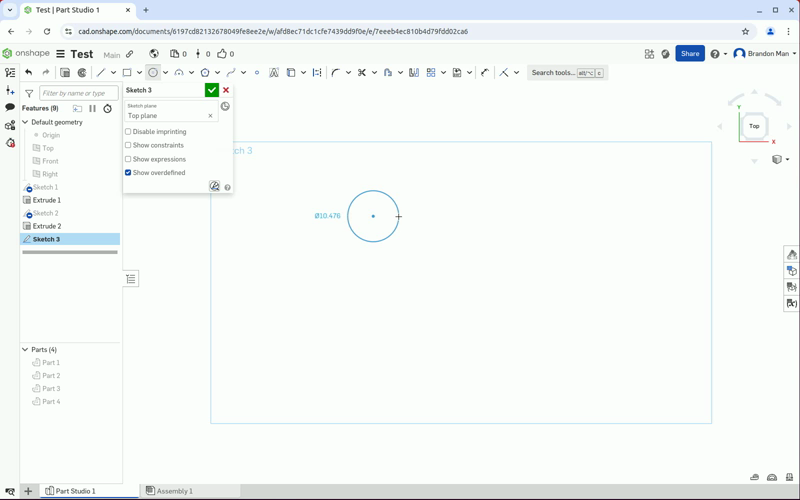
key(c)
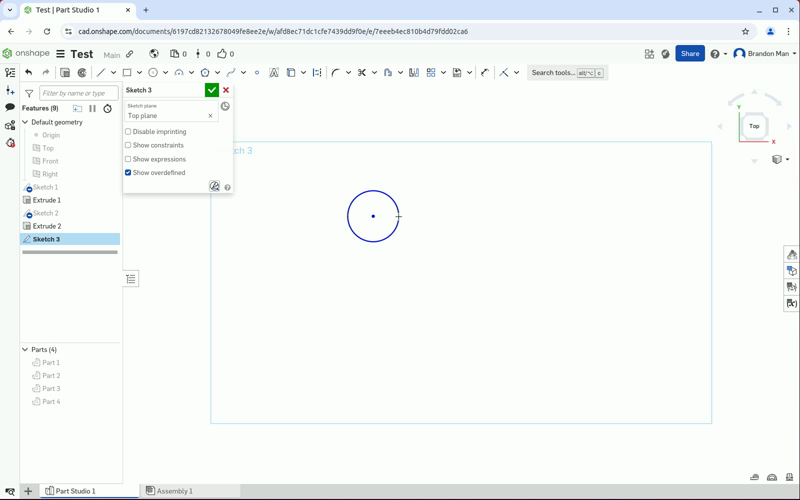
key_down(shift)
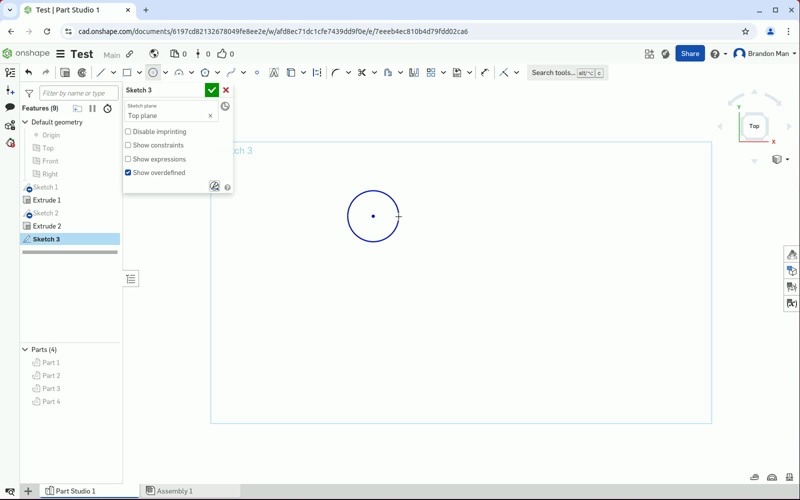
mouse_move(373, 216)
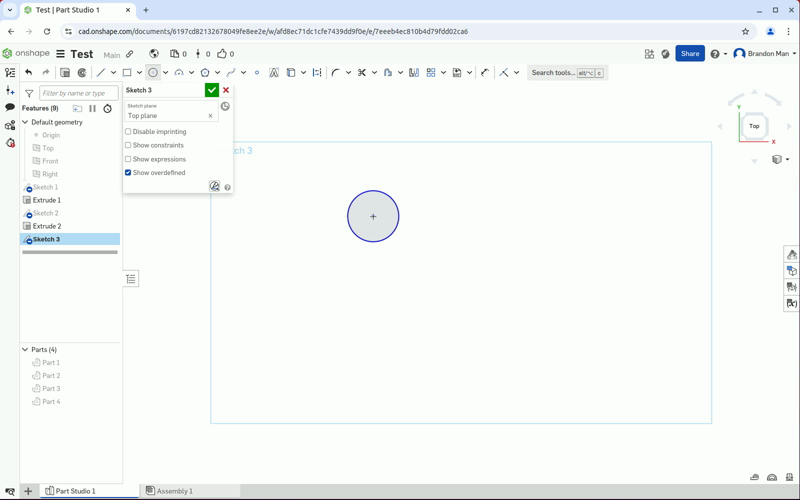
click(373, 216)
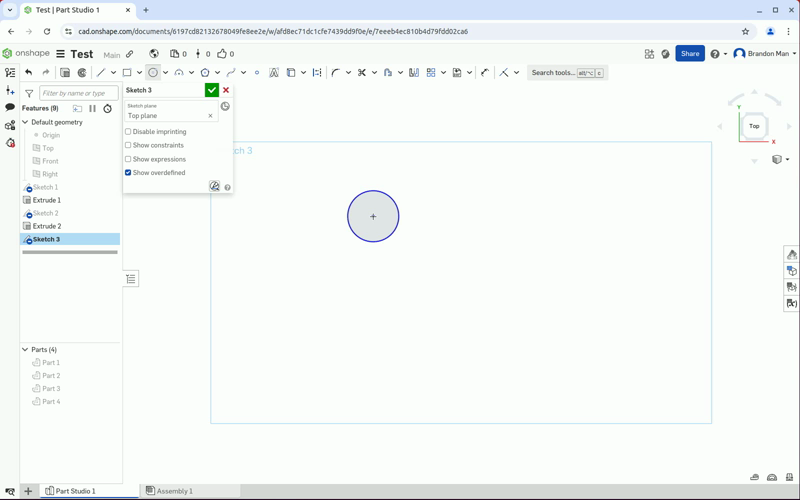
key_up(shift)
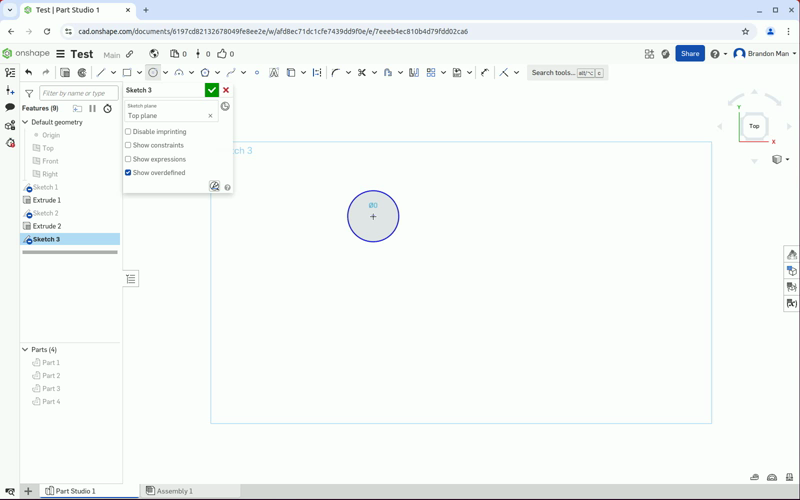
mouse_move(391, 216)
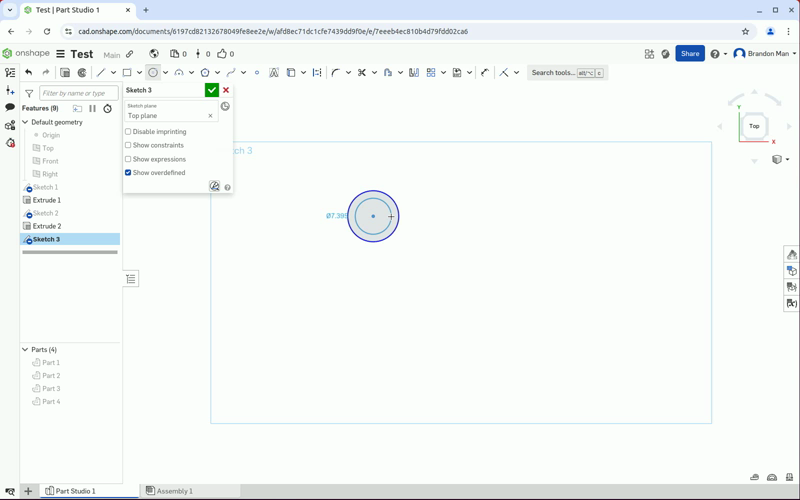
click(391, 216)
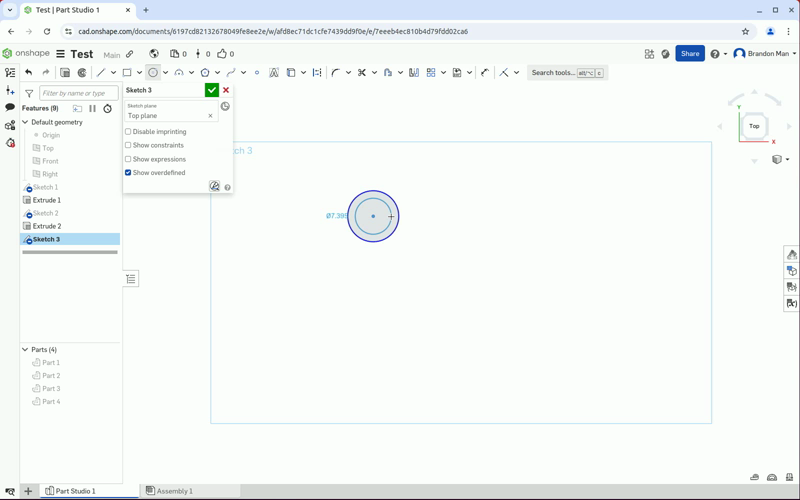
key(esc)
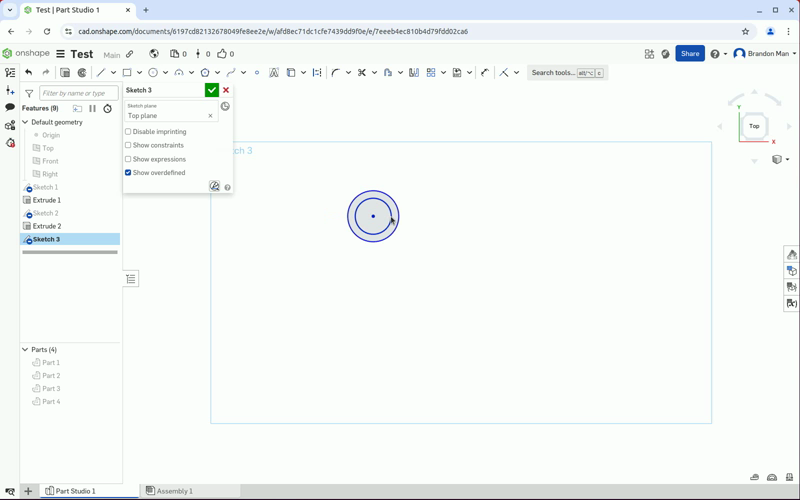
mouse_move(356, 202)
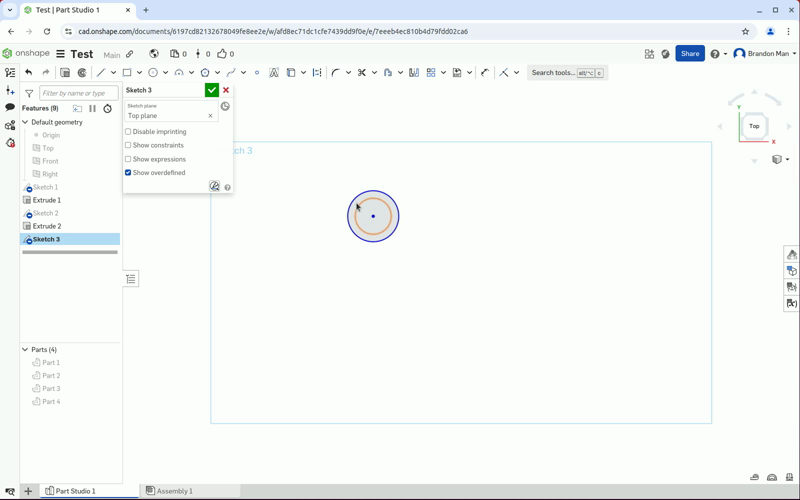
scroll(6)
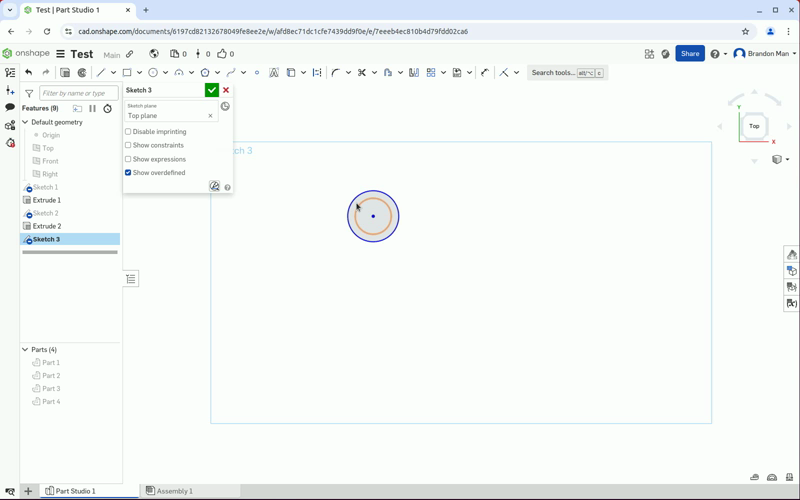
scroll(6)
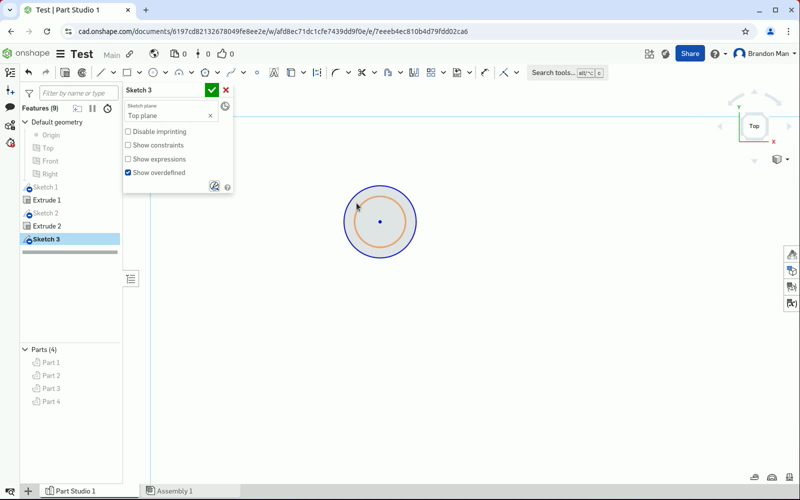
scroll(6)
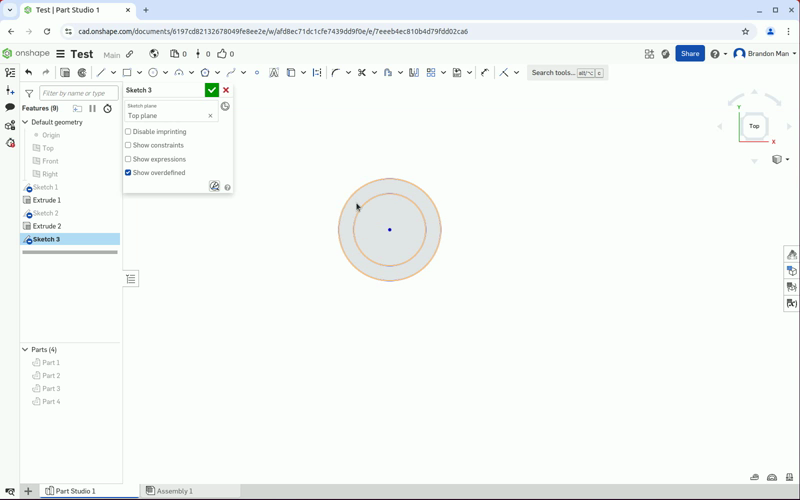
scroll(6)
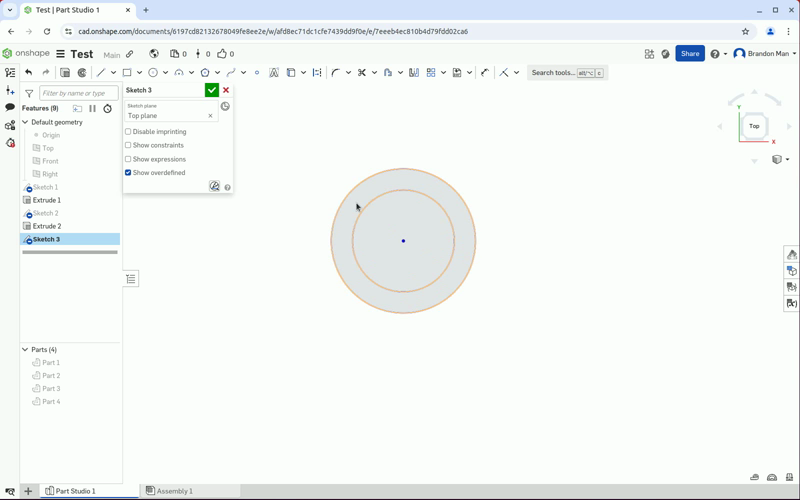
scroll(6)
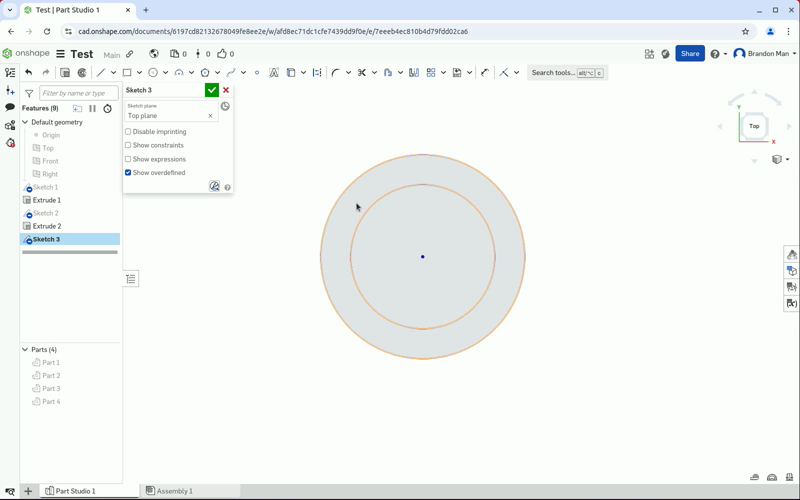
scroll(6)
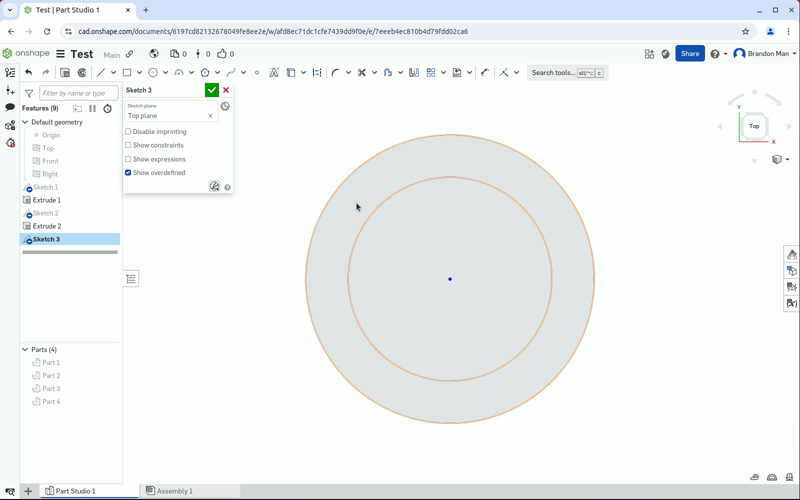
scroll(6)
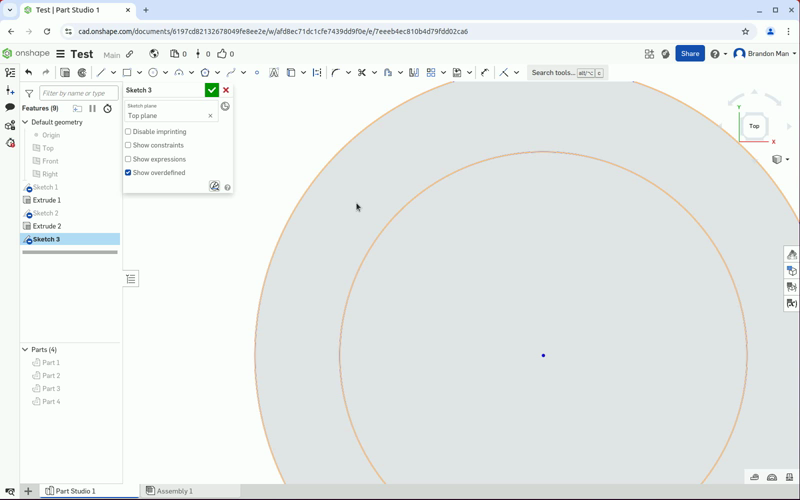
click(356, 202)
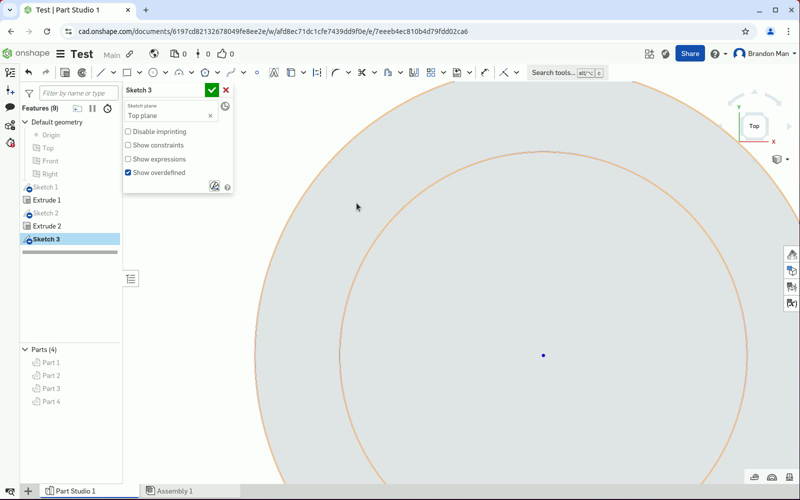
scroll(-6)
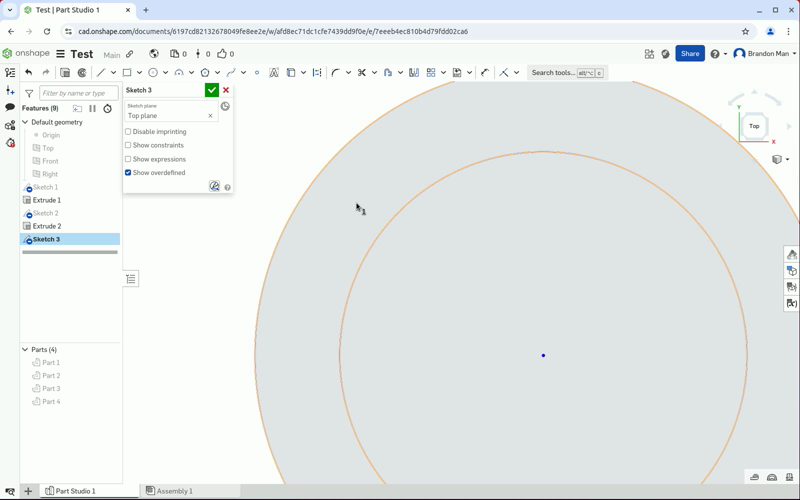
scroll(-6)
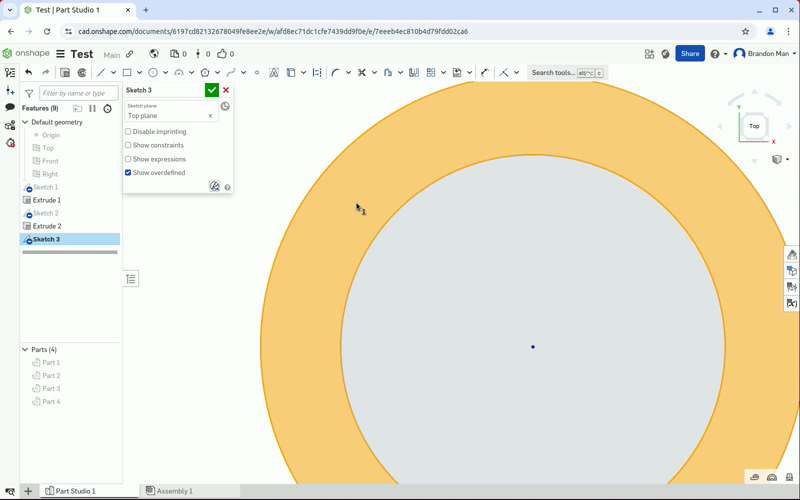
scroll(-6)
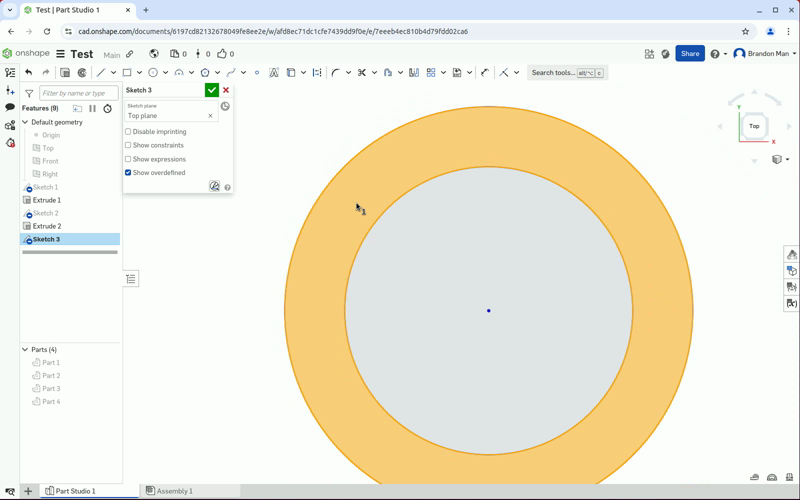
scroll(-6)
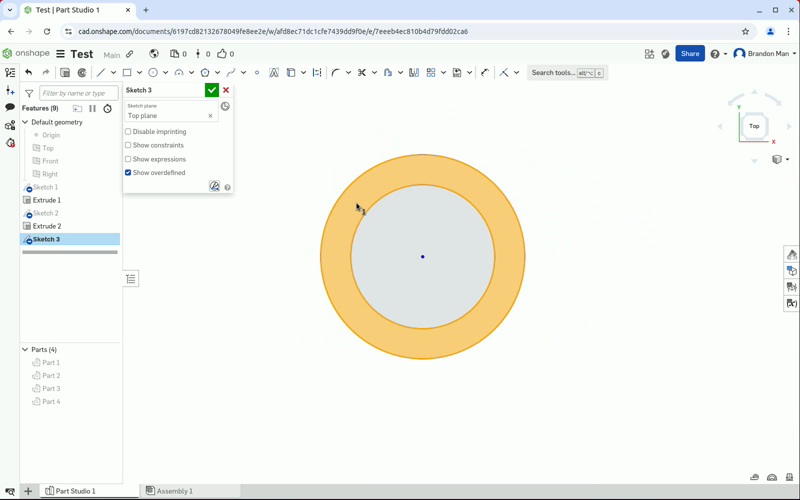
scroll(-6)
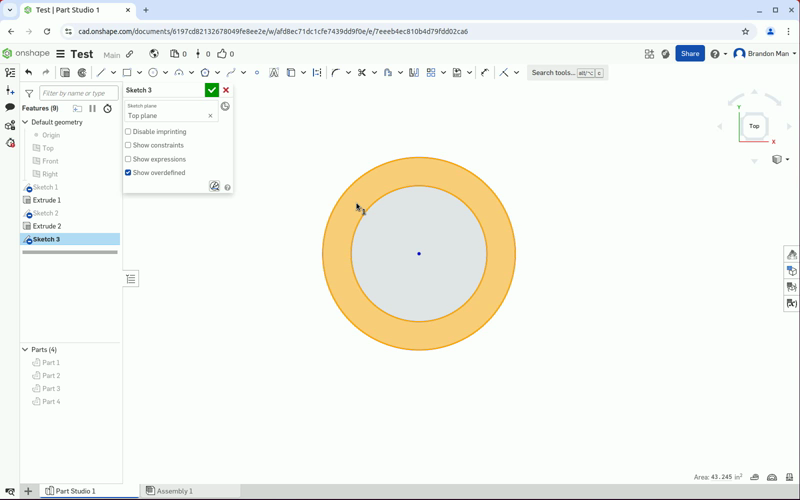
scroll(-6)
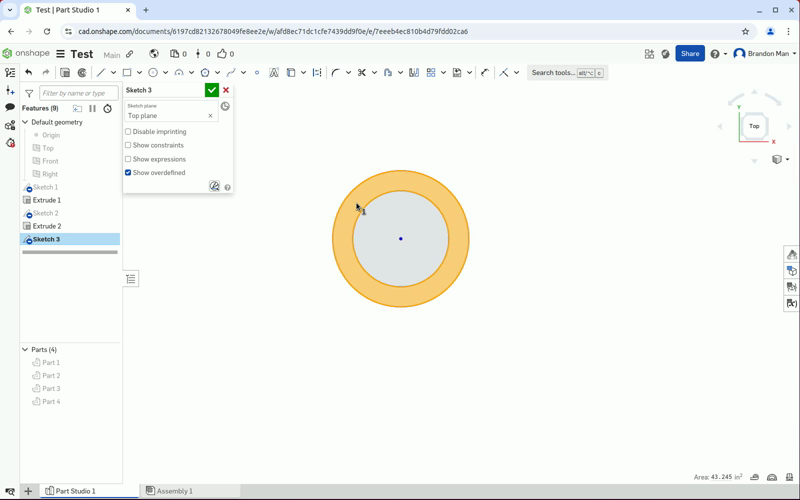
scroll(-6)
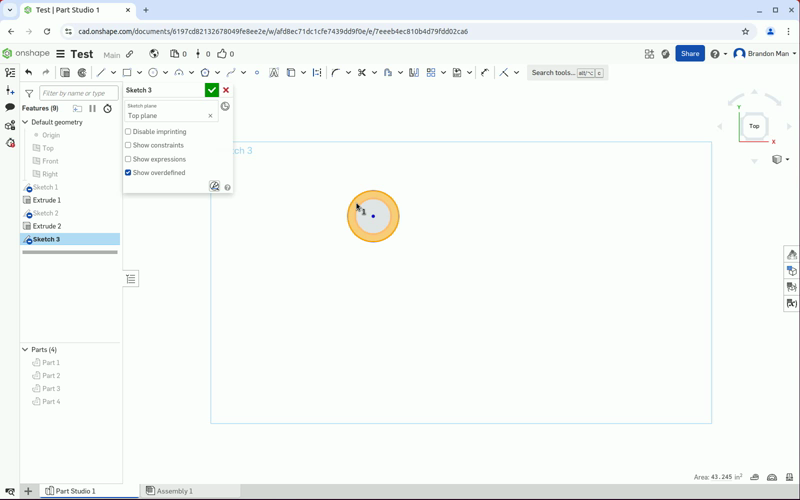
mouse_move(73, 352)
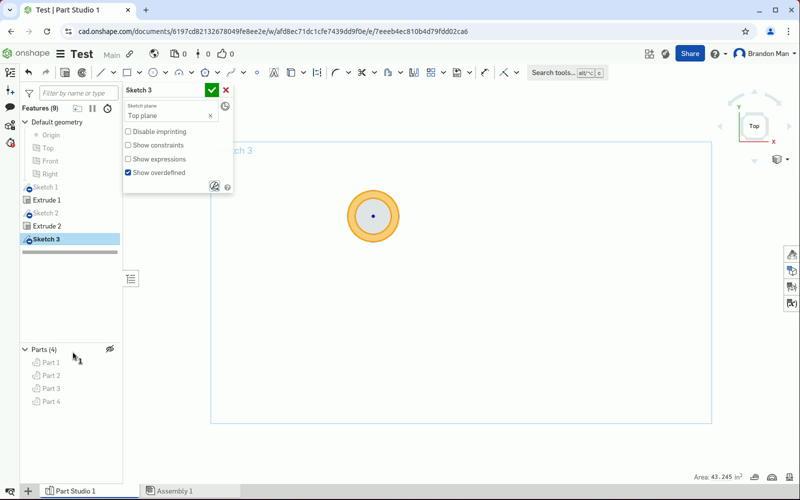
key(shift+y)
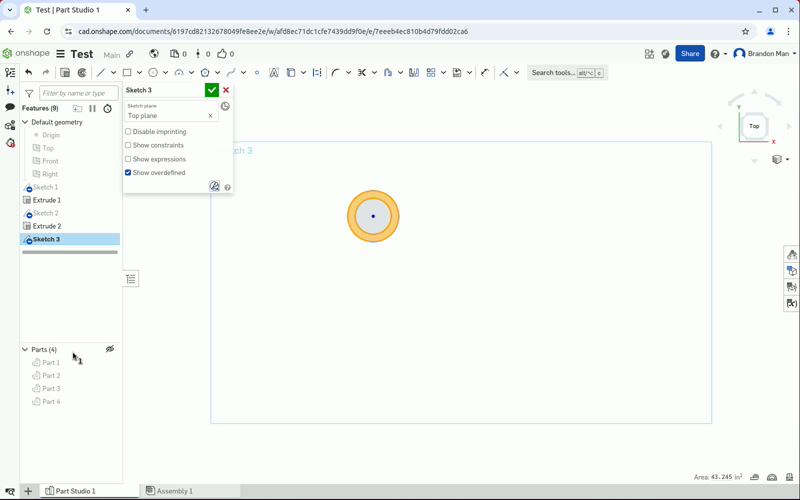
key(shift+e)
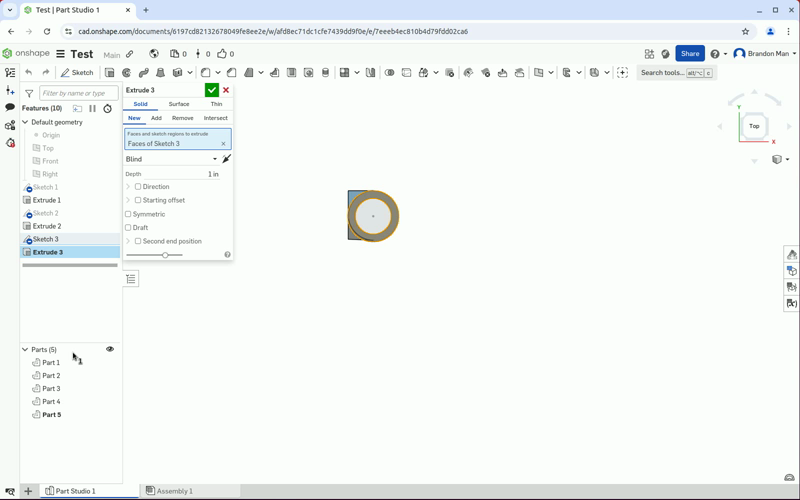
mouse_move(143, 106)
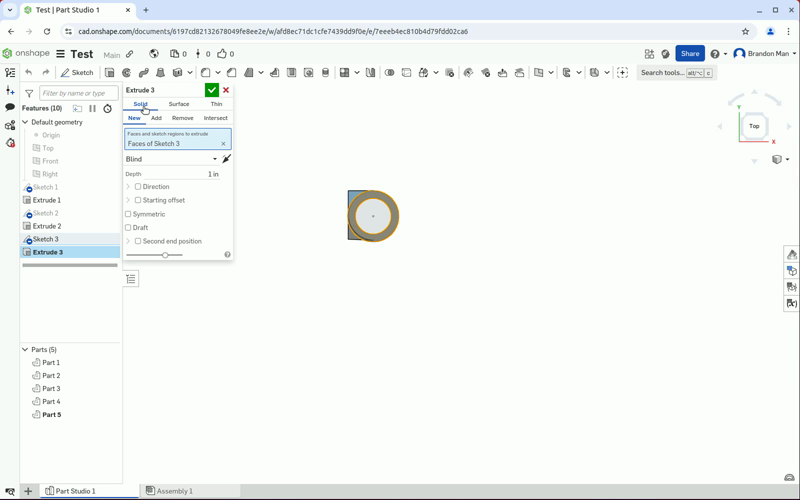
click(143, 106)
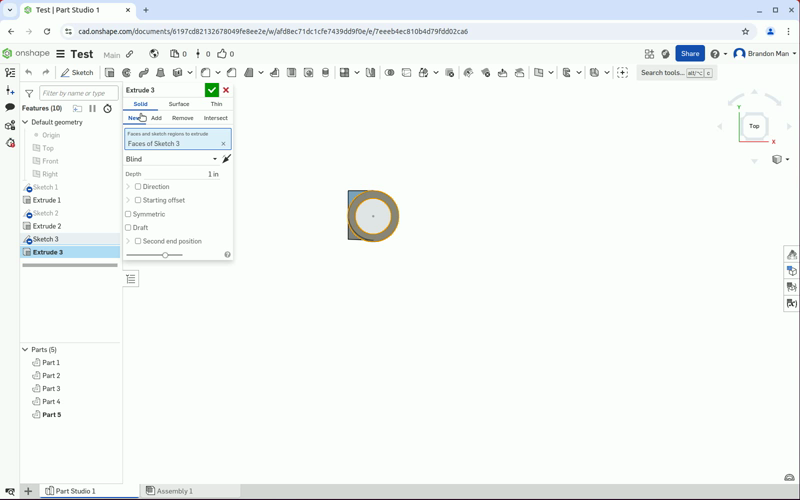
mouse_move(137, 120)
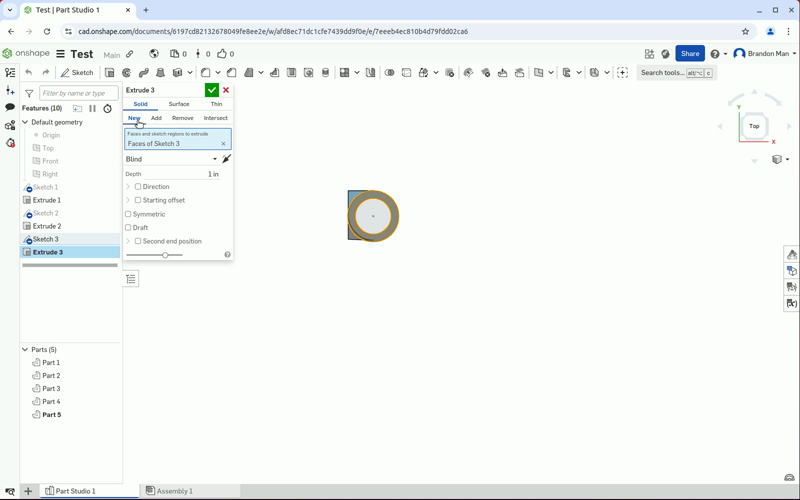
click(137, 120)
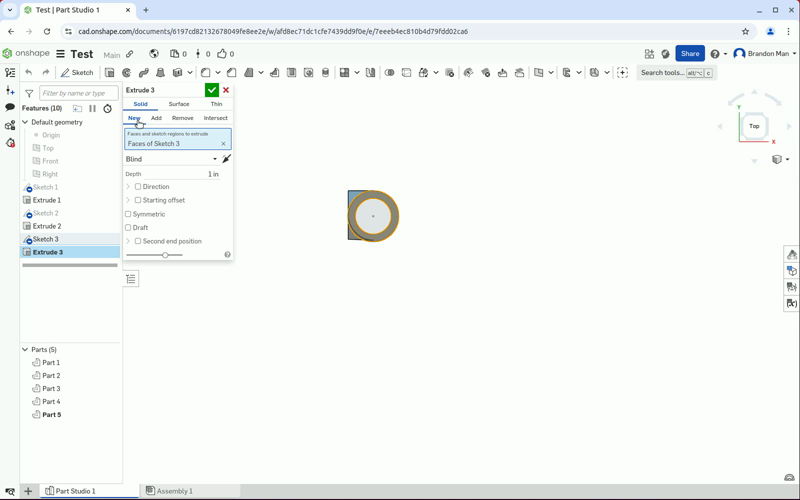
key(tab, 4)
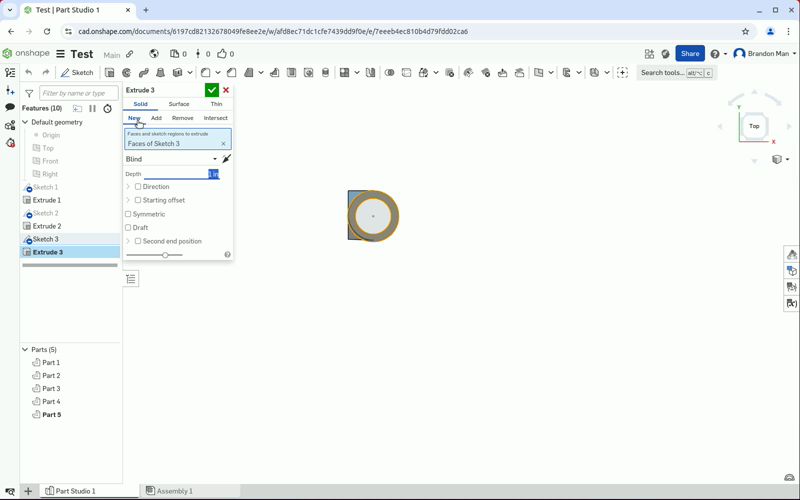
text(3.851)
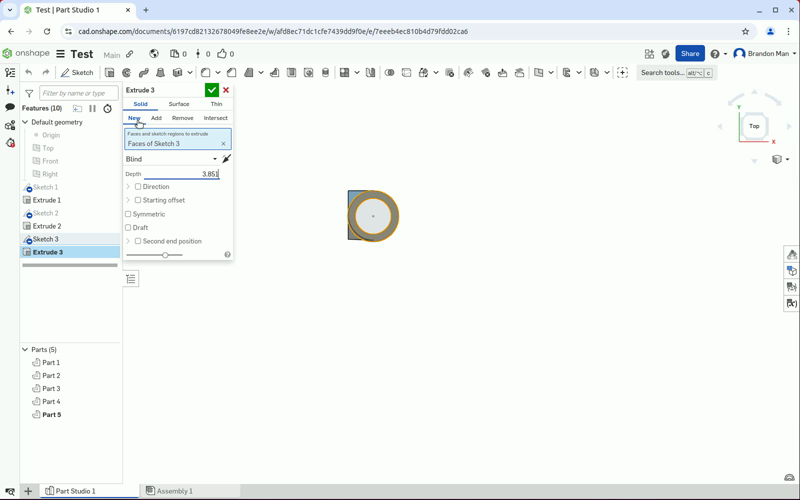
key(enter)
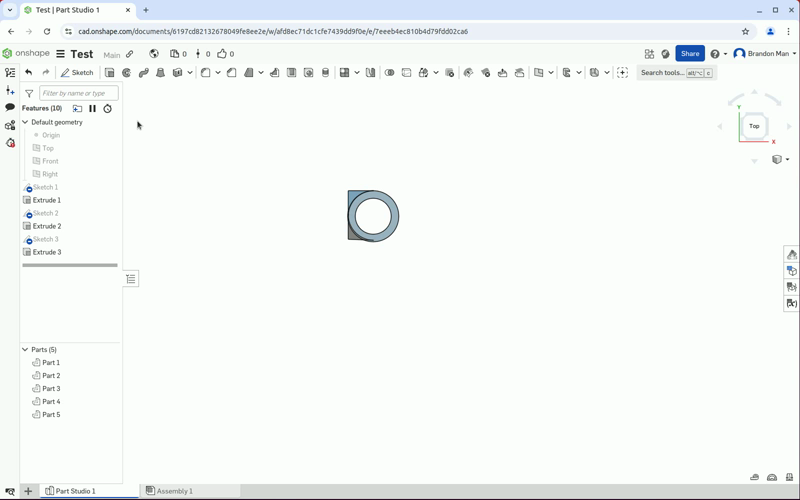
key(shift+h)
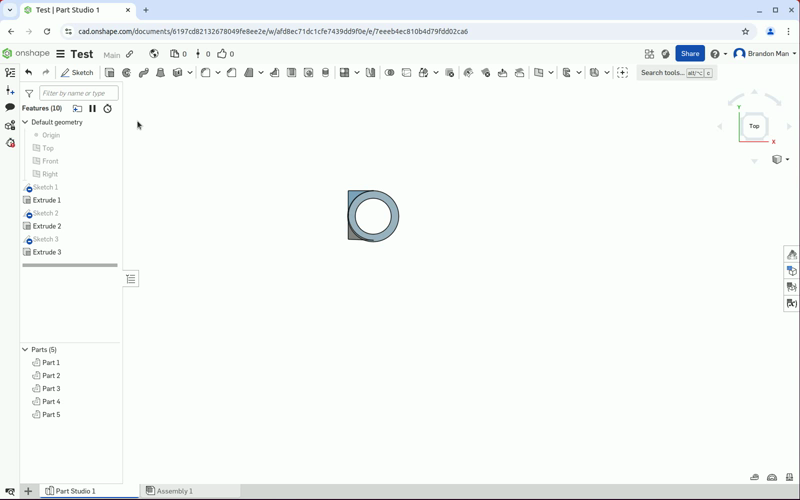
key(shift+h)
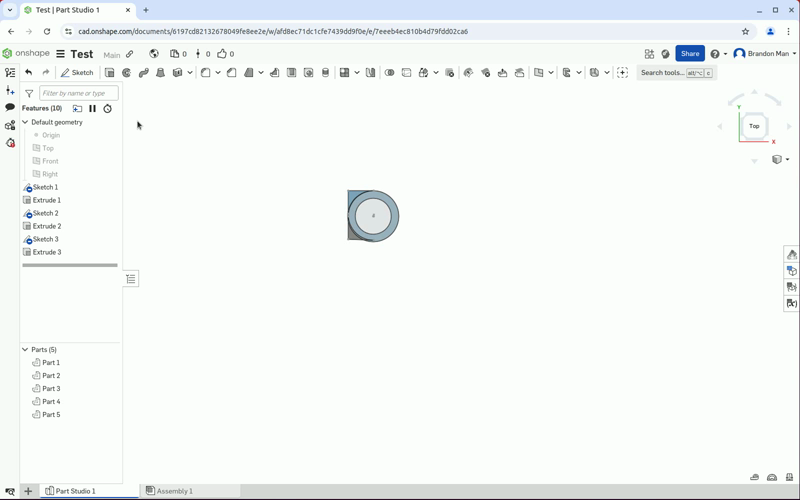
key(shift+7)
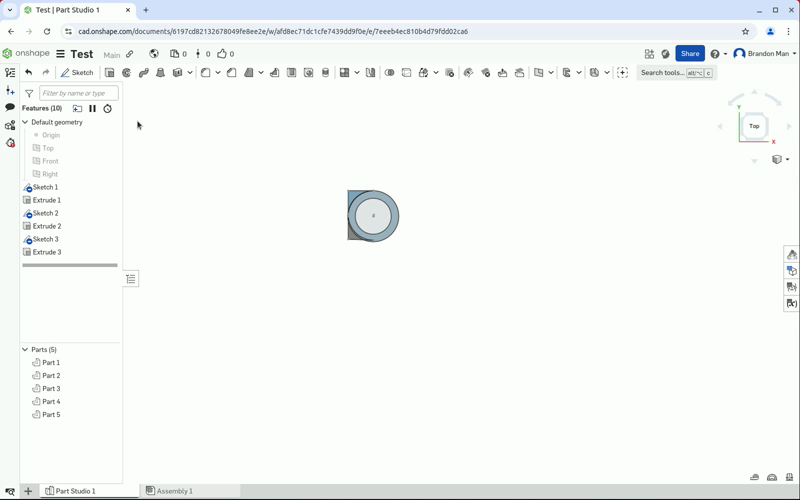
key(up, 3)
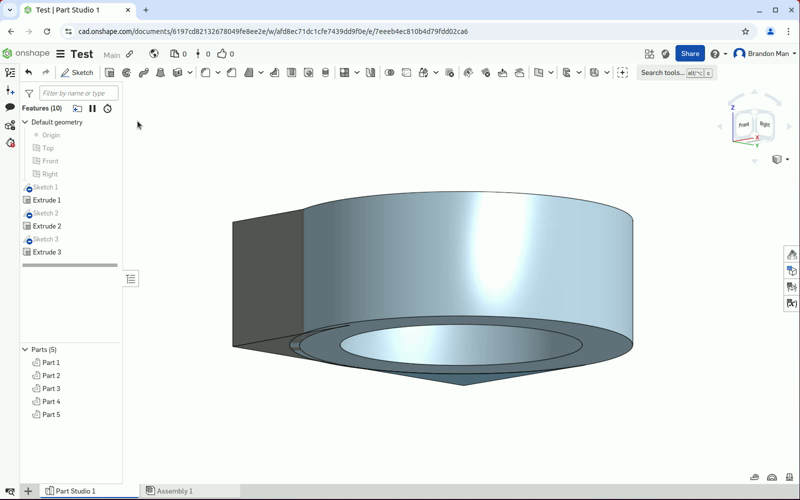
key(left, 3)
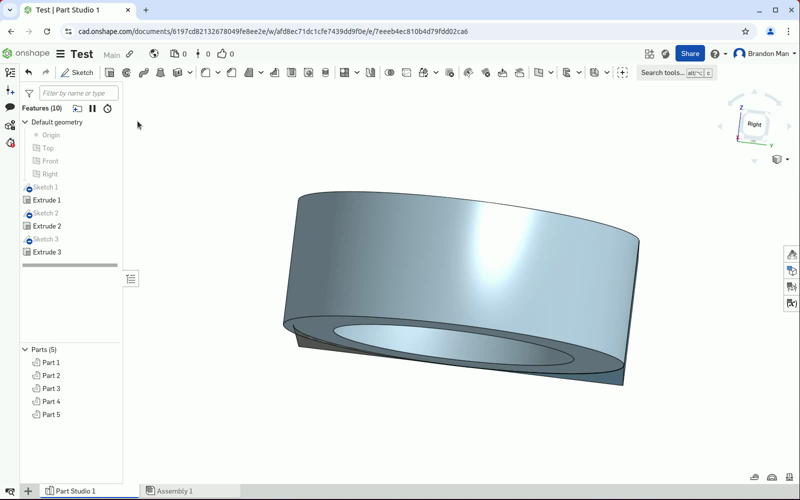
key(right, 3)
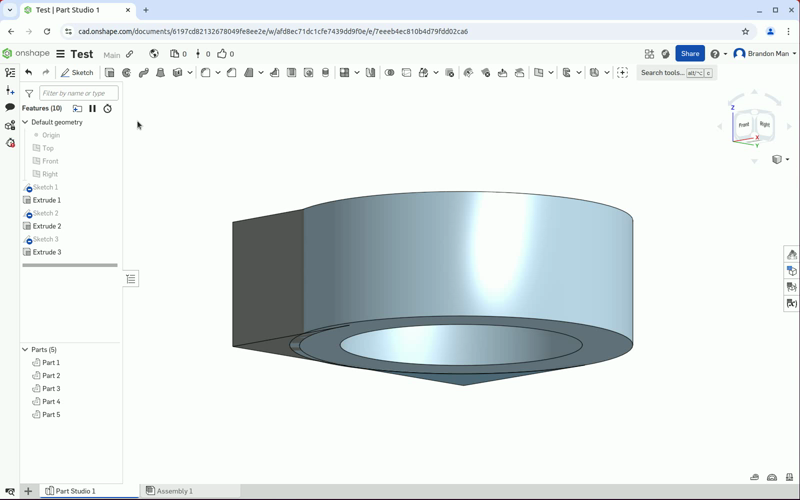
key(down, 3)
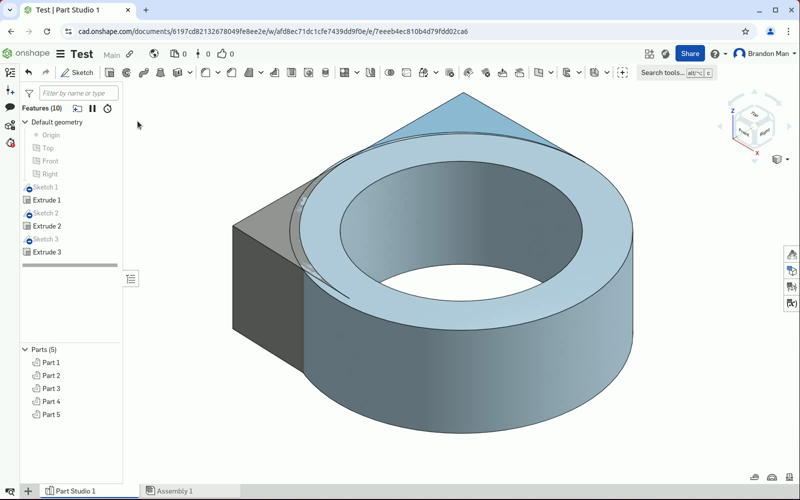
mouse_move(73, 189)
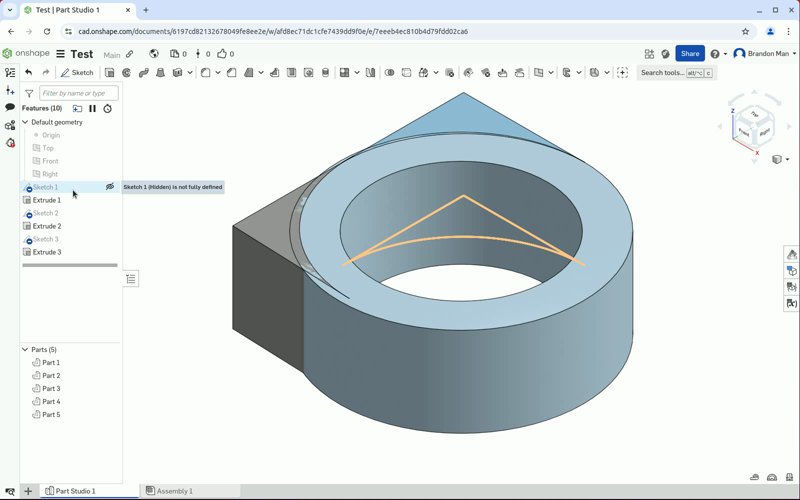
click(73, 189)